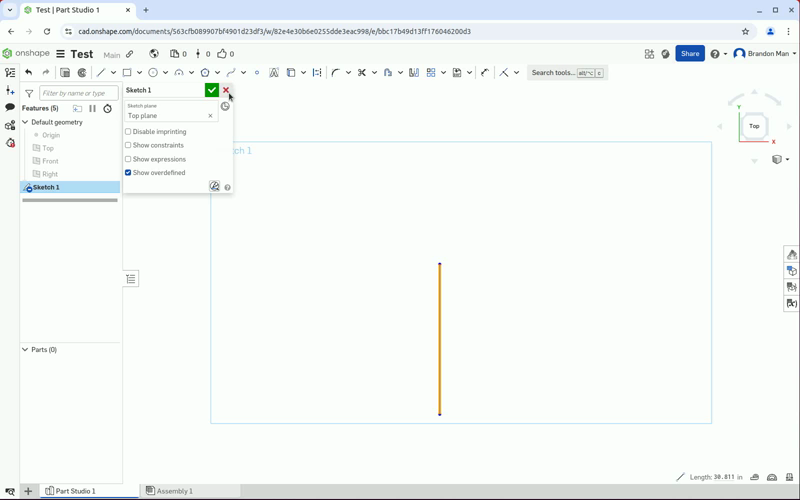
key(shift+h)
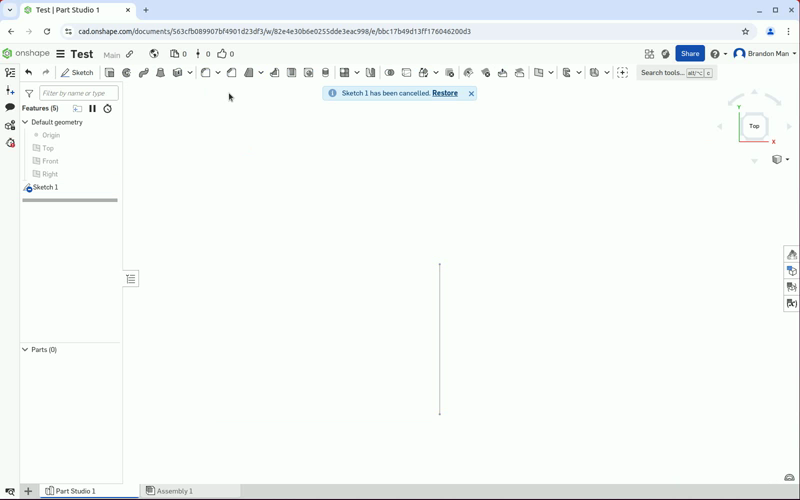
key(shift+s)
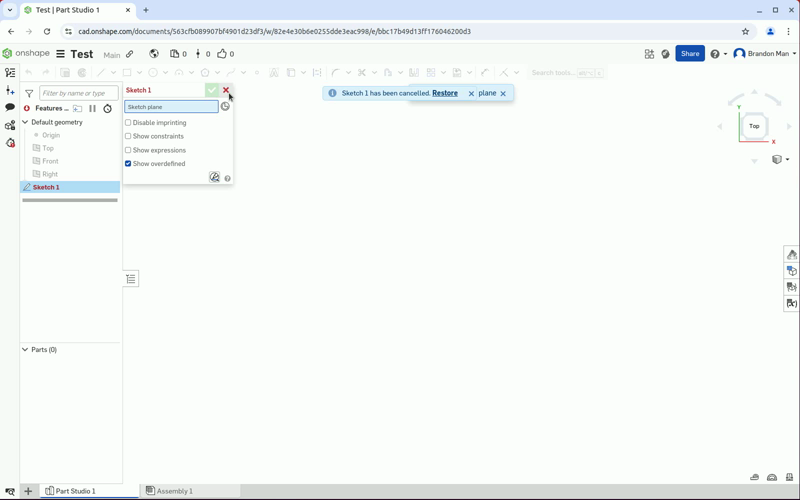
mouse_move(73, 150)
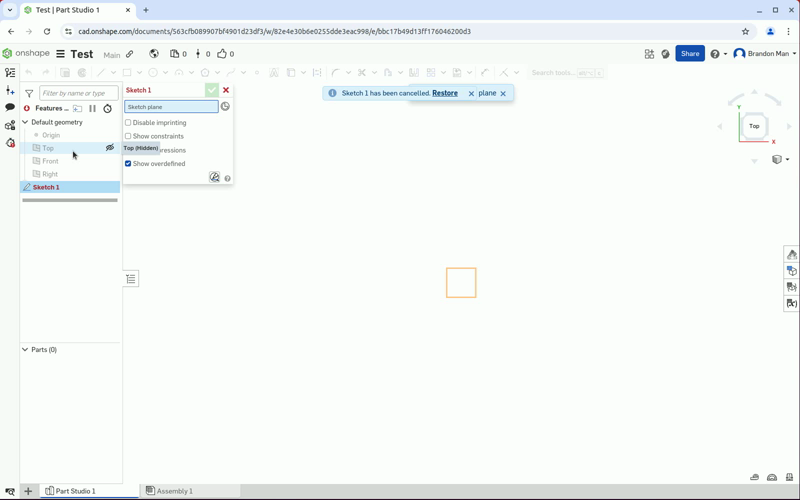
click(73, 150)
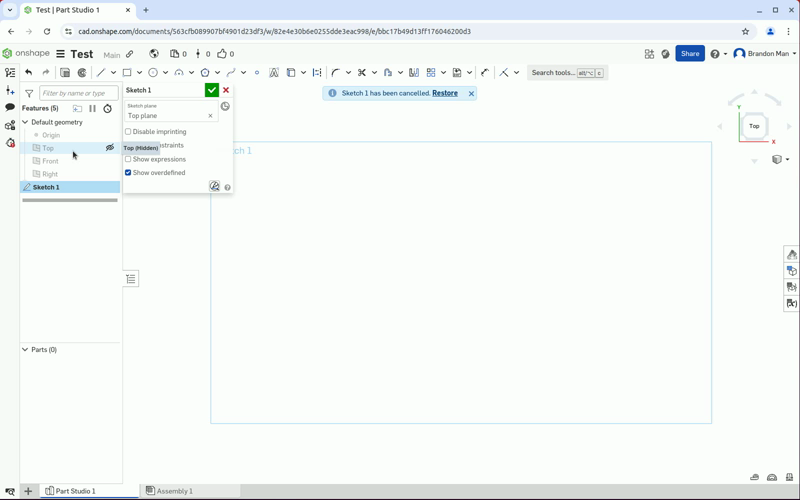
mouse_move(73, 352)
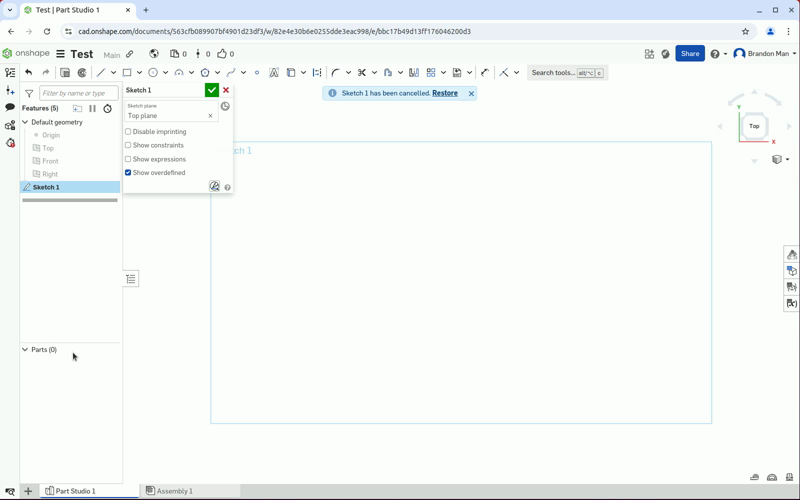
key(y)
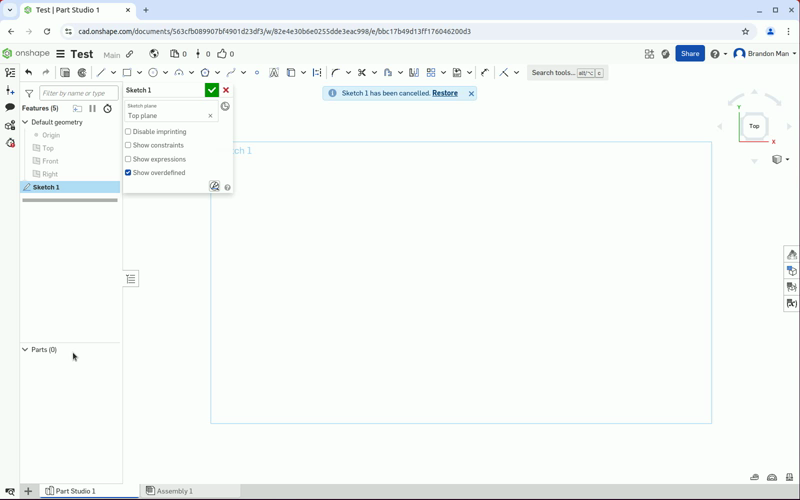
key(c)
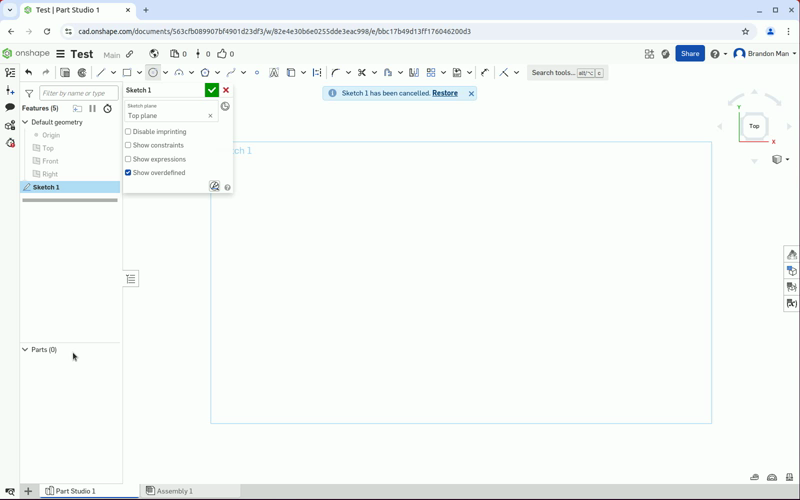
key_down(shift)
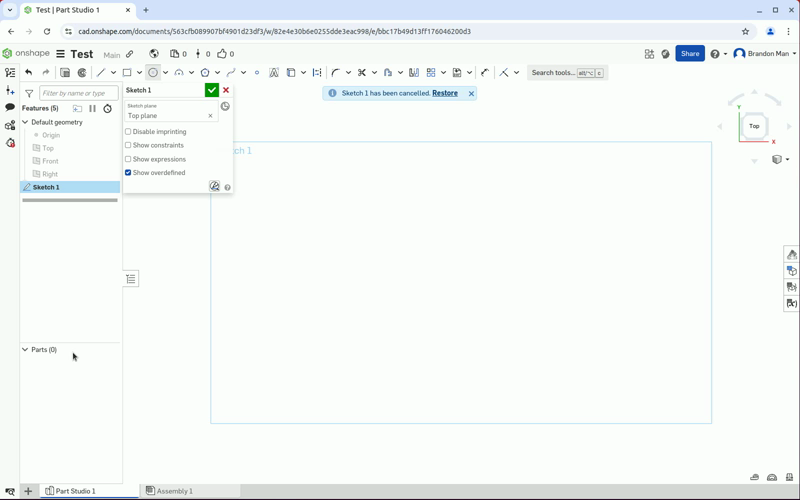
mouse_move(461, 282)
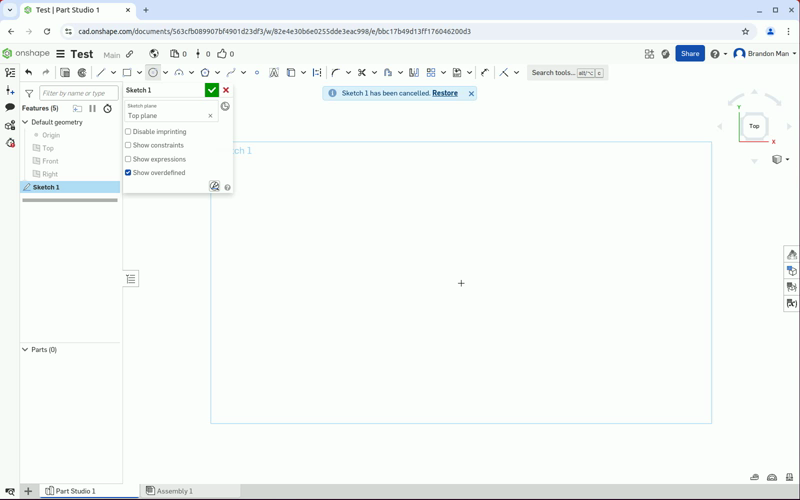
click(461, 282)
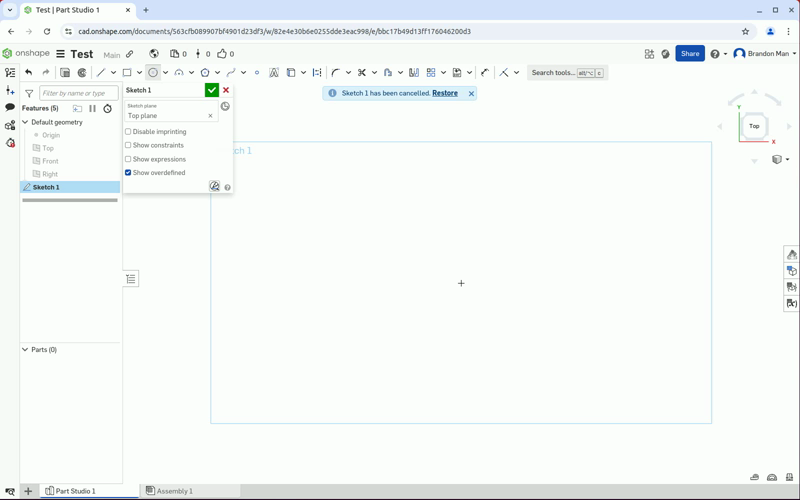
key_up(shift)
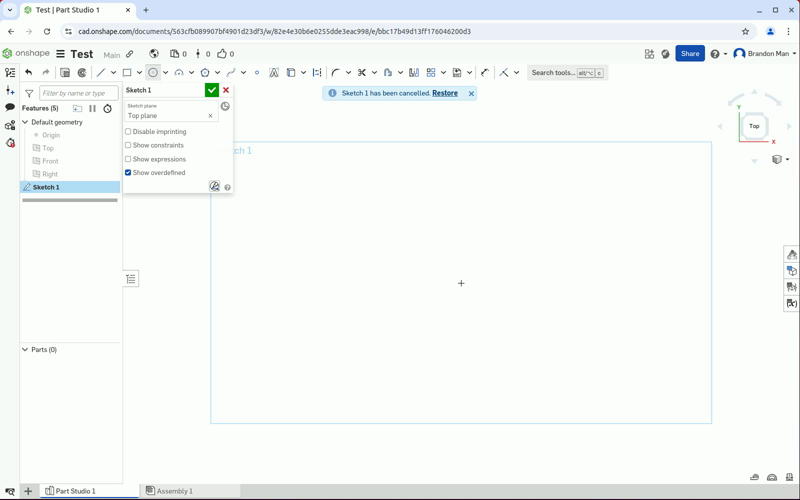
mouse_move(574, 282)
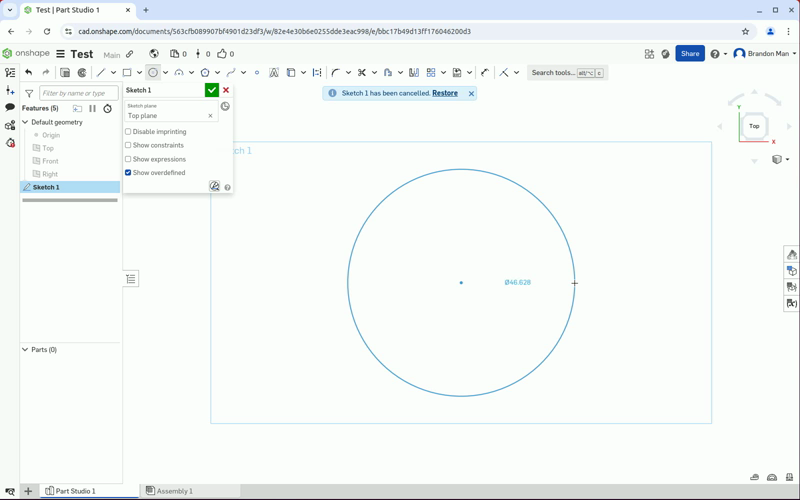
click(574, 282)
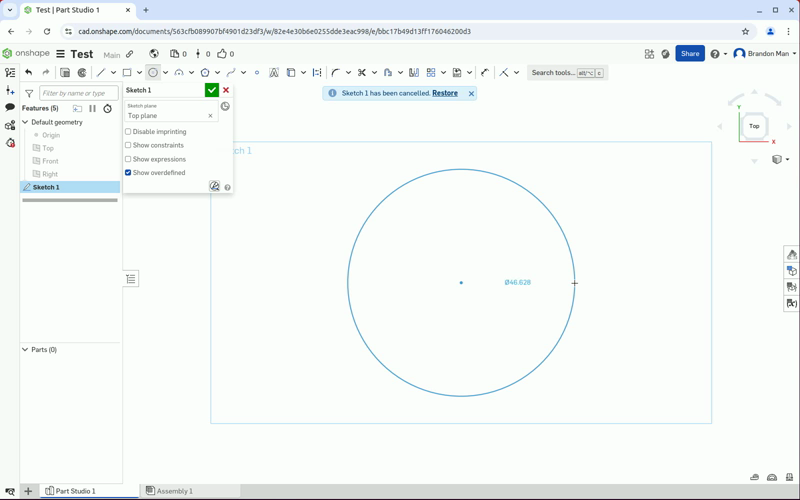
key(esc)
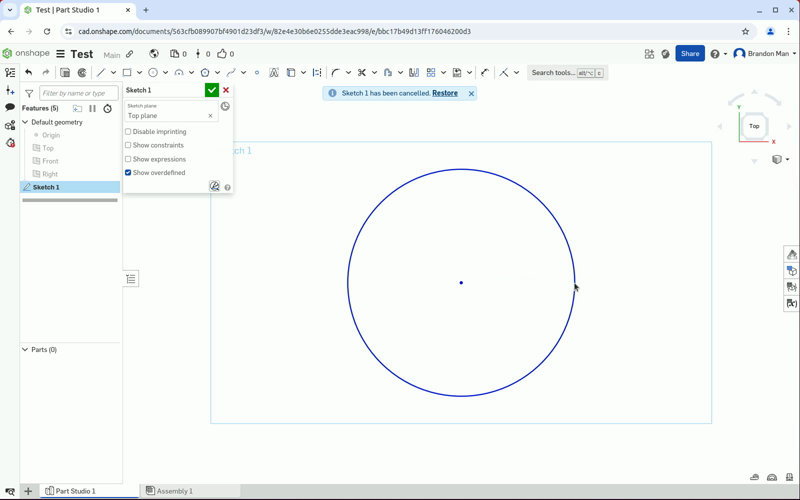
key(c)
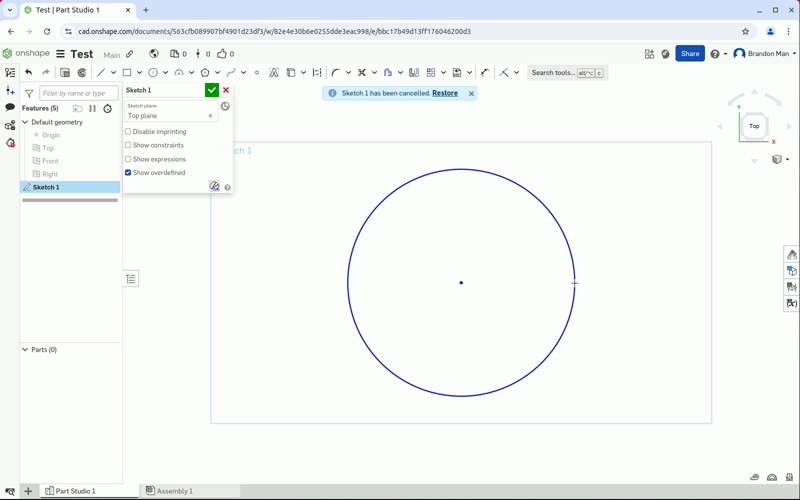
key_down(shift)
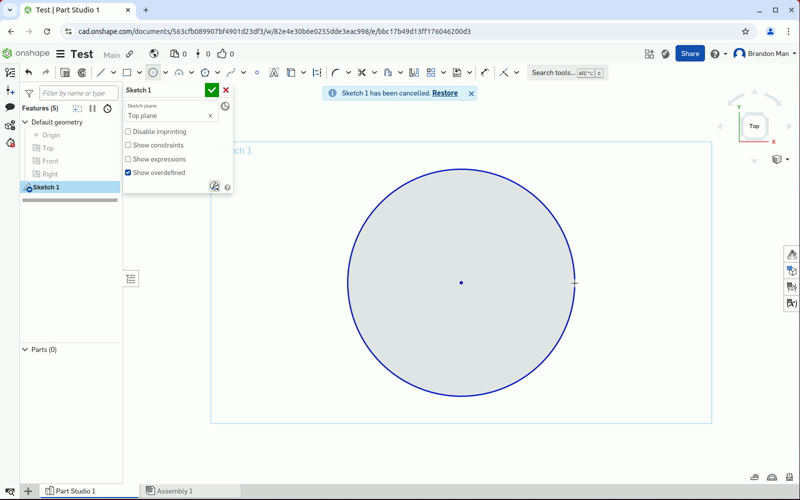
mouse_move(461, 282)
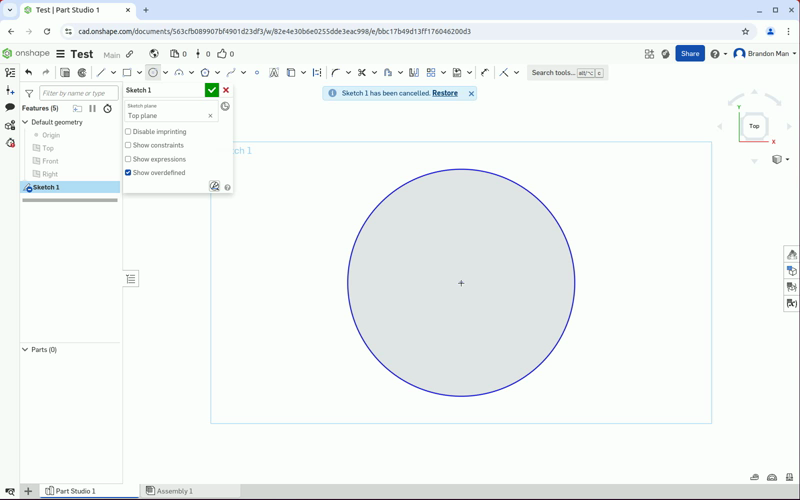
click(461, 282)
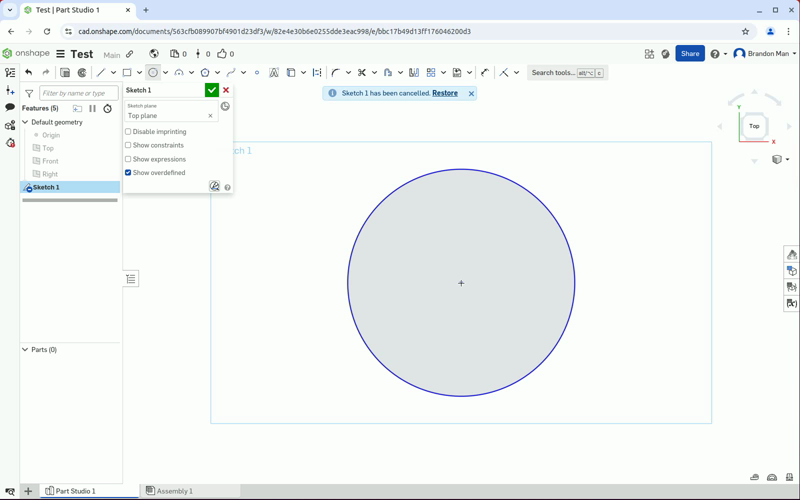
key_up(shift)
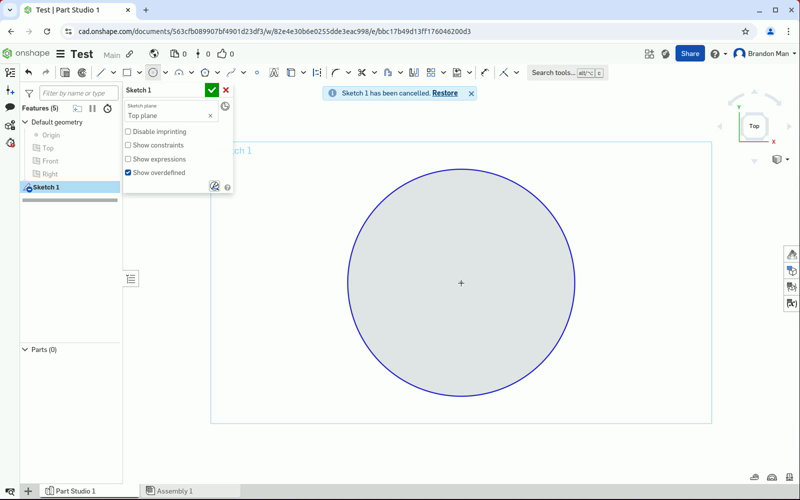
mouse_move(543, 282)
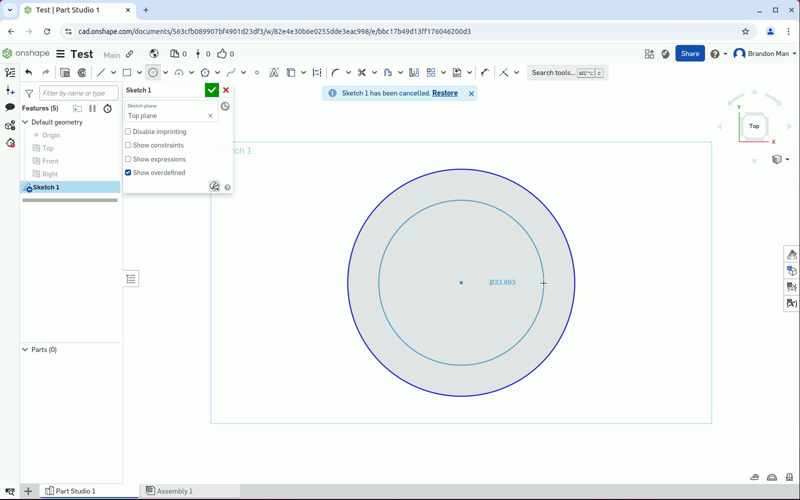
click(543, 282)
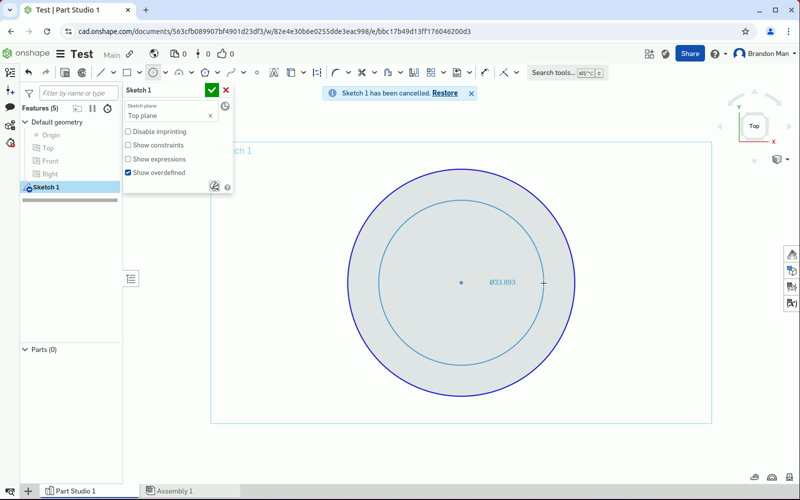
key(esc)
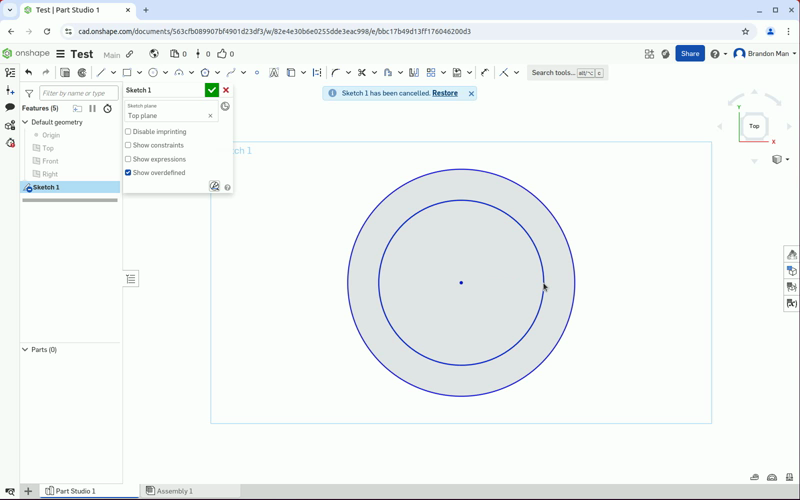
mouse_move(451, 184)
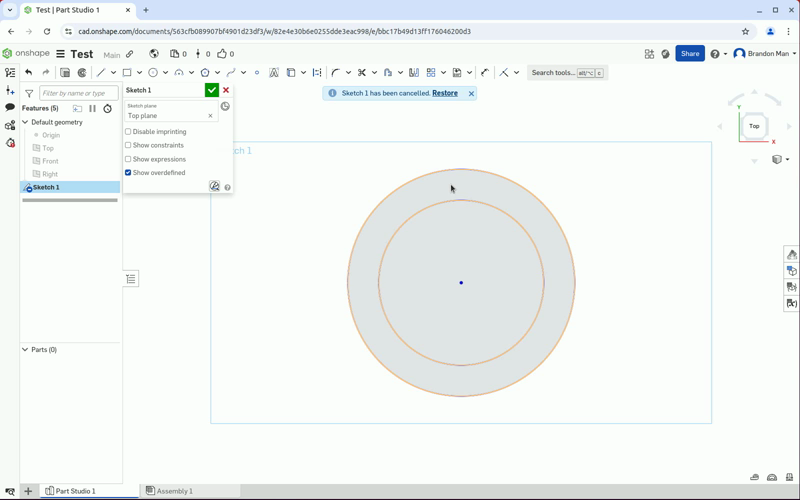
click(451, 184)
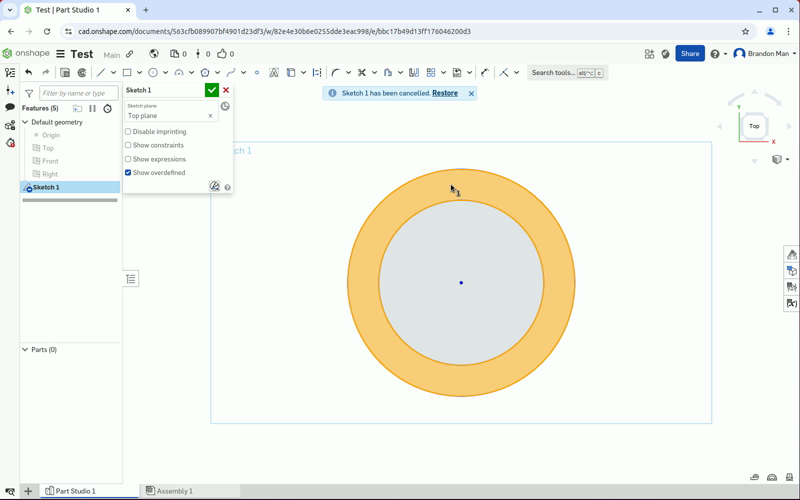
mouse_move(73, 352)
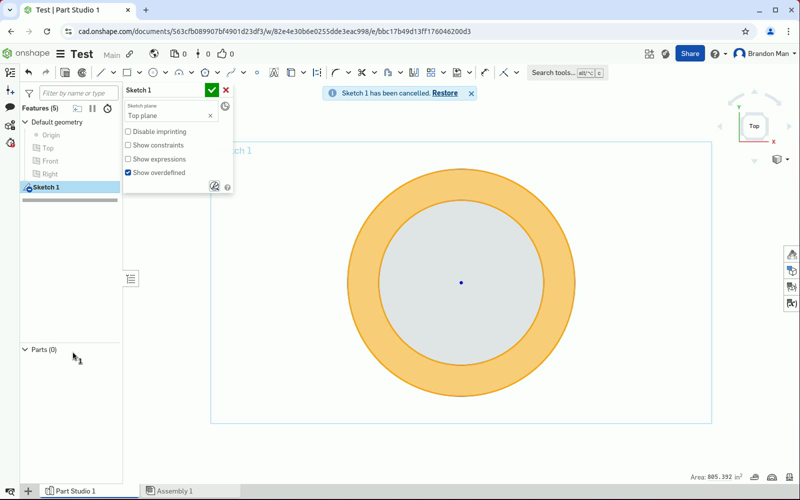
key(shift+y)
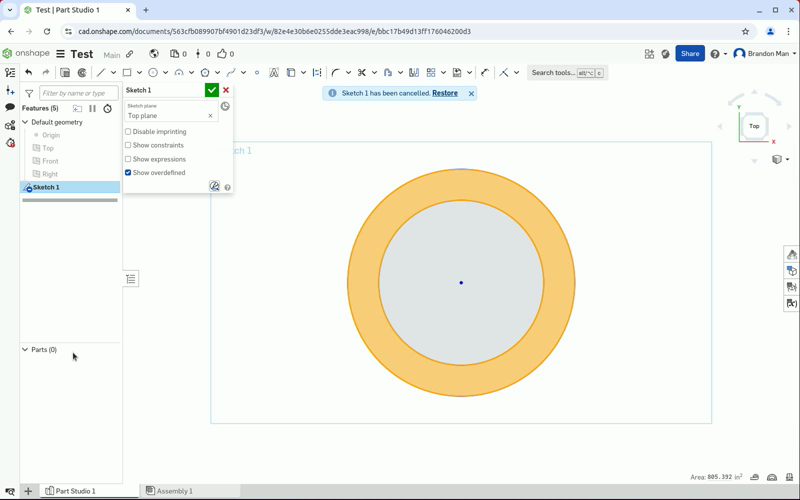
key(shift+e)
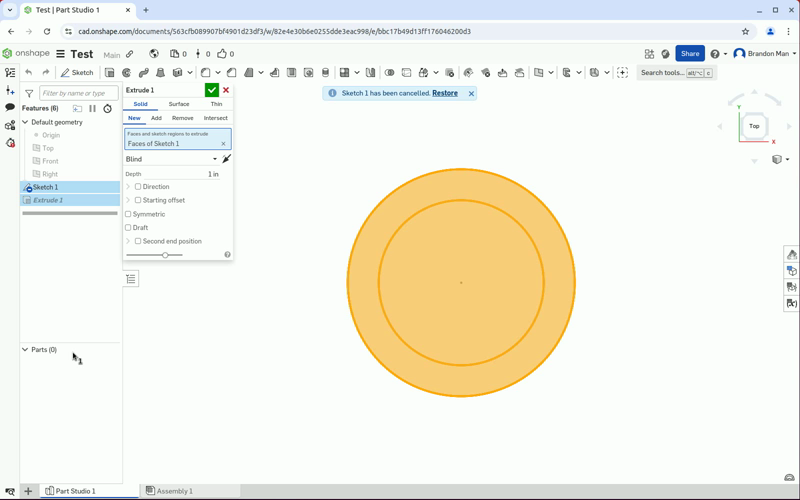
mouse_move(143, 106)
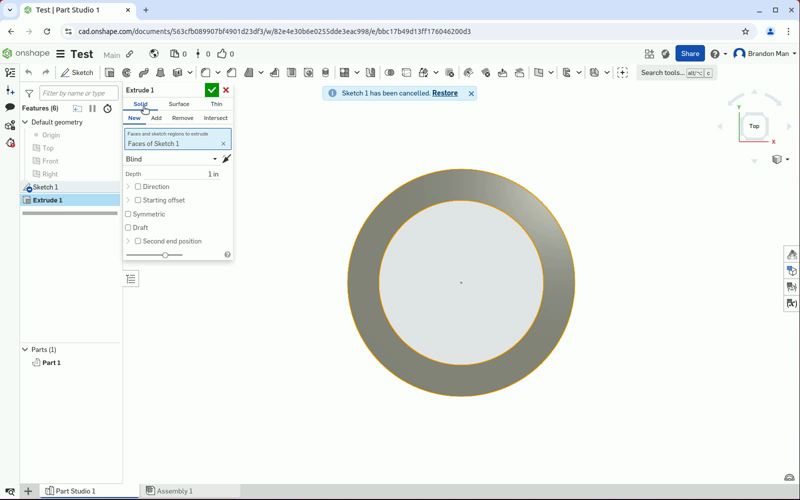
click(143, 106)
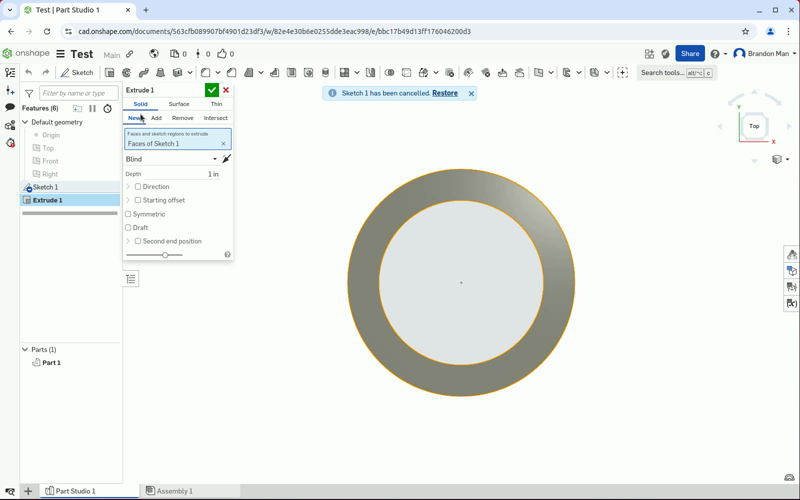
mouse_move(137, 120)
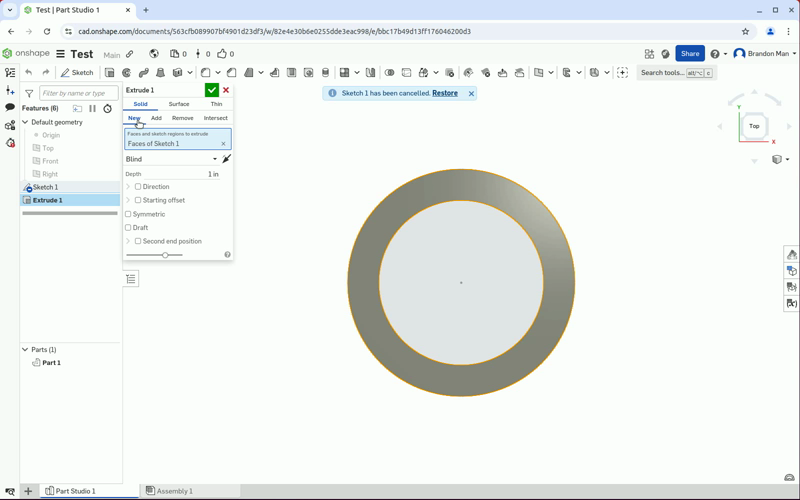
click(137, 120)
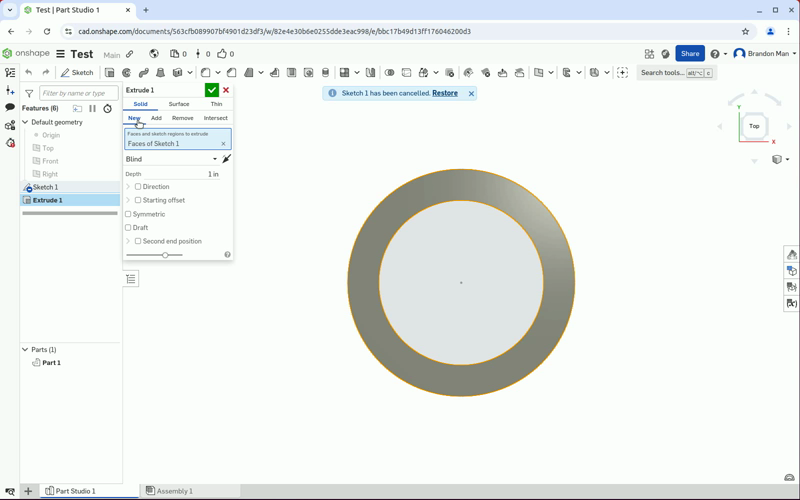
key(tab, 4)
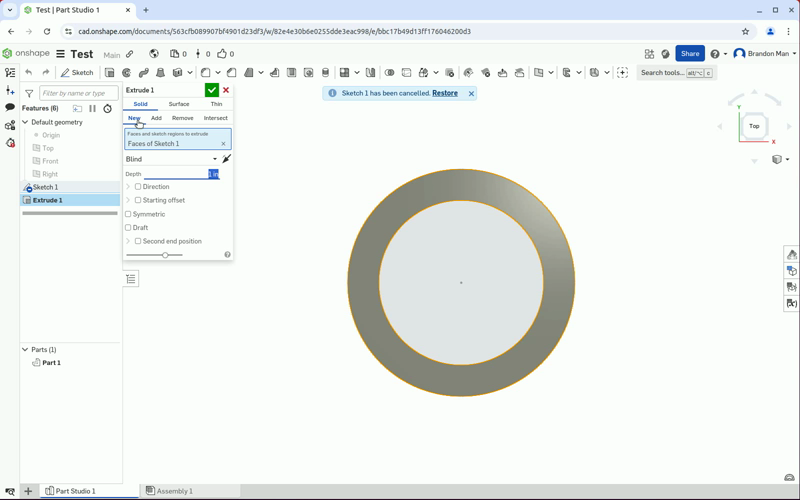
text(6.981)
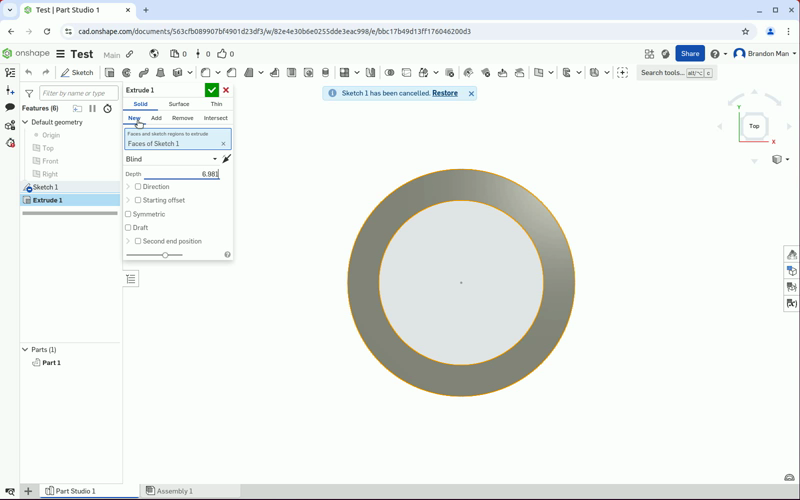
key(enter)
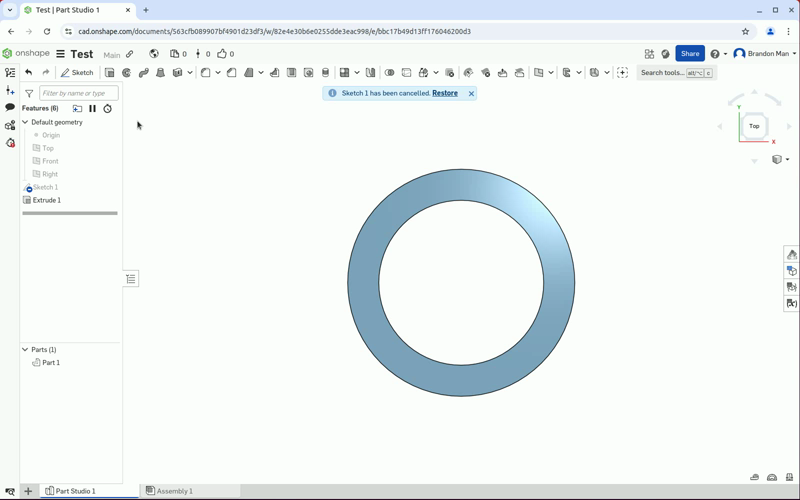
key(shift+h)
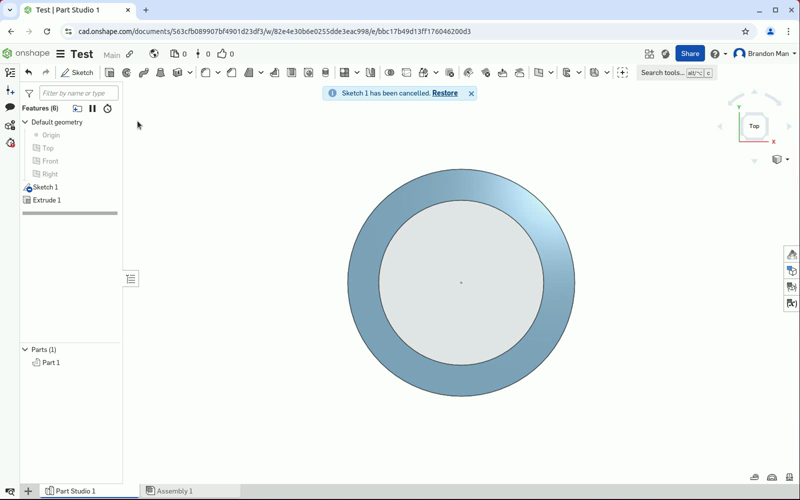
key(shift+h)
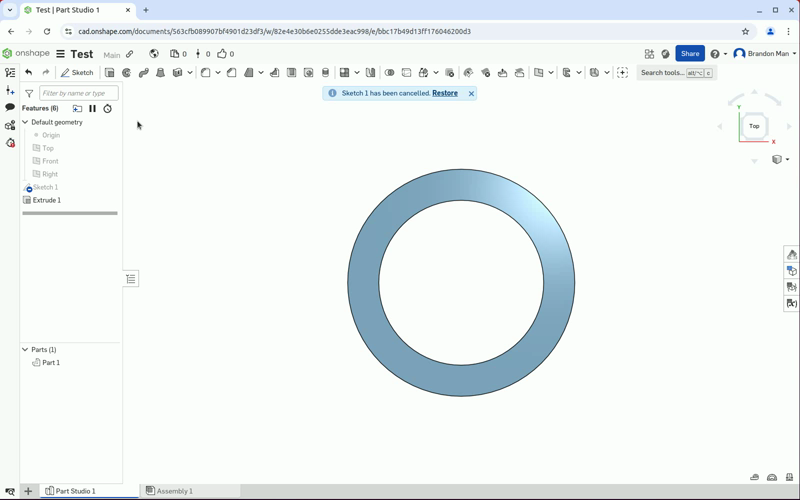
mouse_move(73, 189)
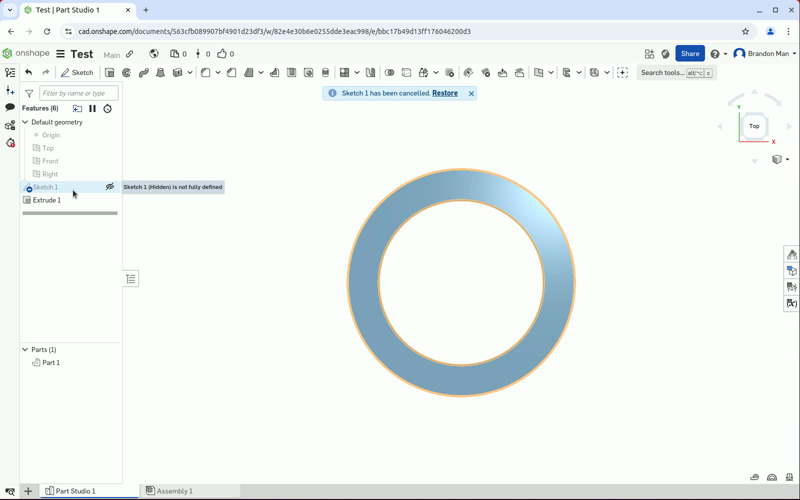
click(73, 189)
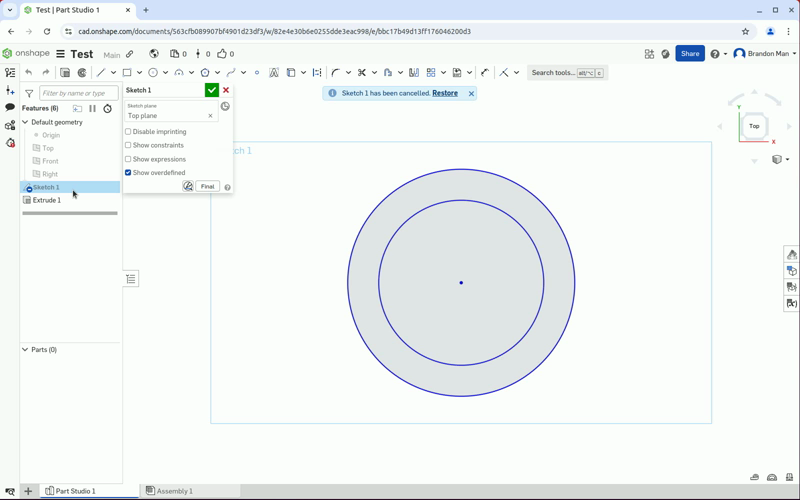
mouse_move(229, 92)
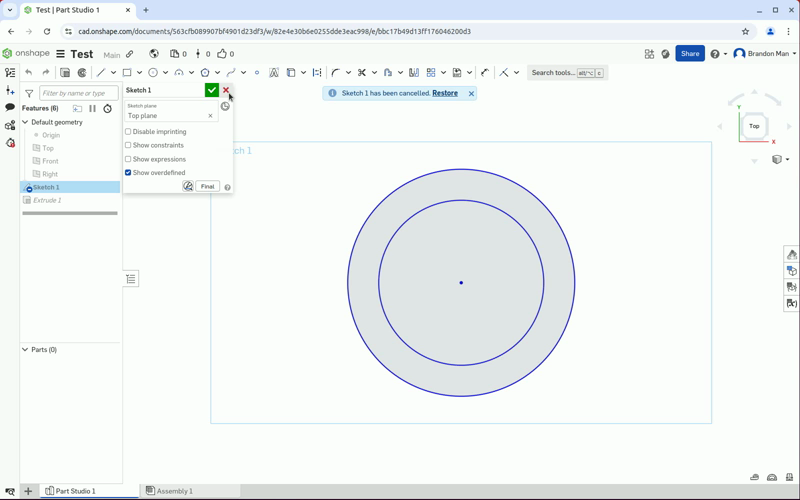
click(229, 92)
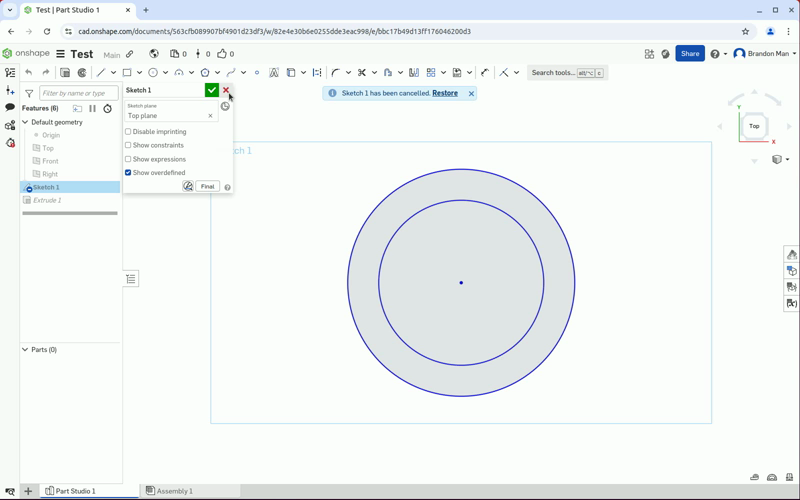
key(shift+s)
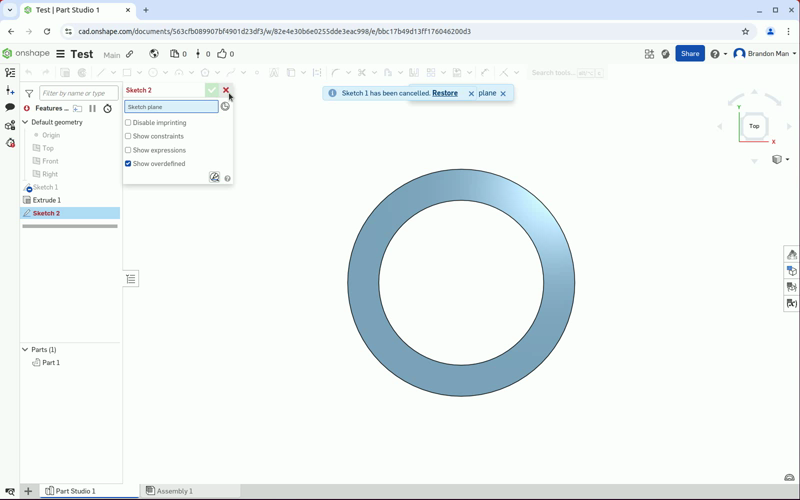
mouse_move(73, 150)
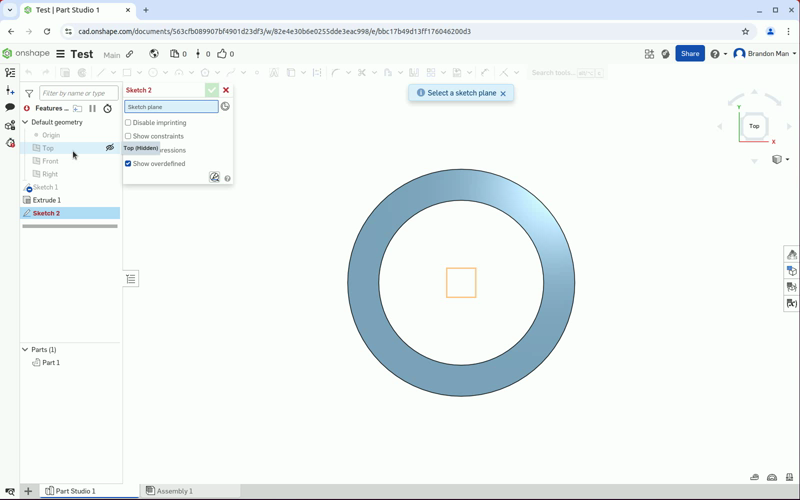
click(73, 150)
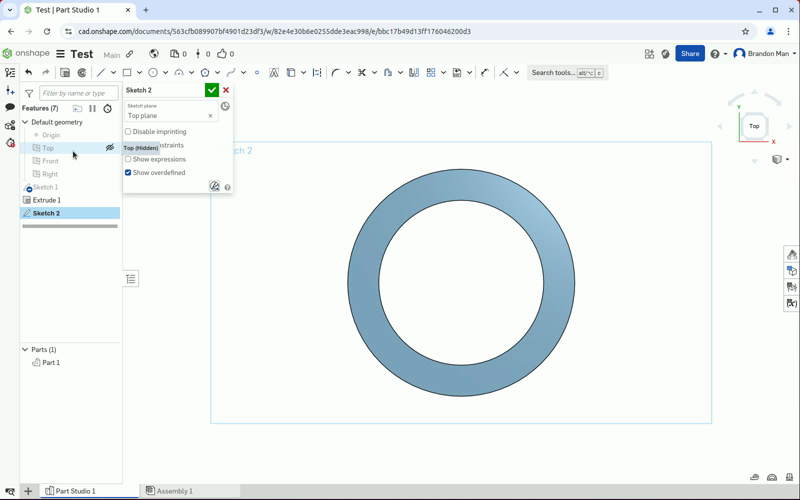
mouse_move(73, 352)
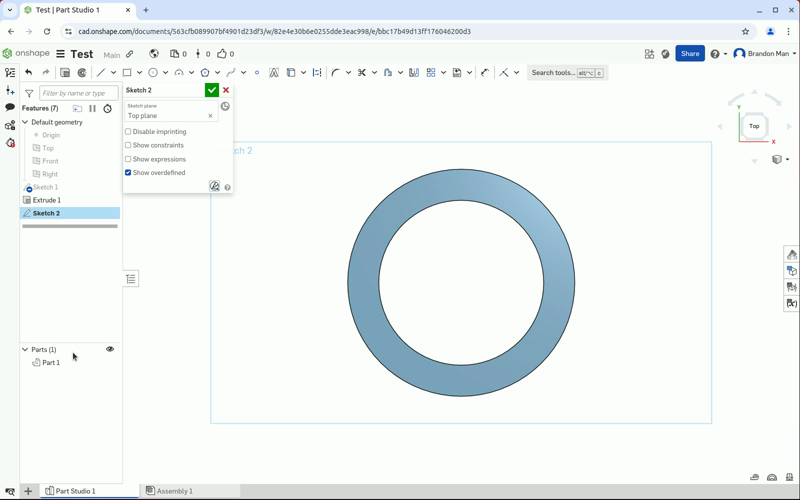
key(y)
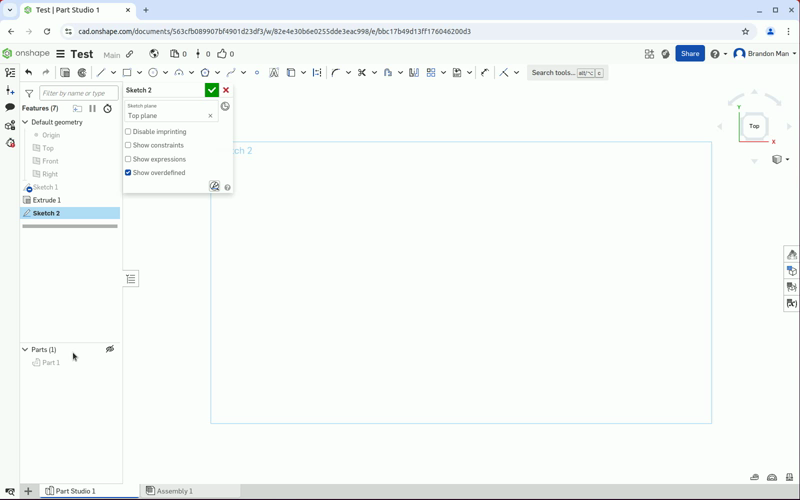
key(l)
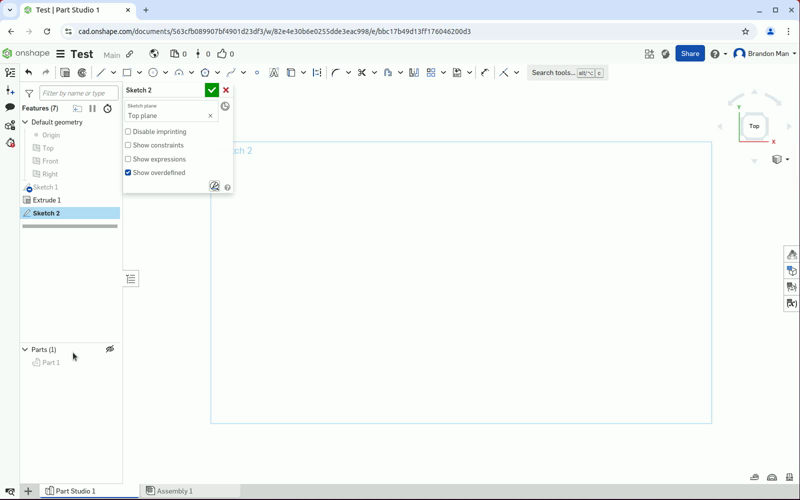
key_down(shift)
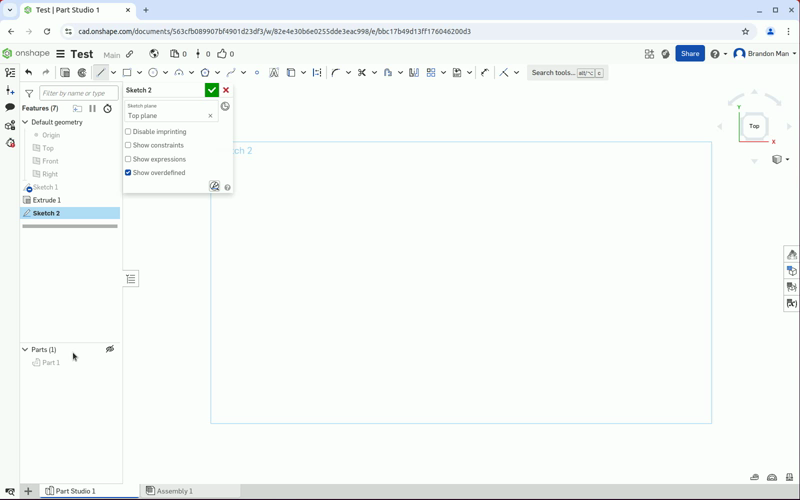
mouse_move(380, 264)
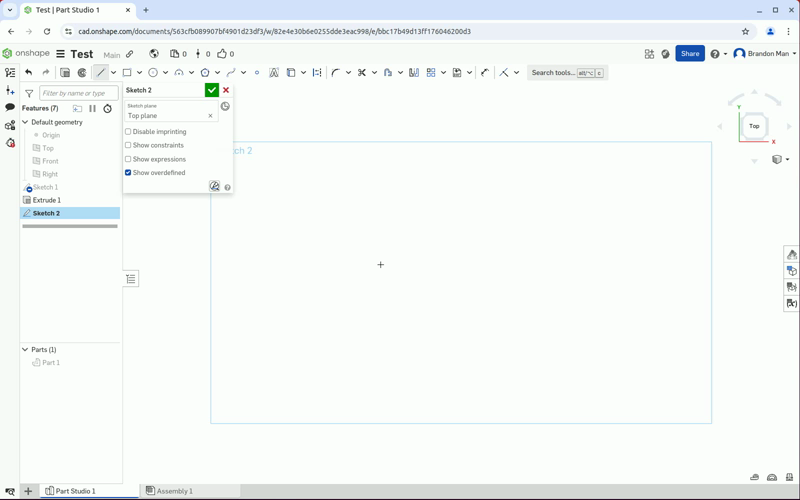
click(380, 264)
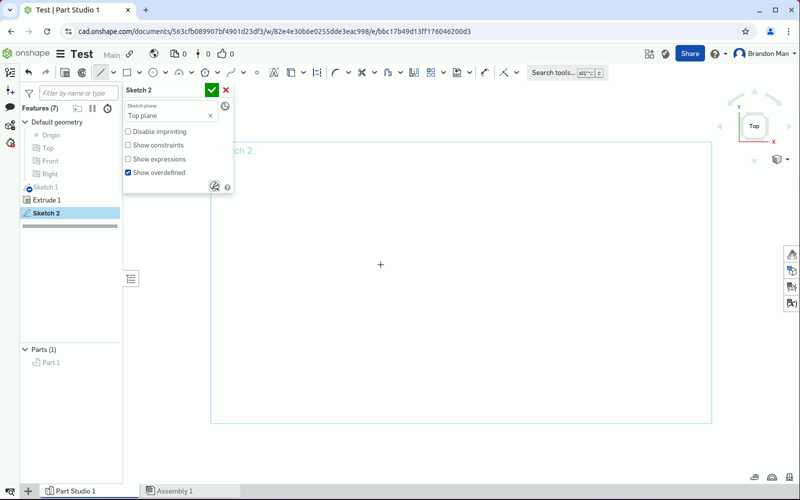
key_up(shift)
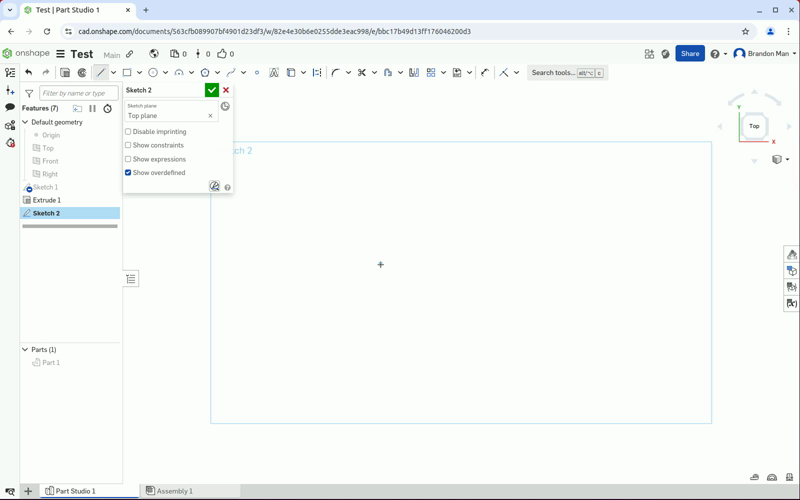
key_down(shift)
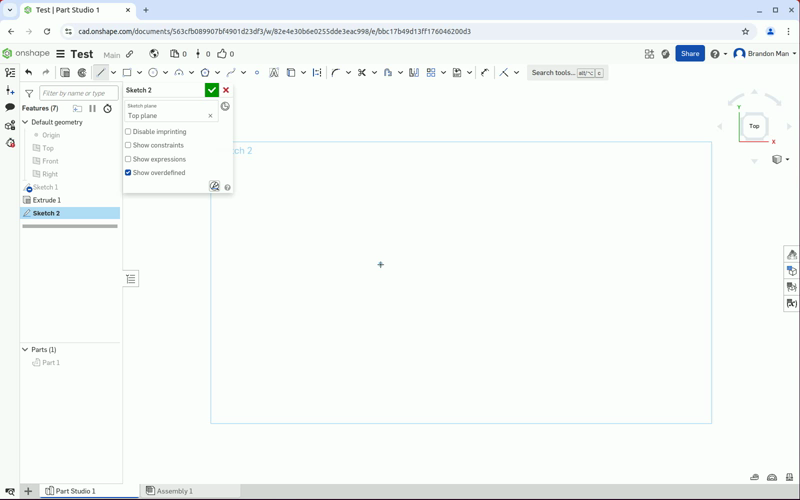
mouse_move(410, 264)
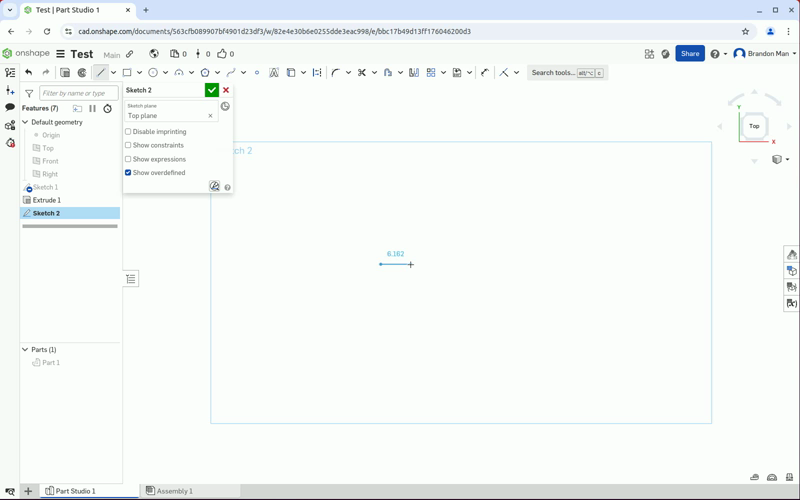
mouse_move(428, 291)
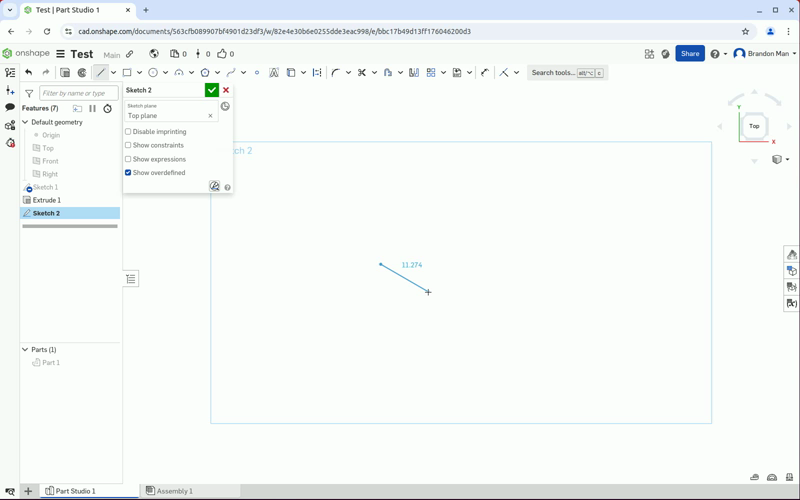
click(428, 291)
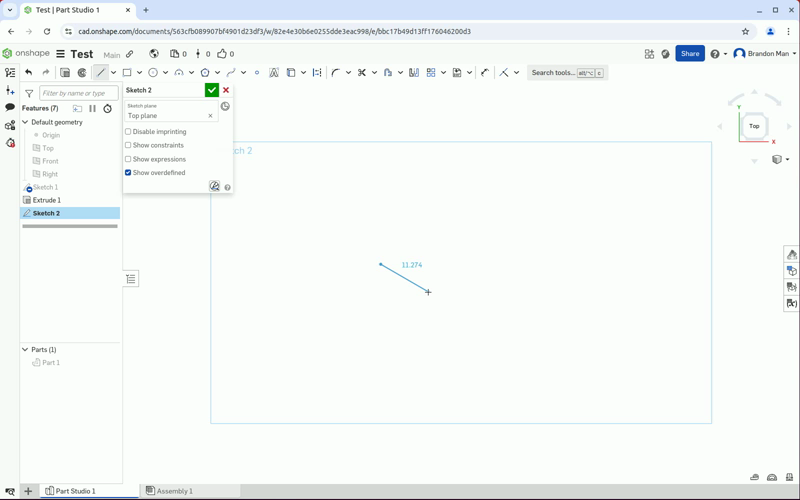
key_up(shift)
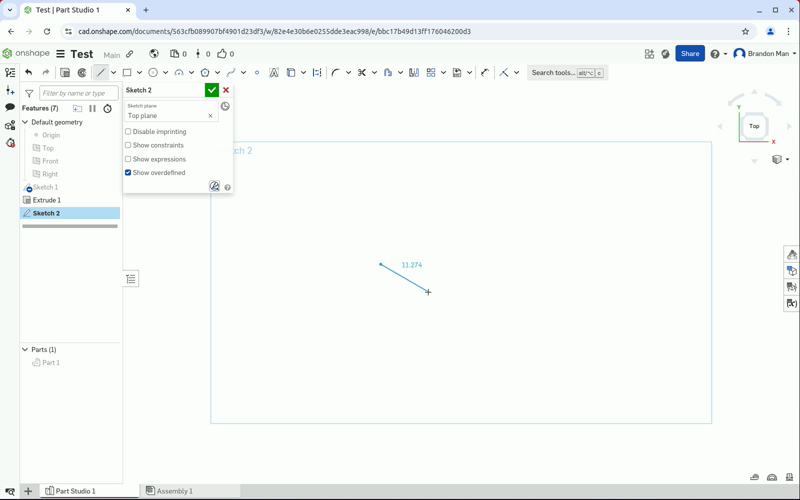
key(esc)
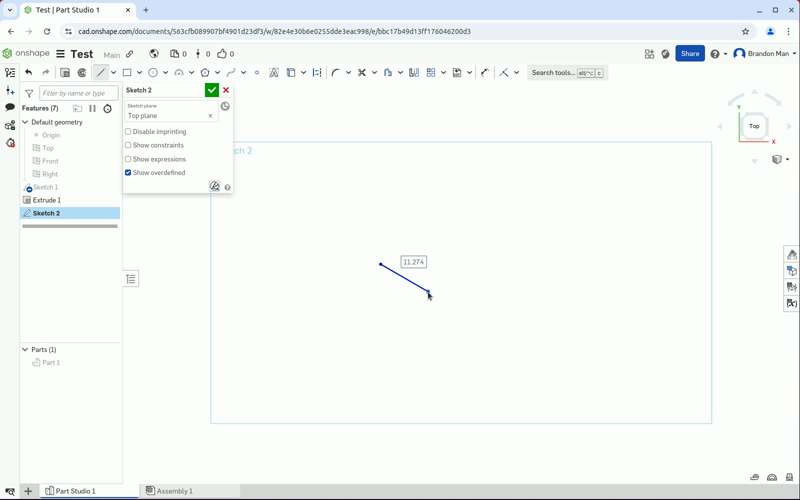
key(a)
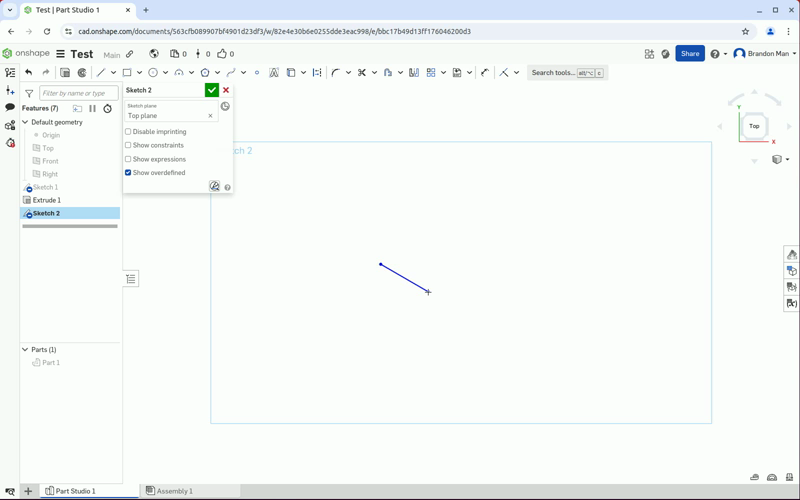
mouse_move(428, 291)
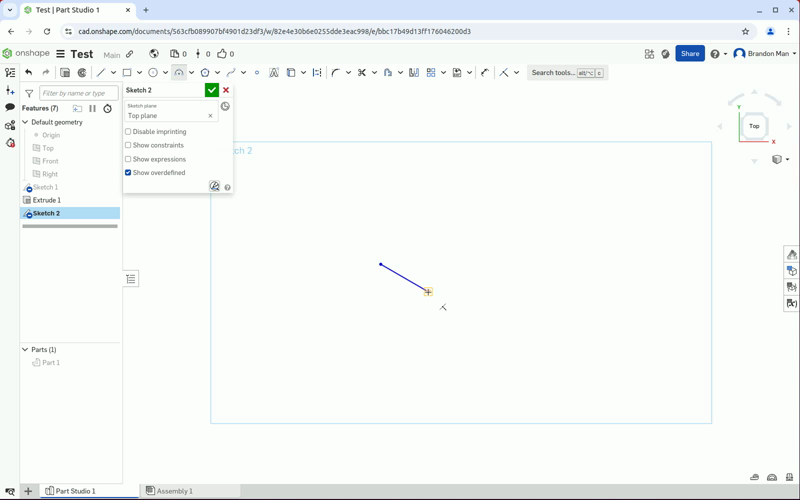
click(428, 291)
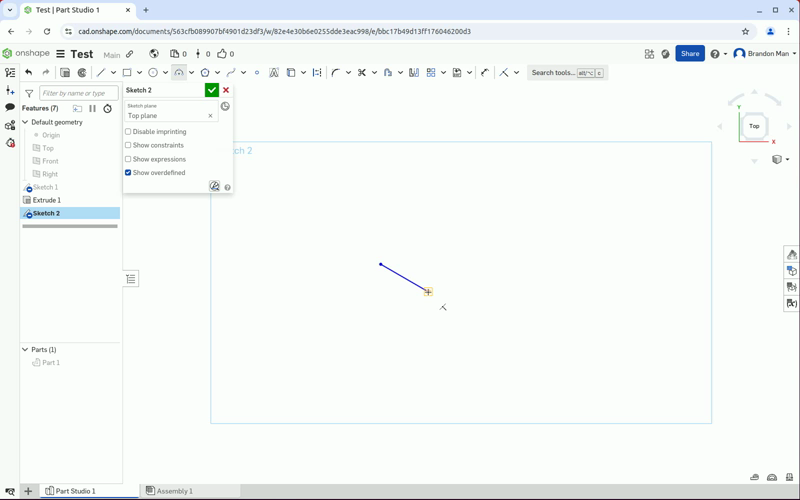
key_down(shift)
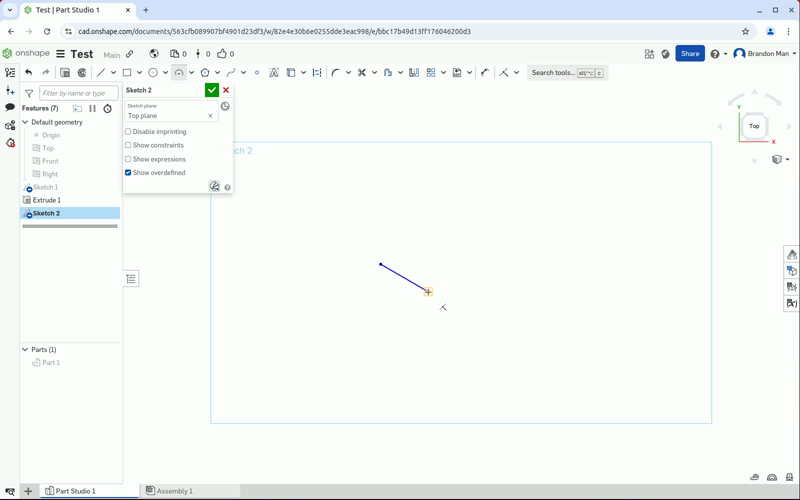
mouse_move(451, 250)
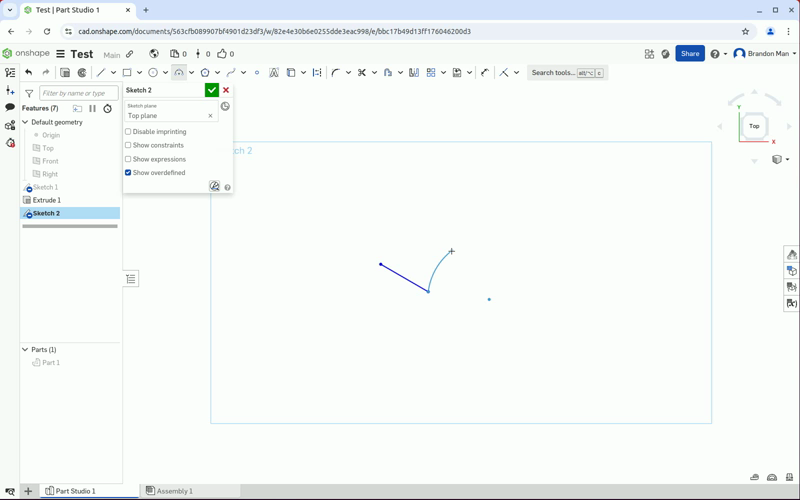
click(451, 250)
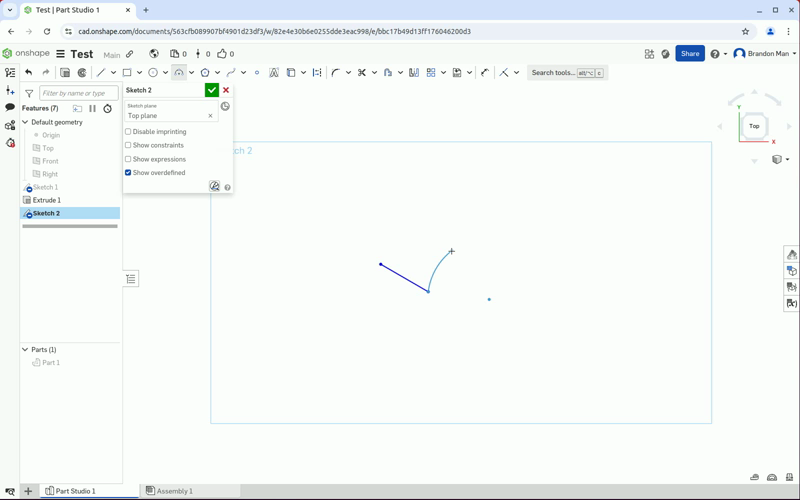
mouse_move(431, 266)
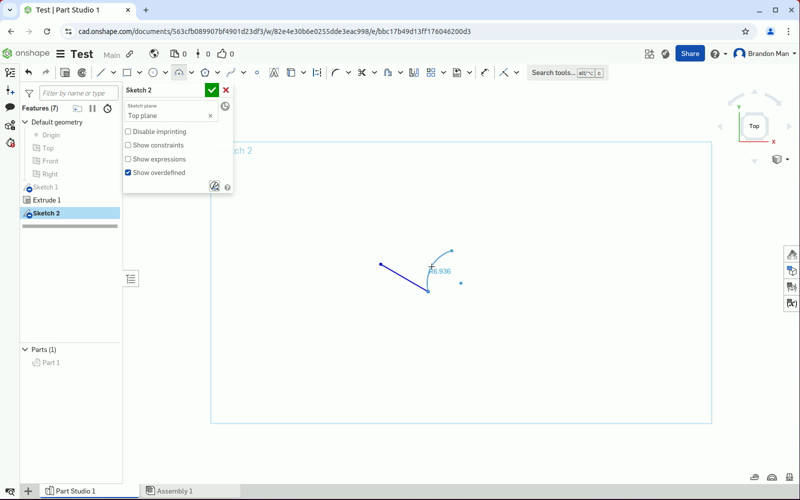
click(431, 266)
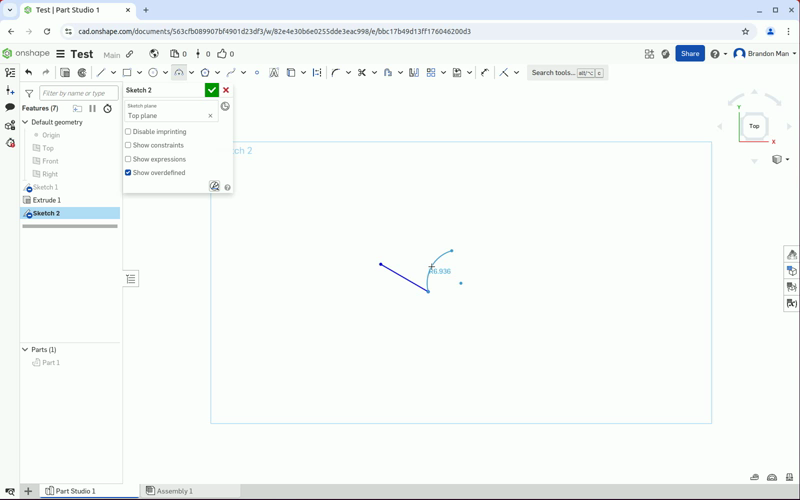
key_up(shift)
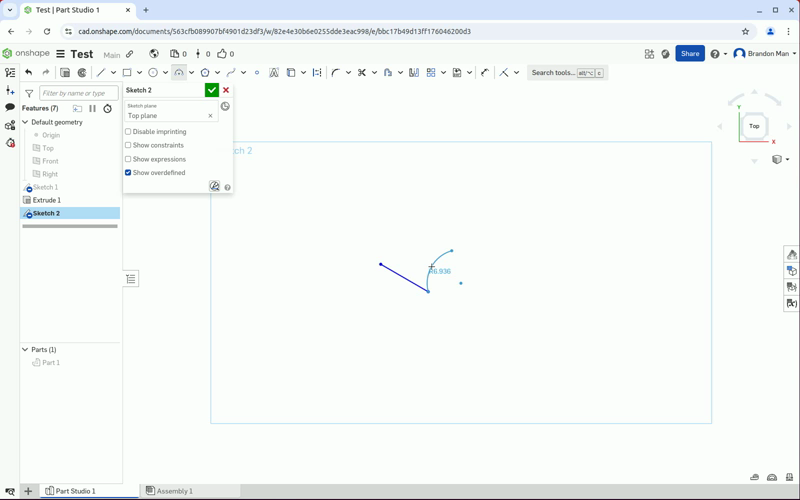
key(esc)
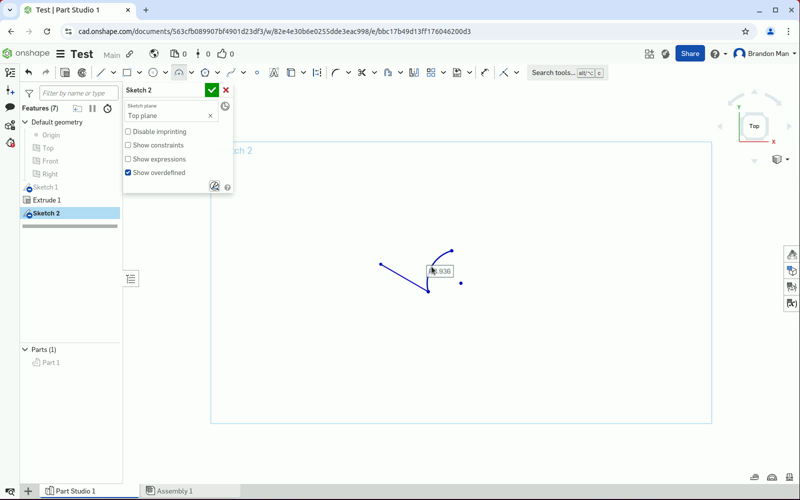
key(l)
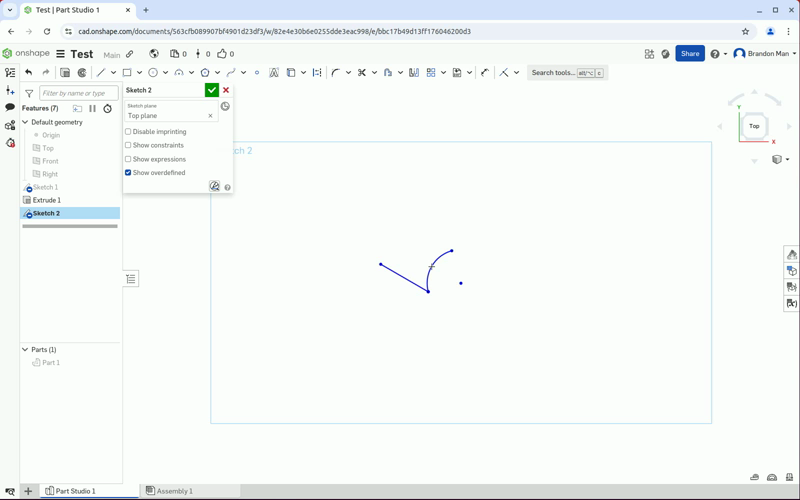
mouse_move(451, 250)
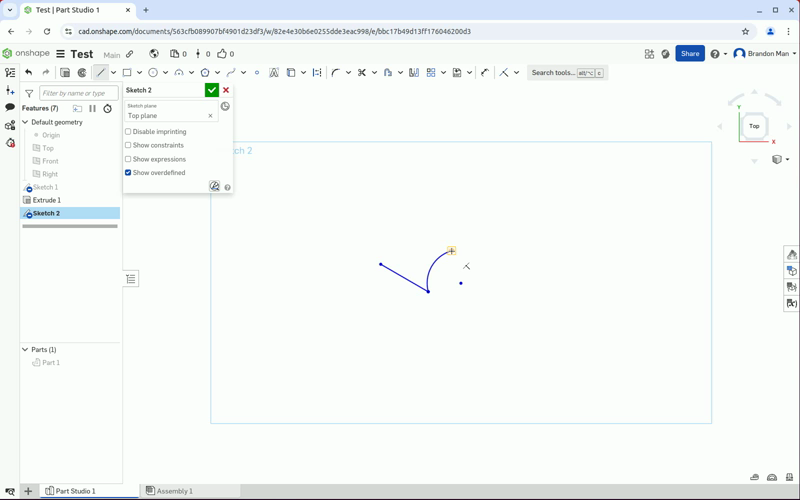
click(451, 250)
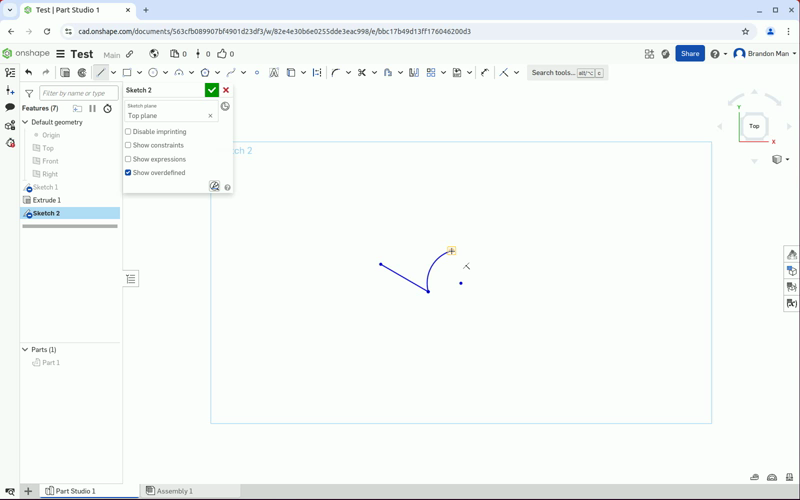
key_down(shift)
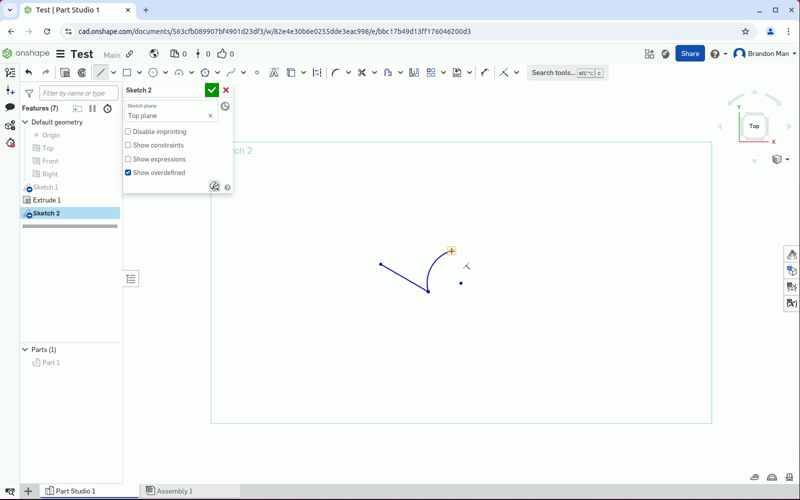
mouse_move(481, 250)
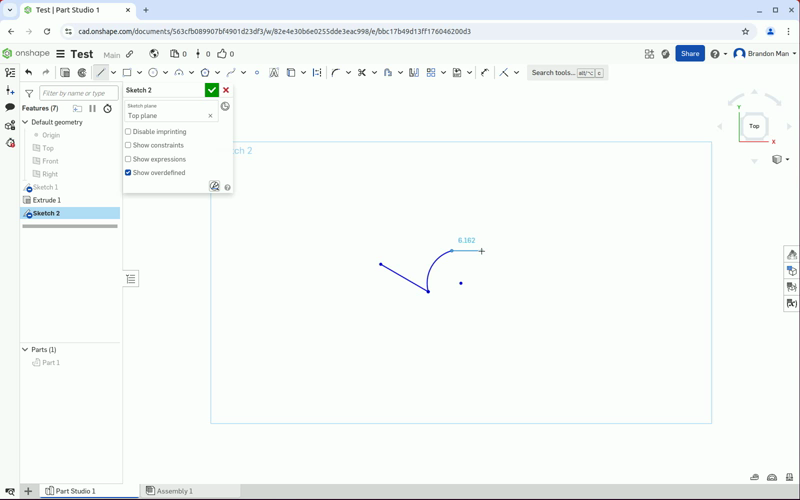
mouse_move(404, 223)
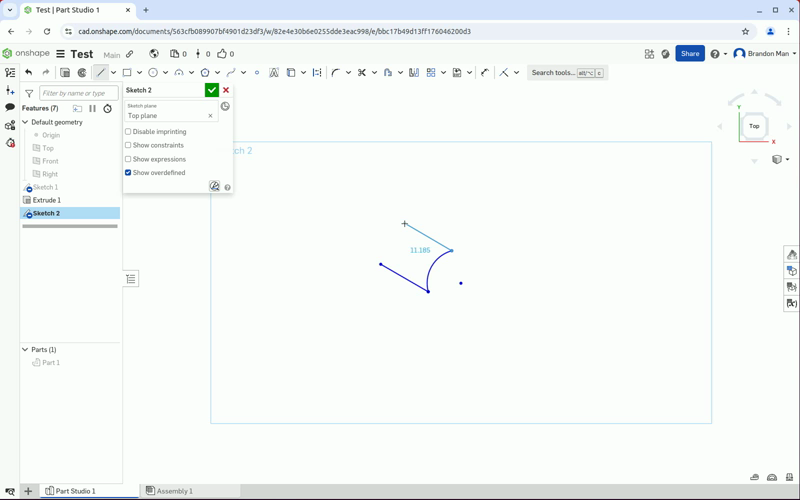
click(404, 223)
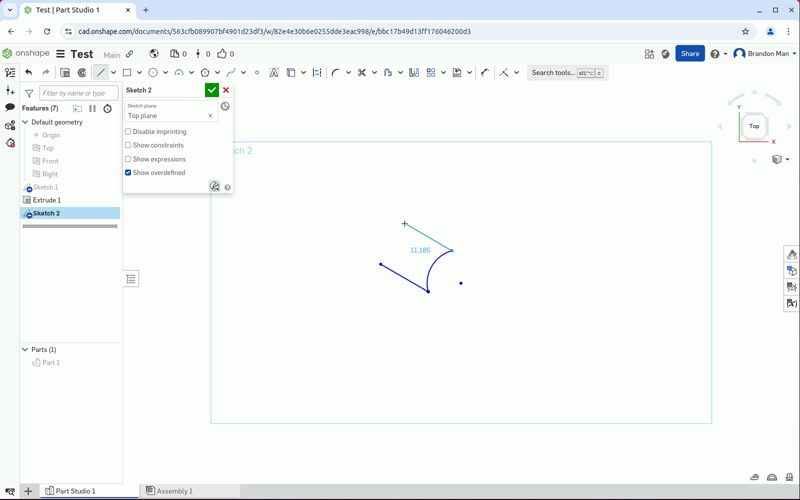
key_up(shift)
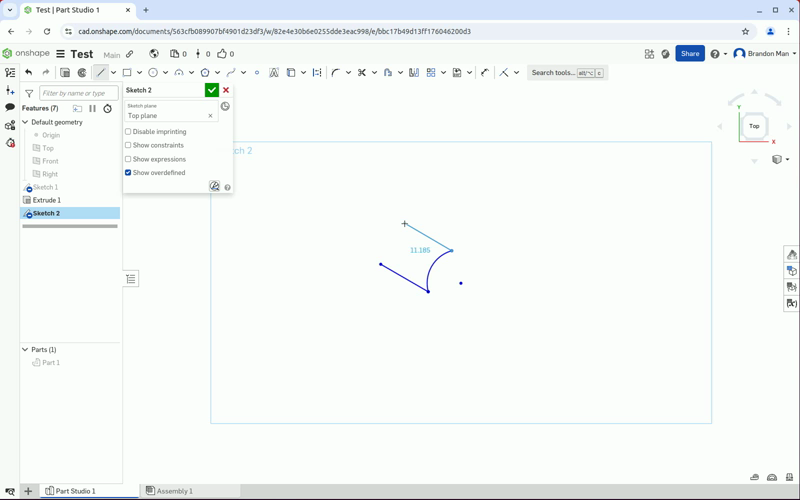
key(esc)
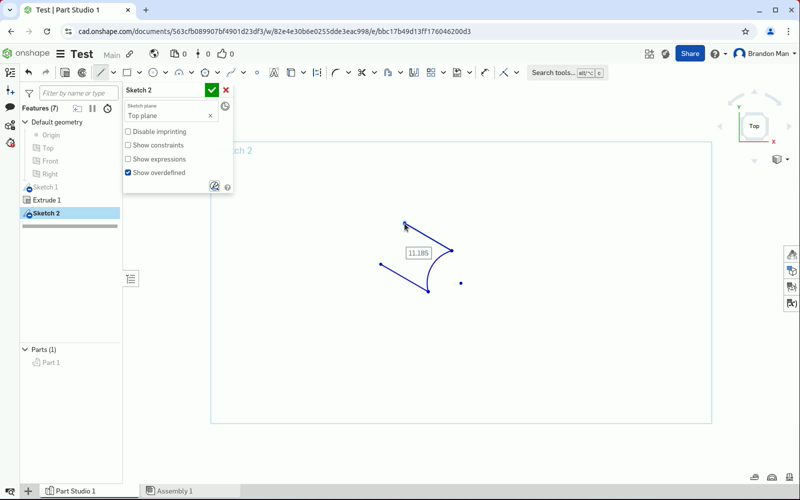
key(a)
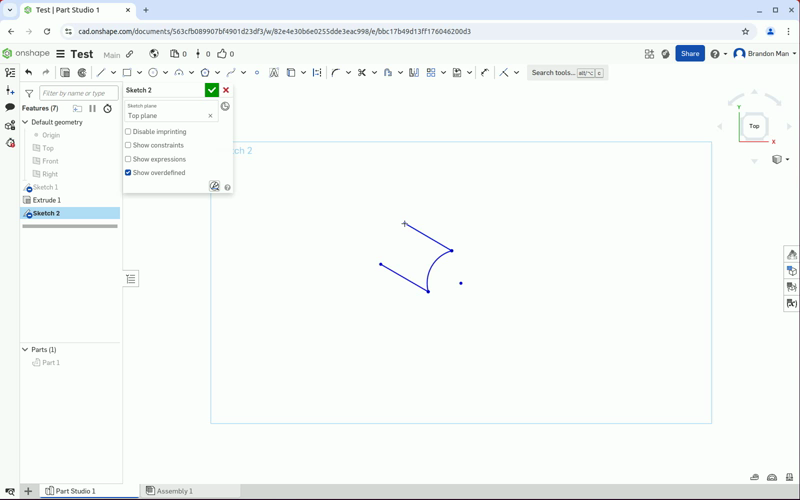
mouse_move(404, 223)
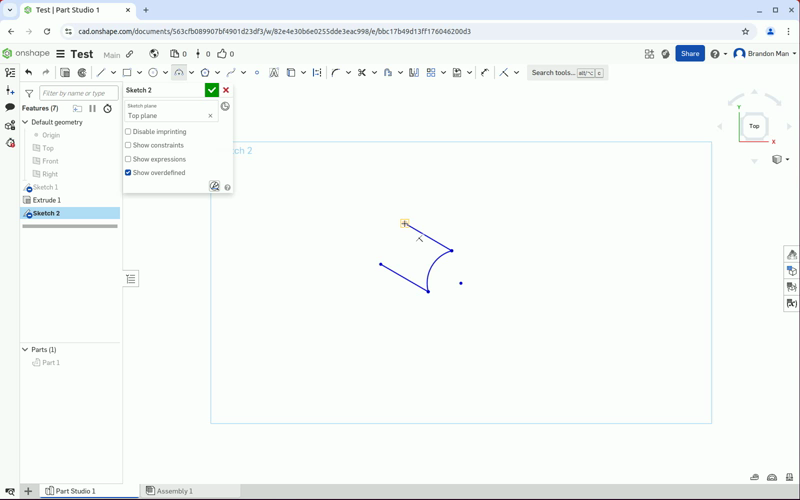
click(404, 223)
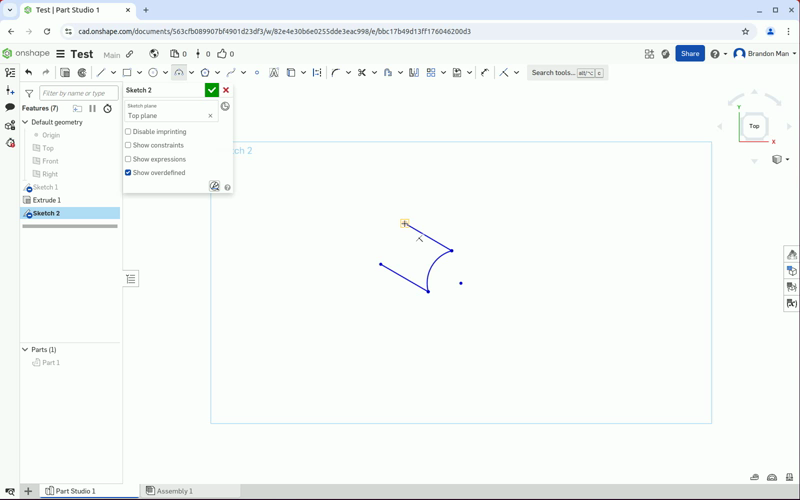
mouse_move(380, 264)
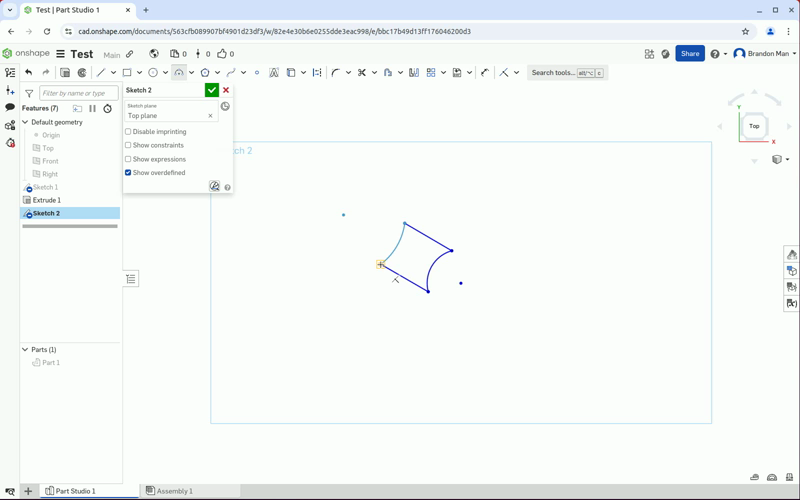
click(380, 264)
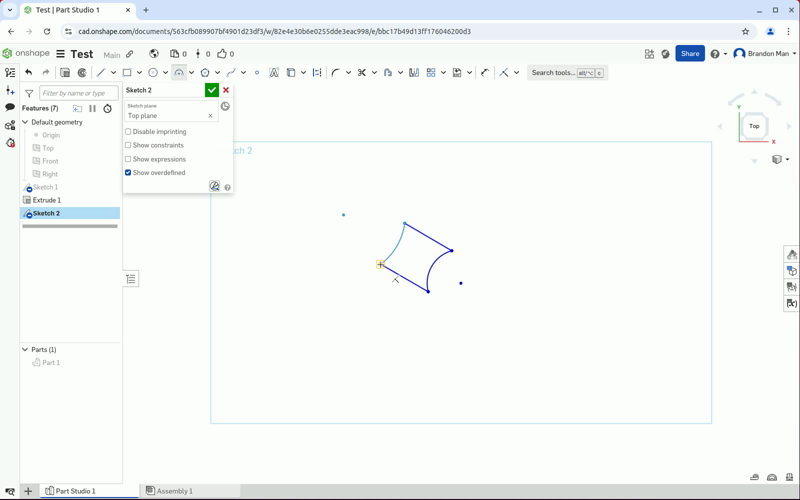
key_down(shift)
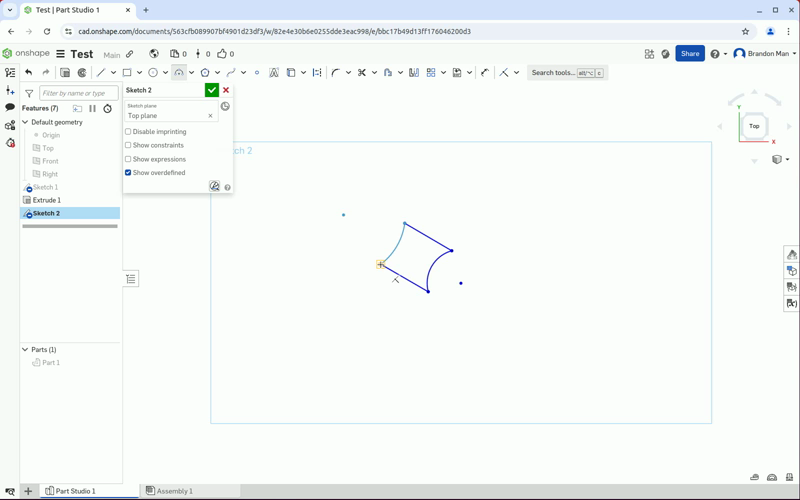
mouse_move(389, 241)
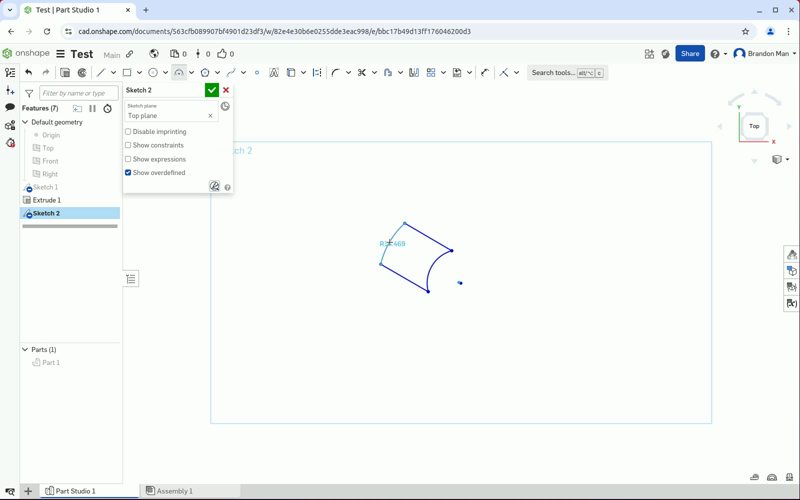
click(389, 241)
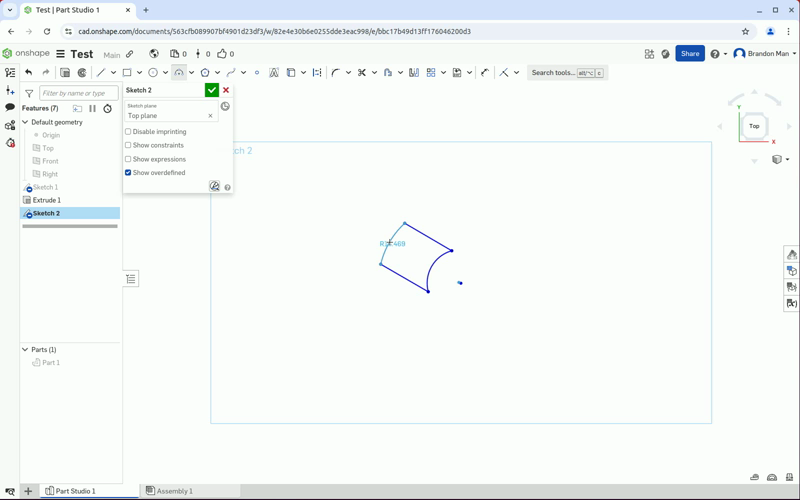
key_up(shift)
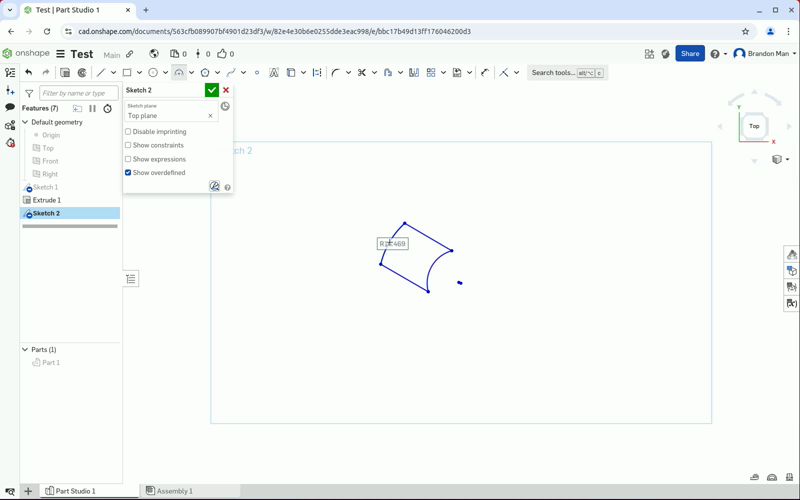
key(esc)
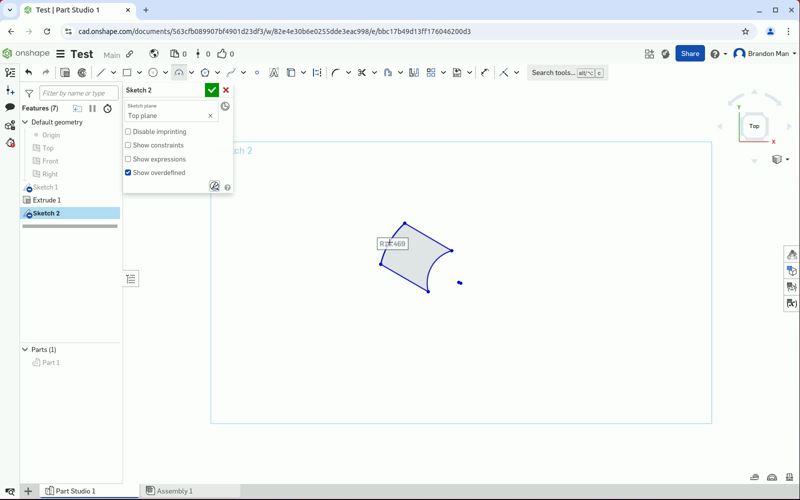
mouse_move(418, 245)
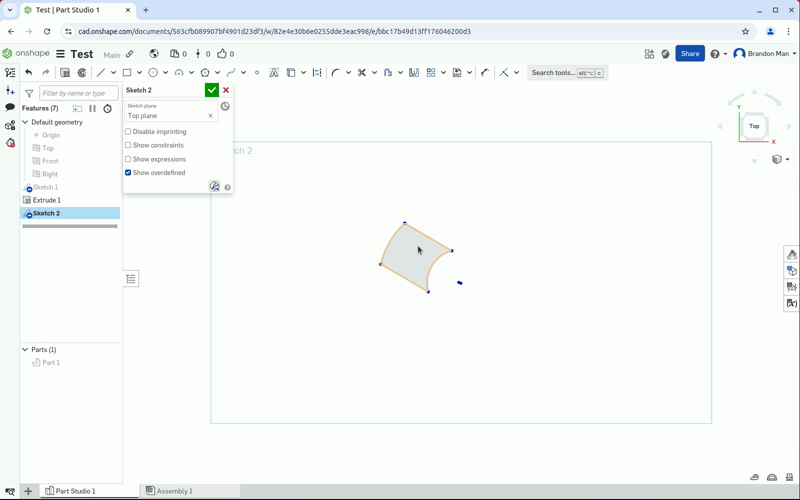
click(418, 245)
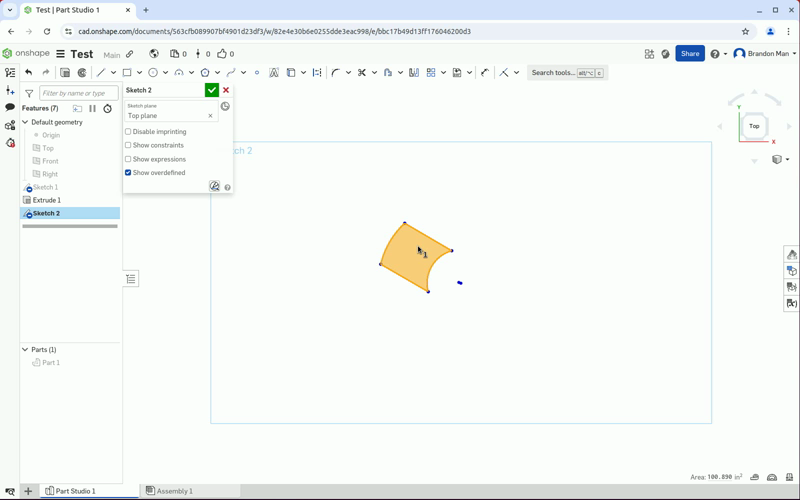
mouse_move(73, 352)
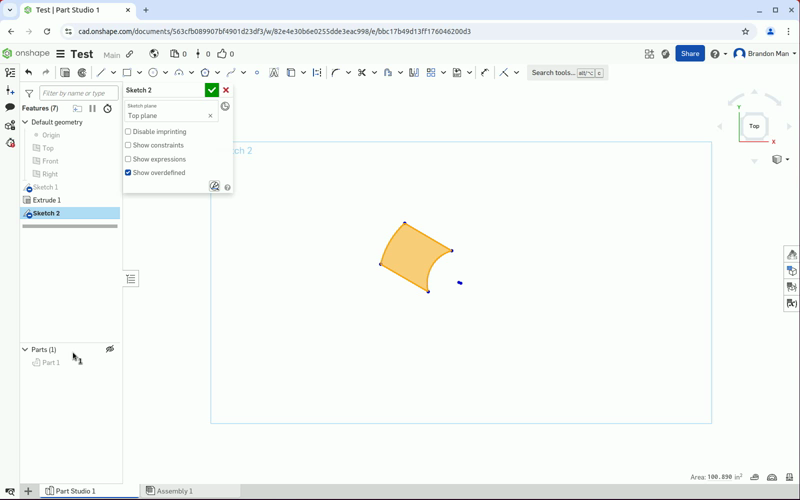
key(shift+y)
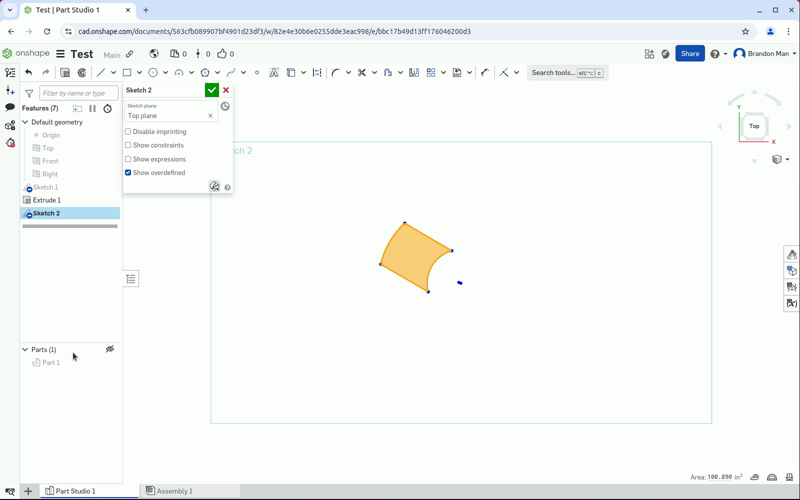
key(shift+e)
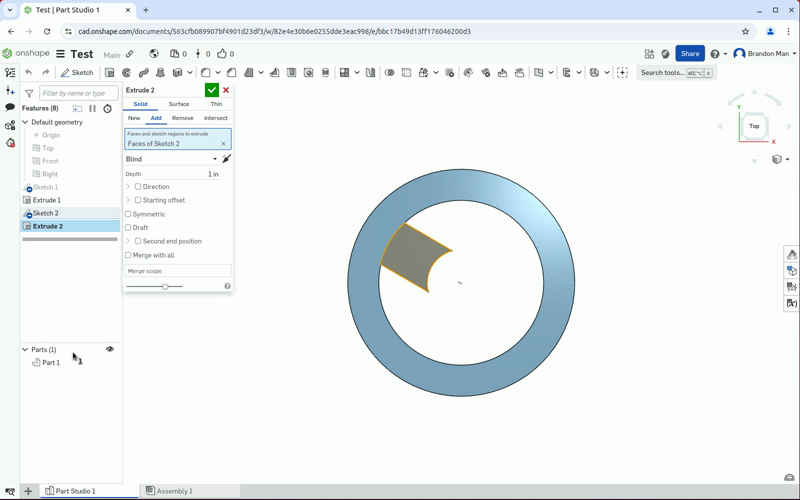
mouse_move(143, 106)
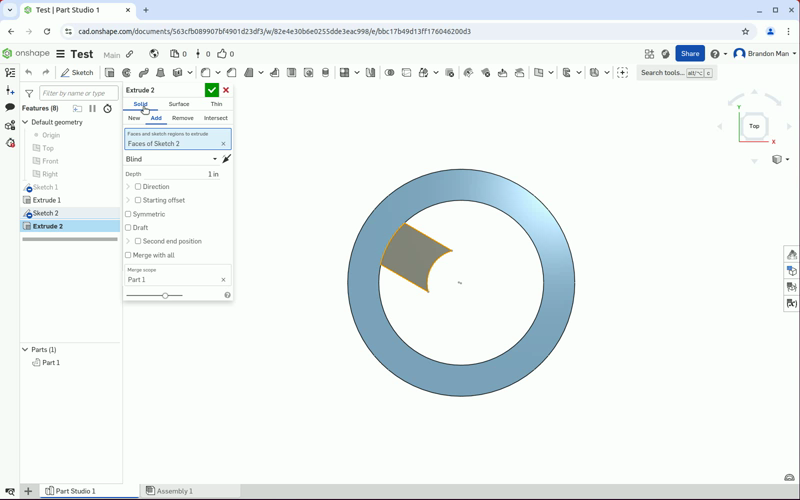
click(143, 106)
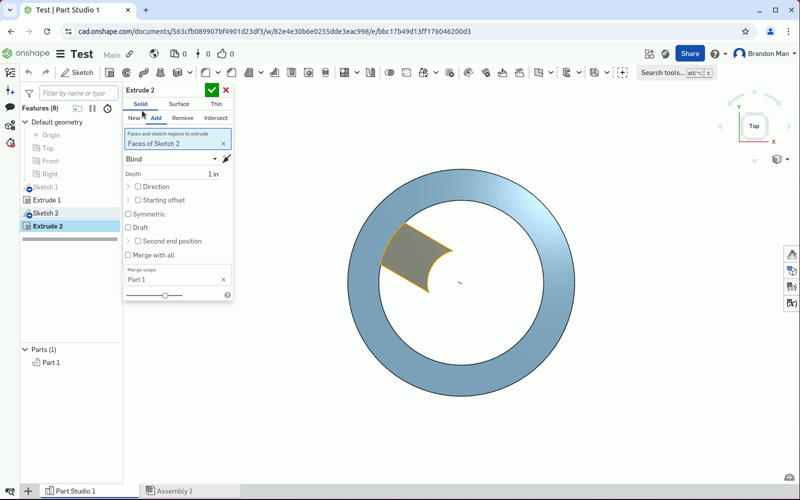
mouse_move(137, 120)
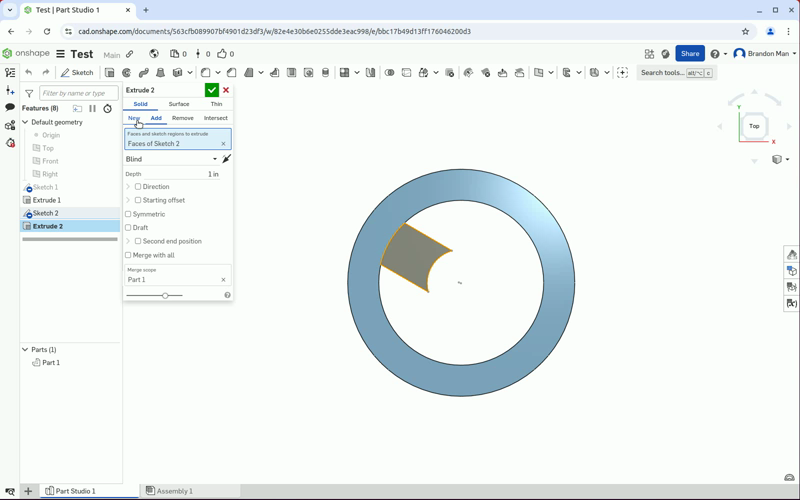
click(137, 120)
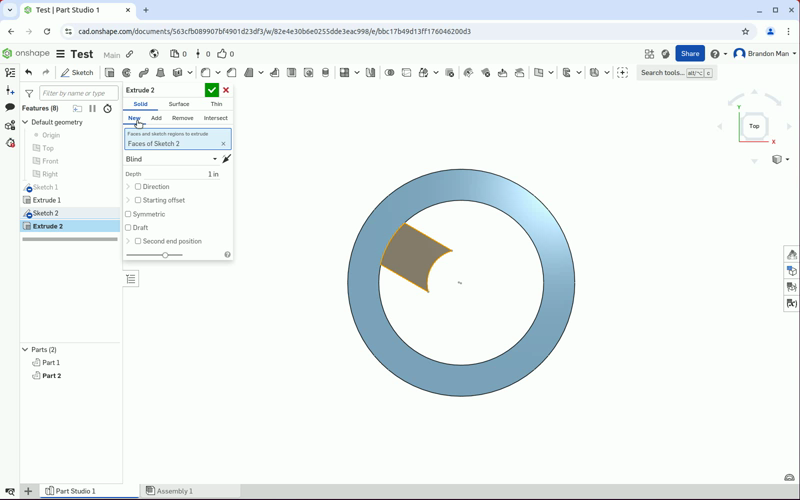
key(tab, 4)
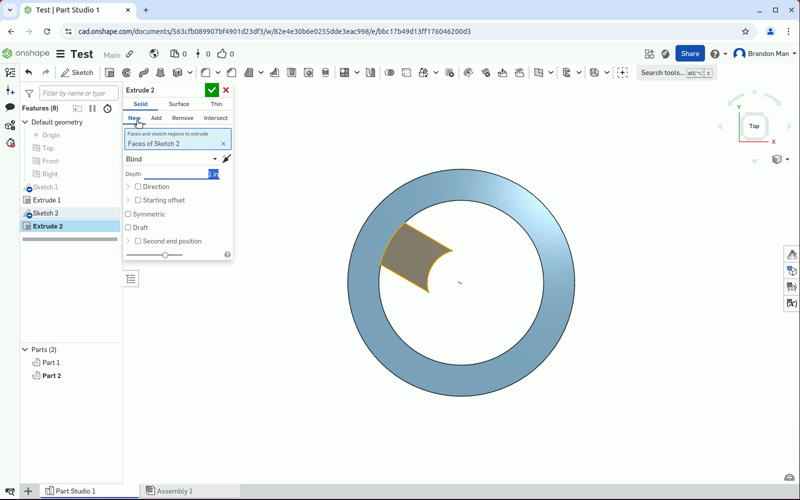
text(6.981)
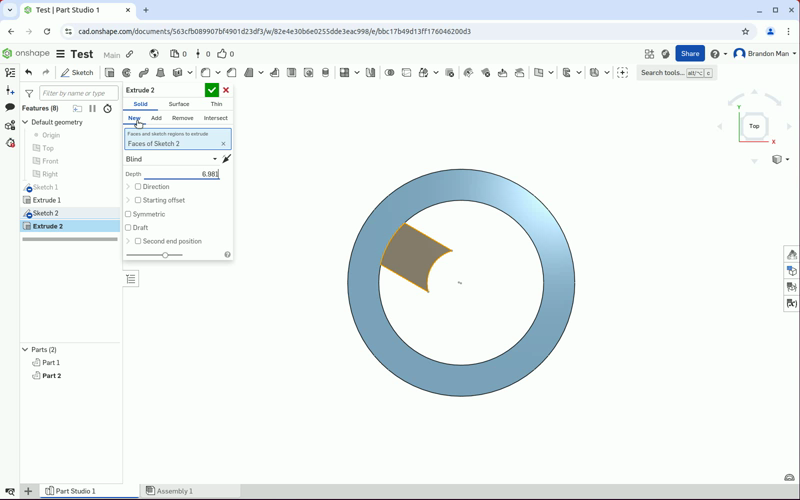
key(enter)
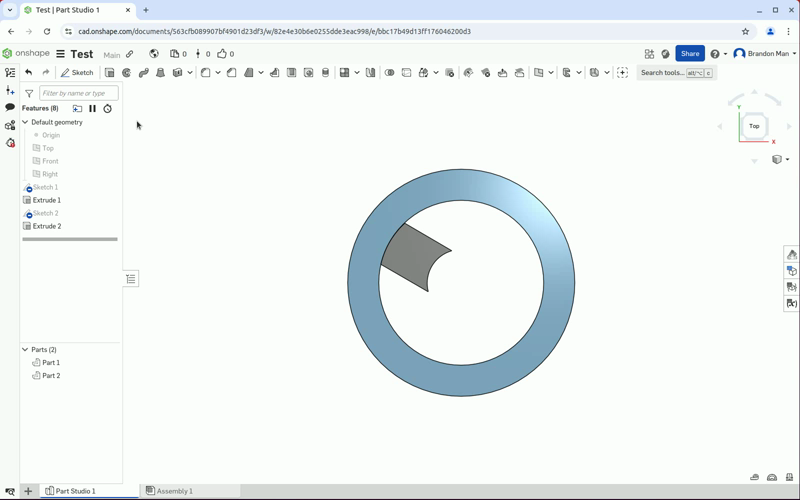
key(shift+h)
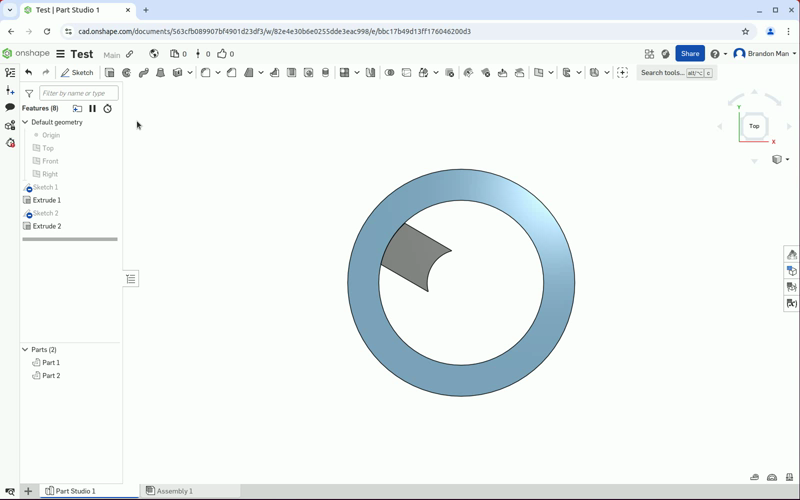
key(shift+h)
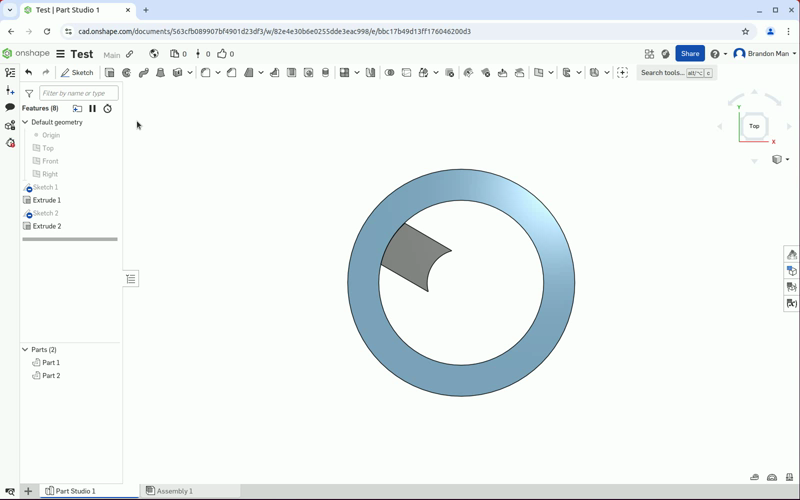
mouse_move(73, 189)
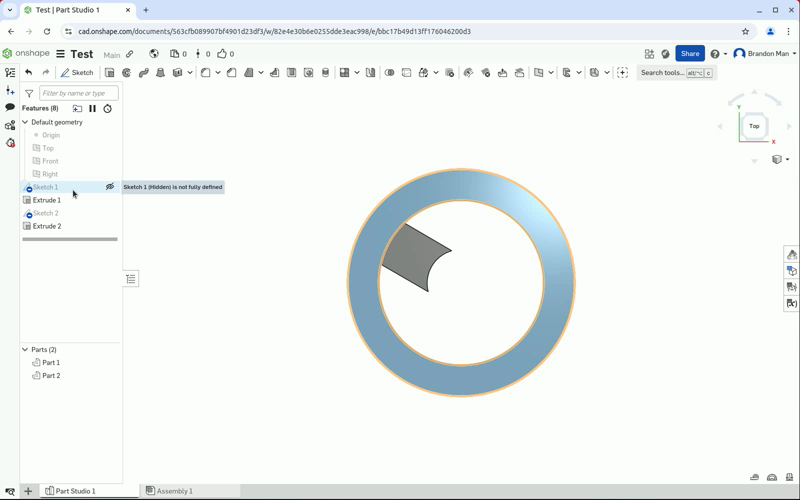
click(73, 189)
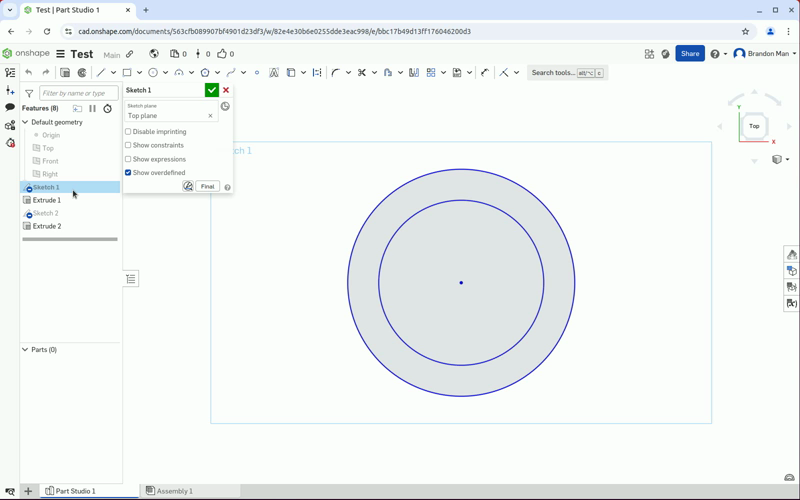
mouse_move(229, 92)
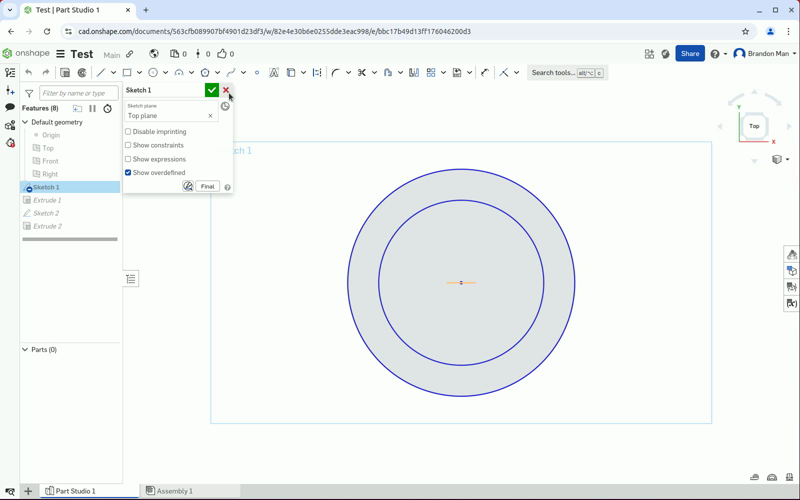
click(229, 92)
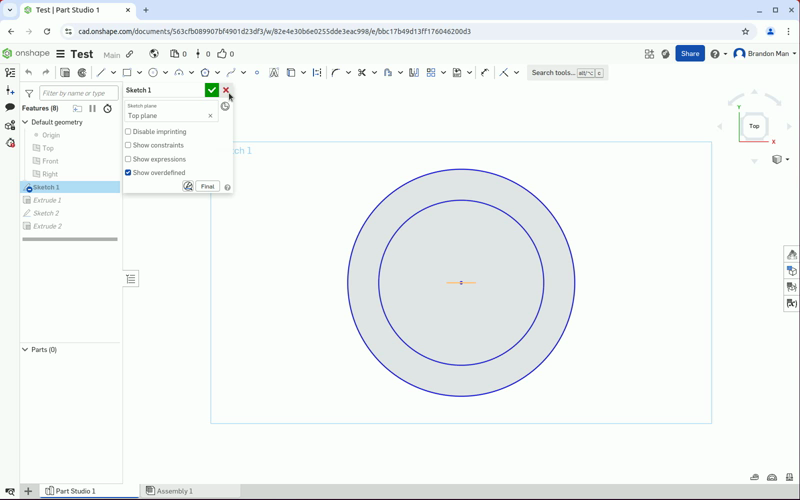
key(shift+s)
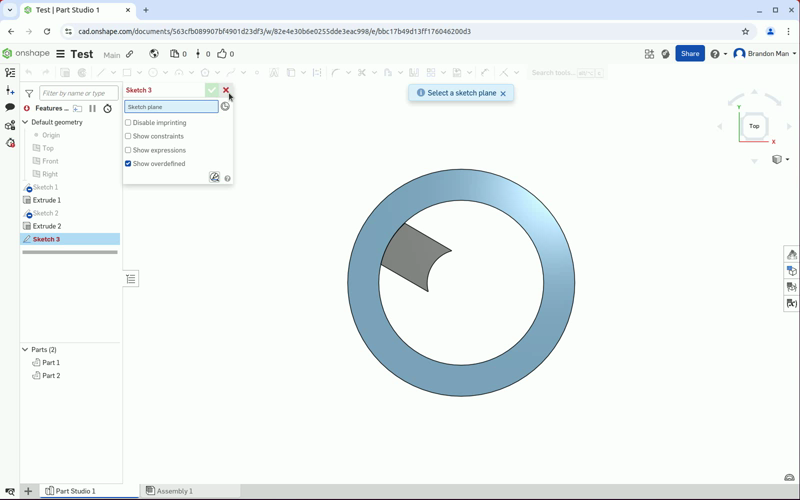
mouse_move(73, 150)
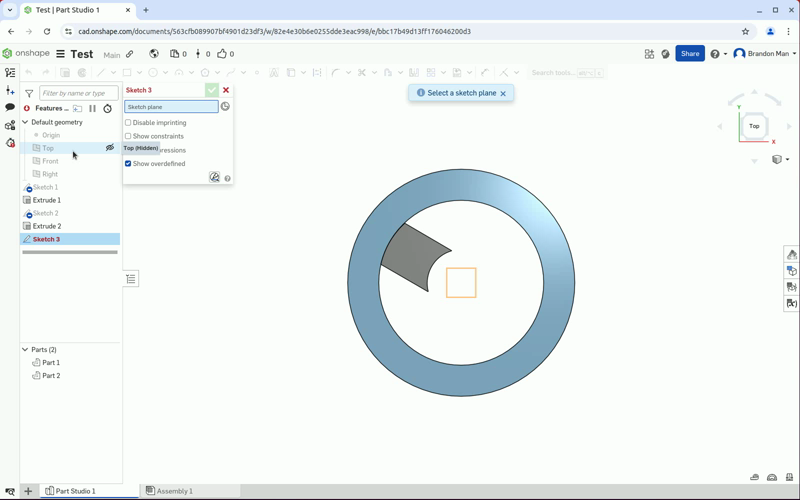
click(73, 150)
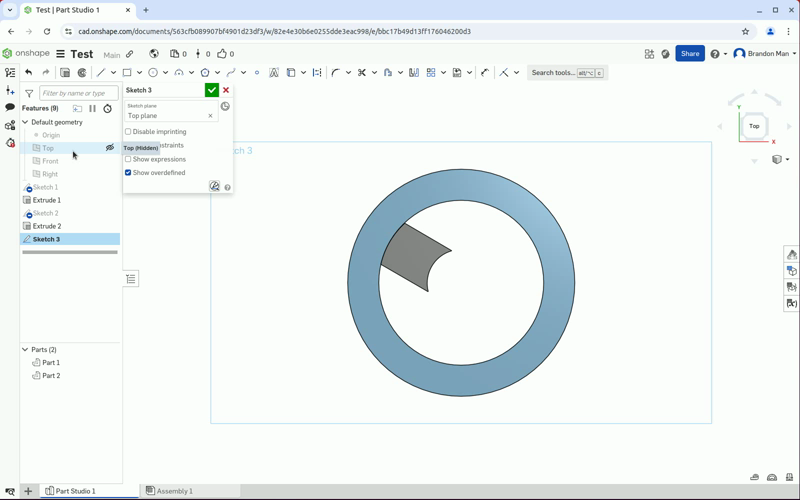
mouse_move(73, 352)
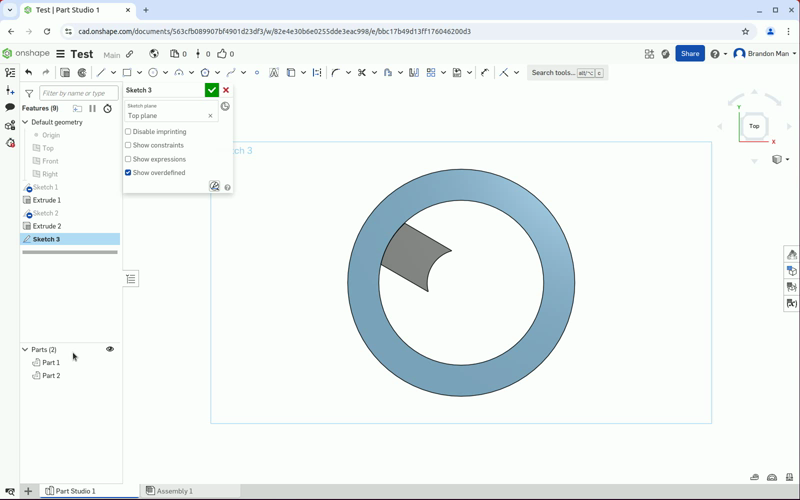
key(y)
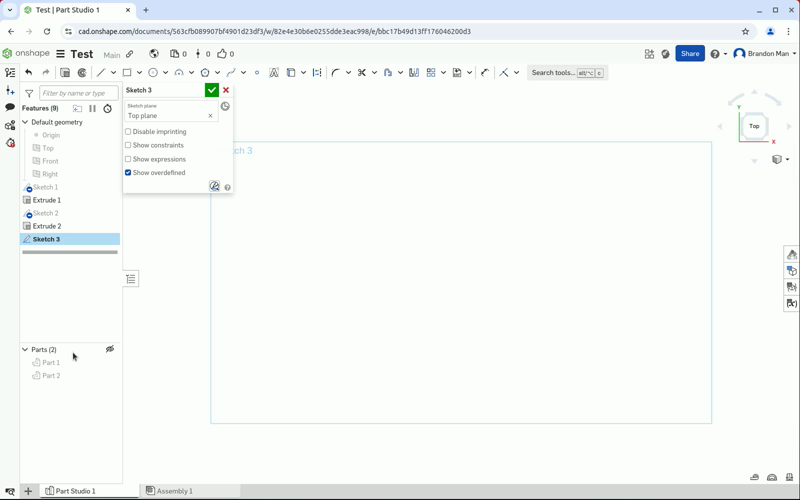
key(c)
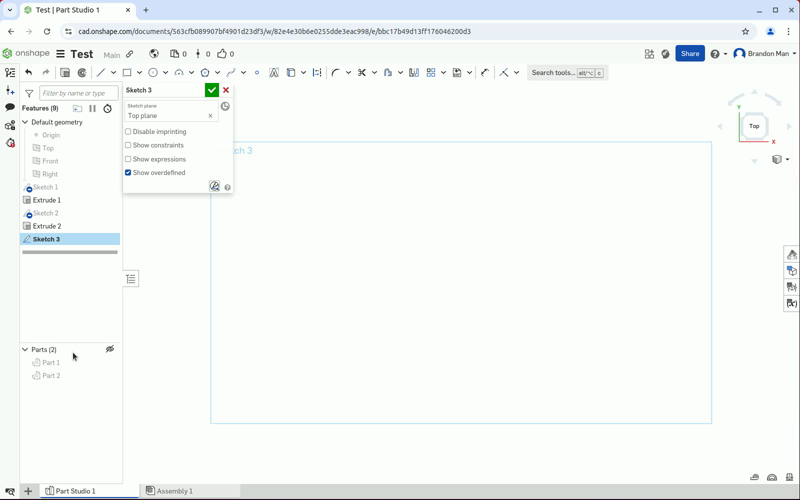
key_down(shift)
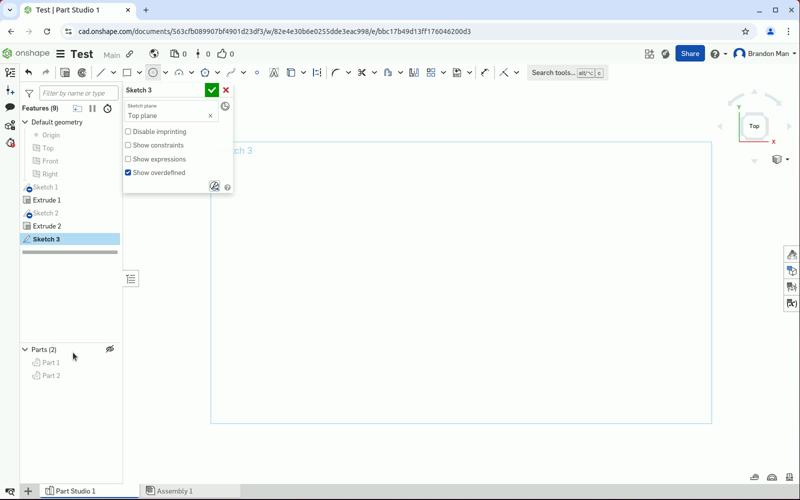
mouse_move(460, 282)
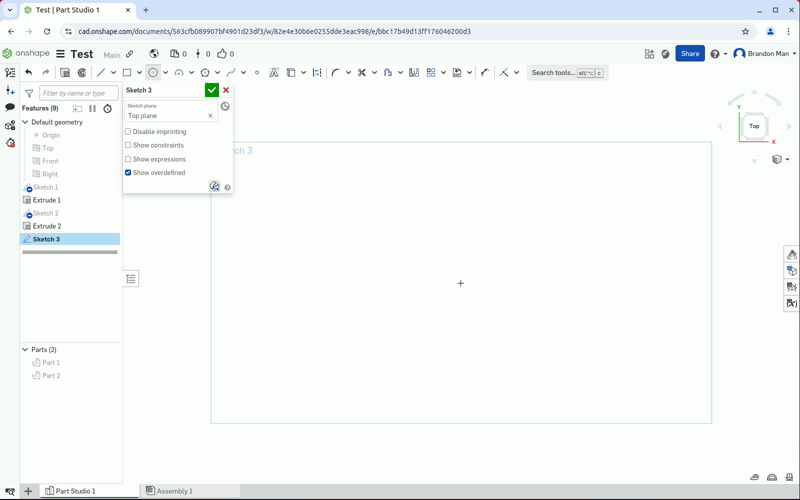
click(460, 282)
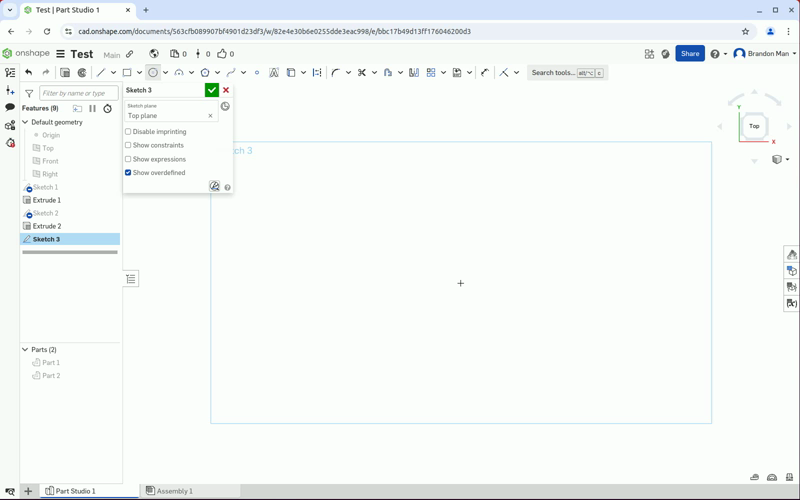
key_up(shift)
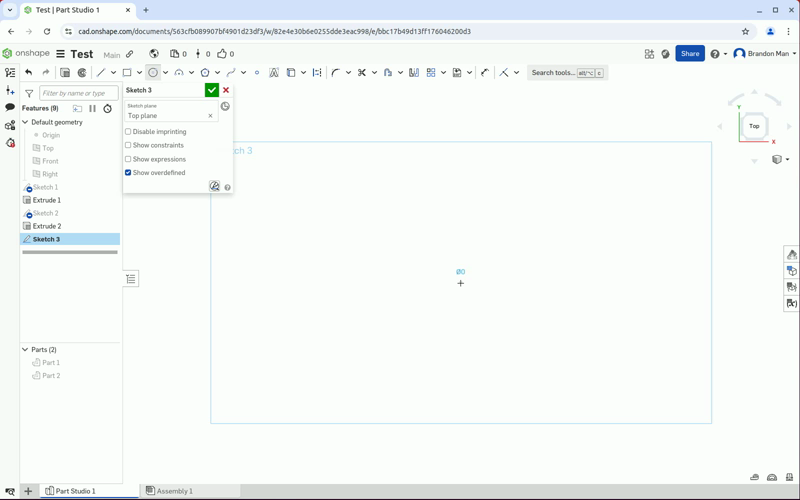
mouse_move(494, 282)
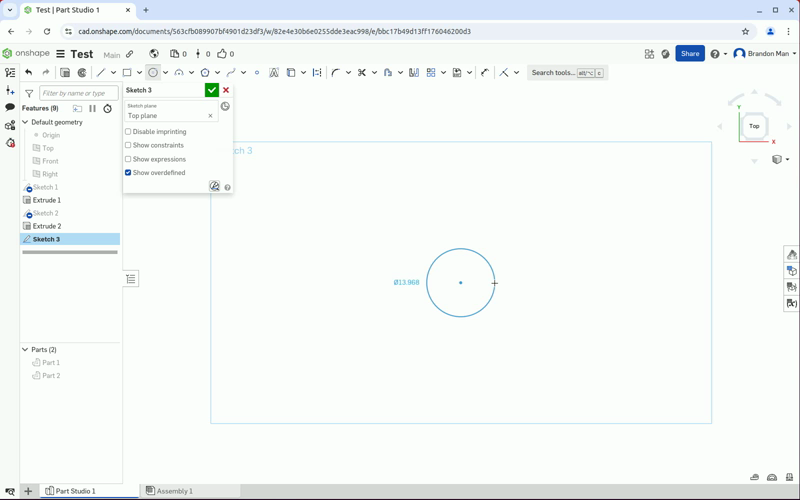
click(494, 282)
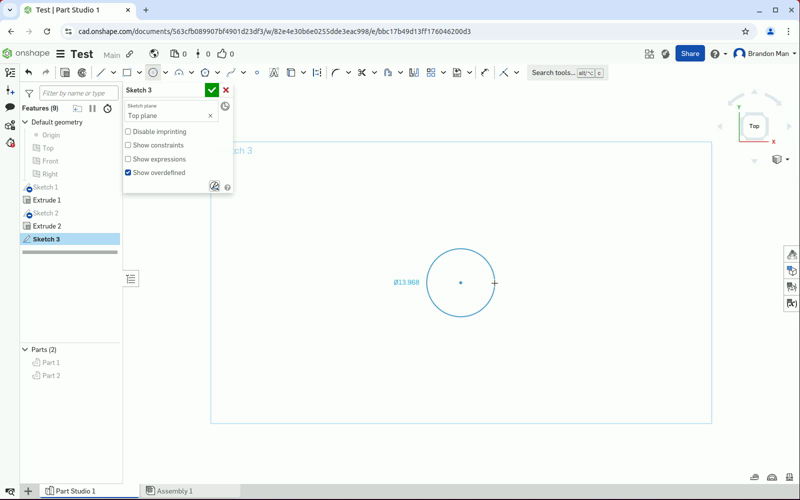
key(esc)
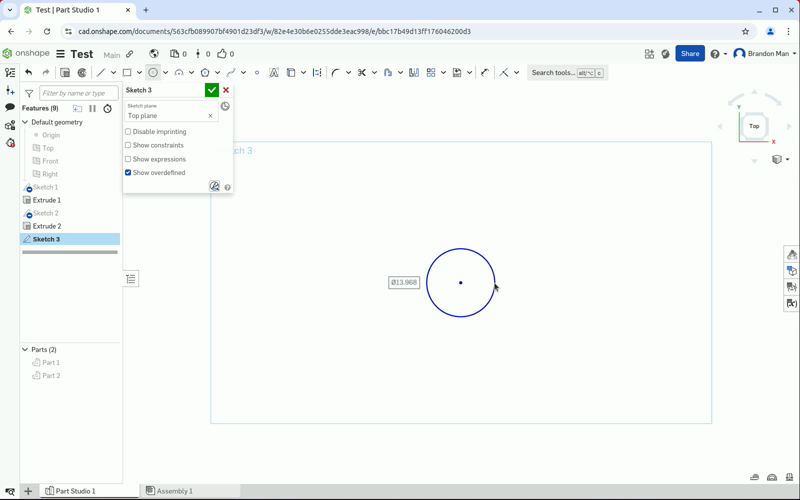
key(c)
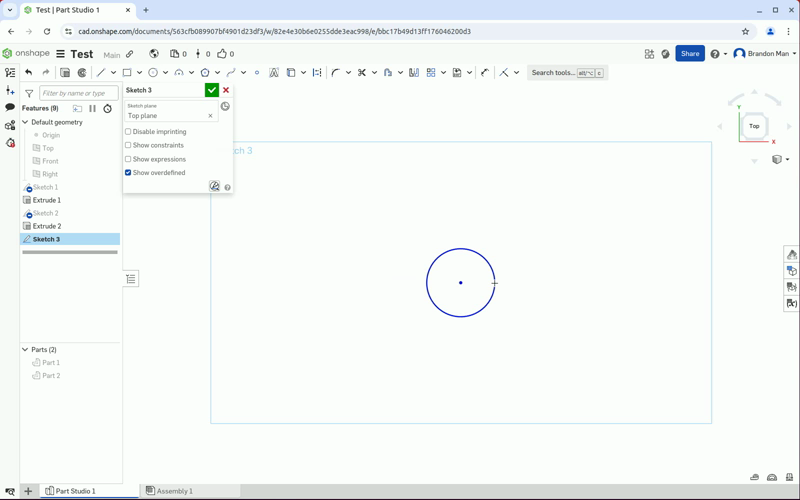
key_down(shift)
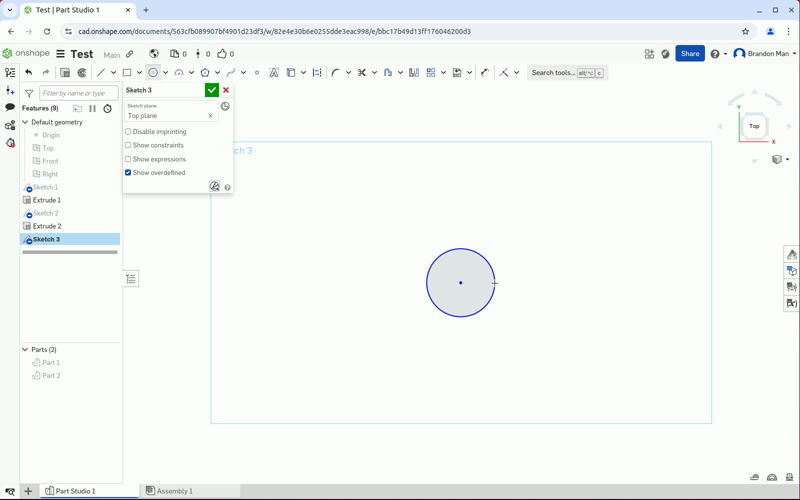
mouse_move(460, 282)
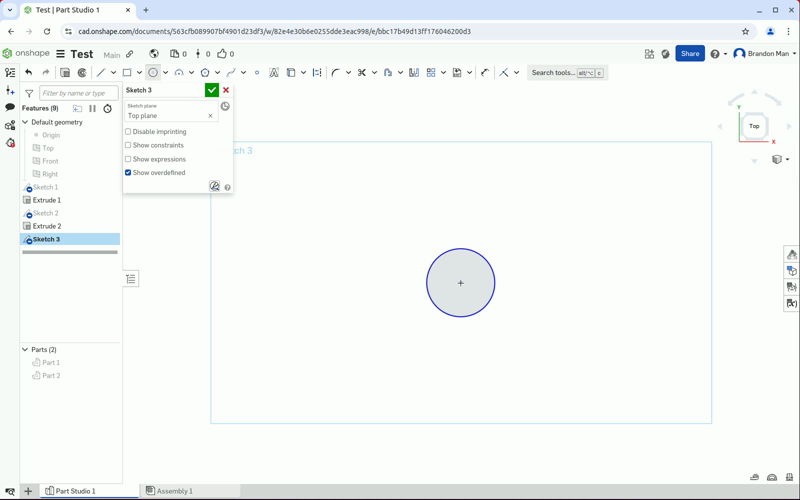
click(460, 282)
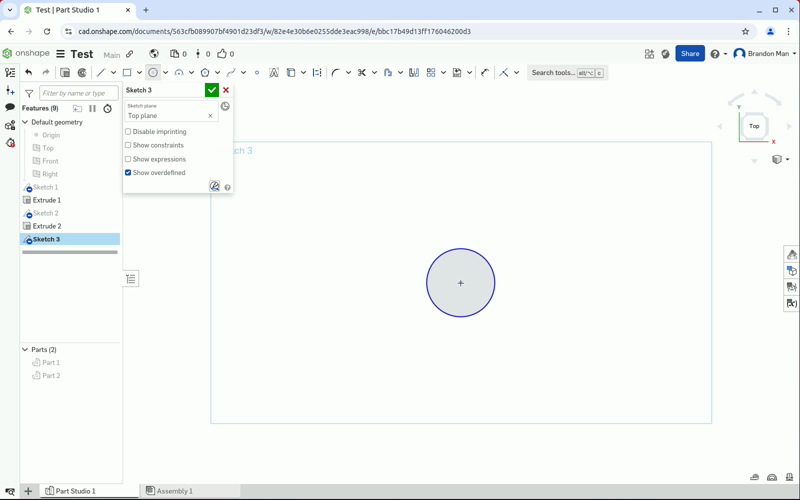
key_up(shift)
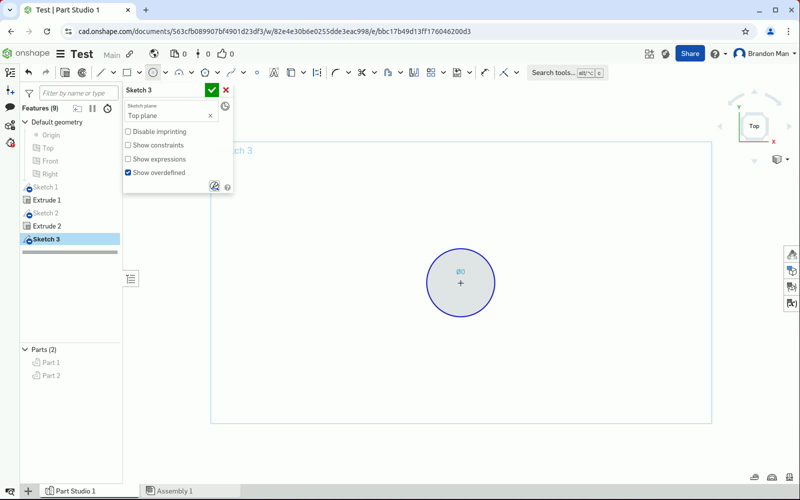
mouse_move(471, 282)
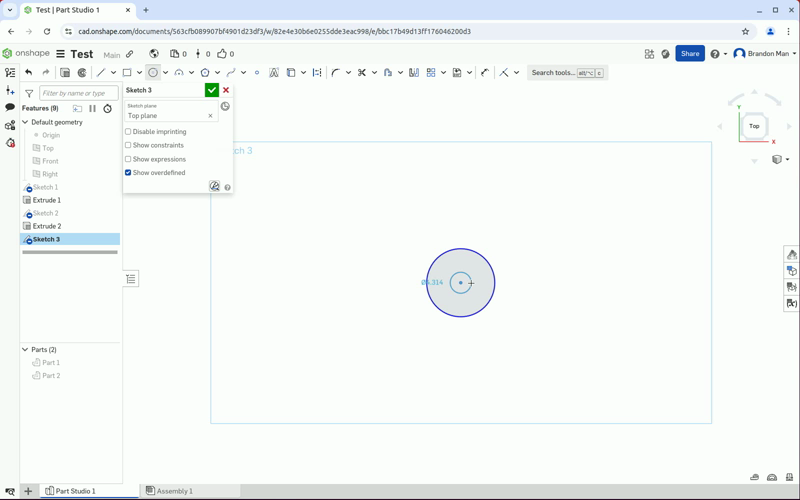
click(471, 282)
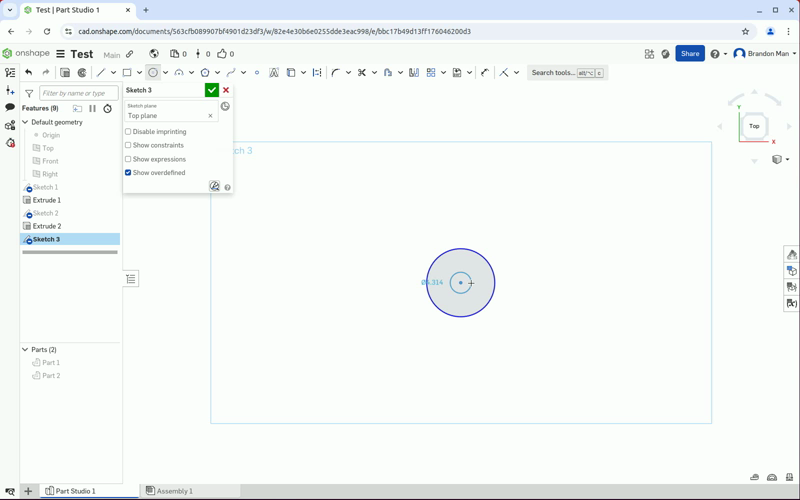
key(esc)
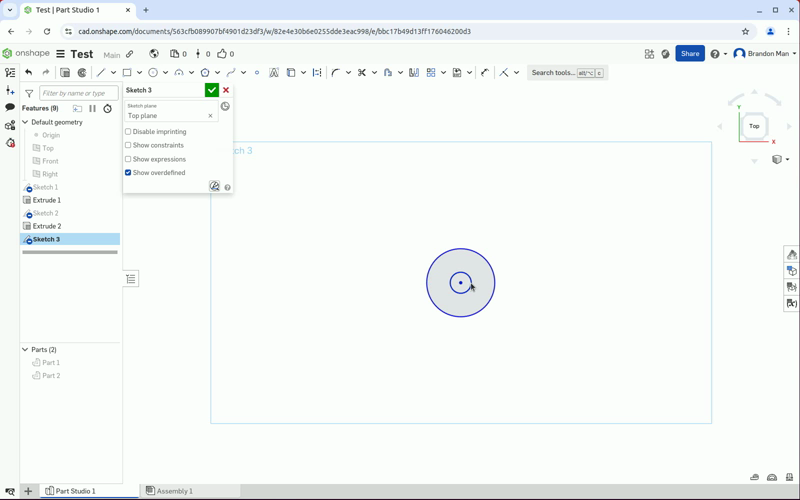
mouse_move(473, 277)
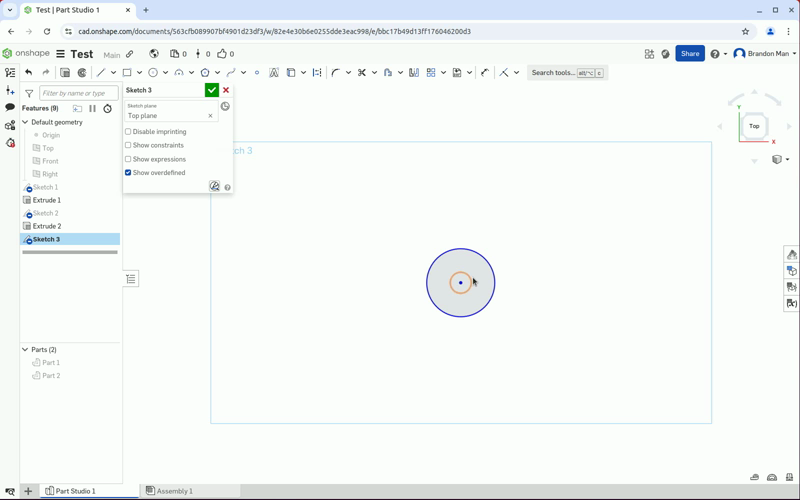
click(473, 277)
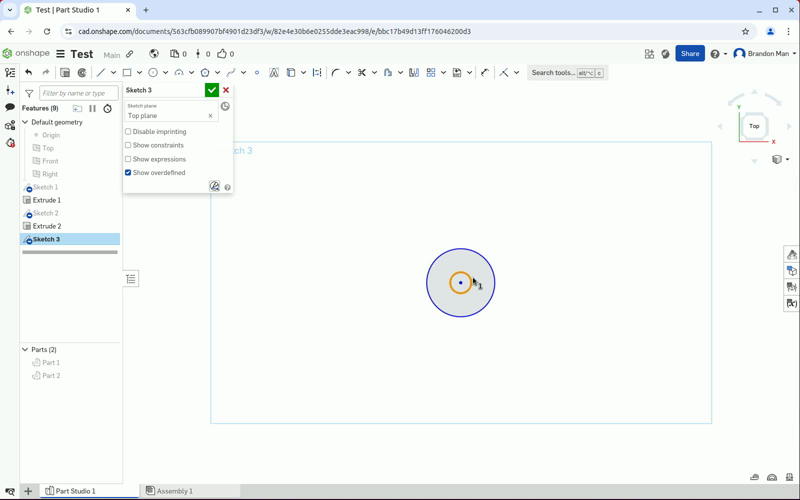
mouse_move(73, 352)
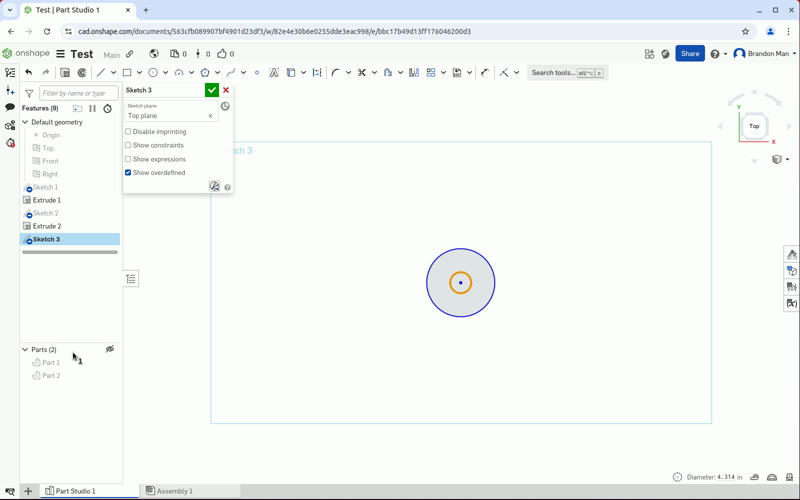
key(shift+y)
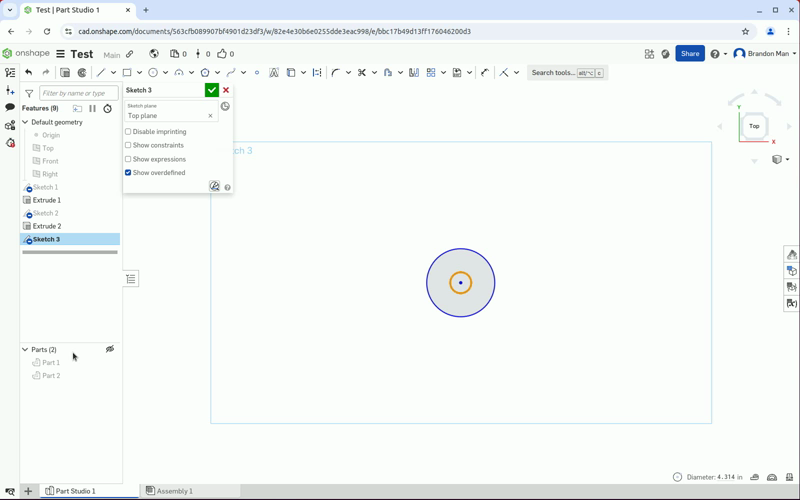
key(shift+e)
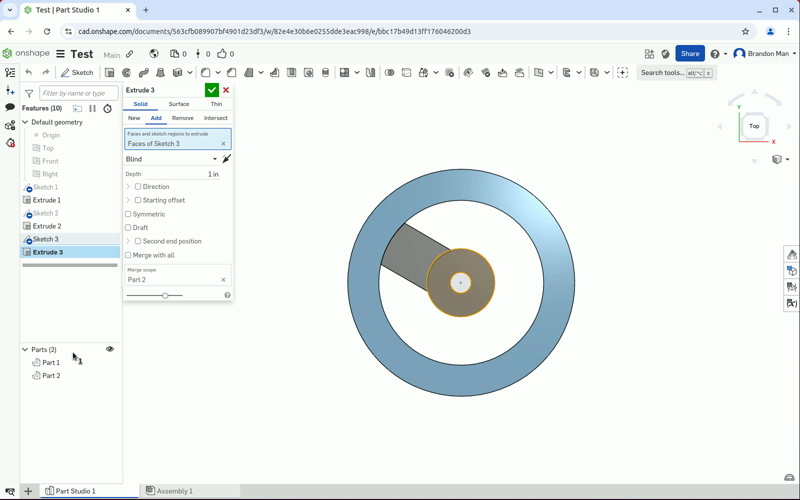
mouse_move(143, 106)
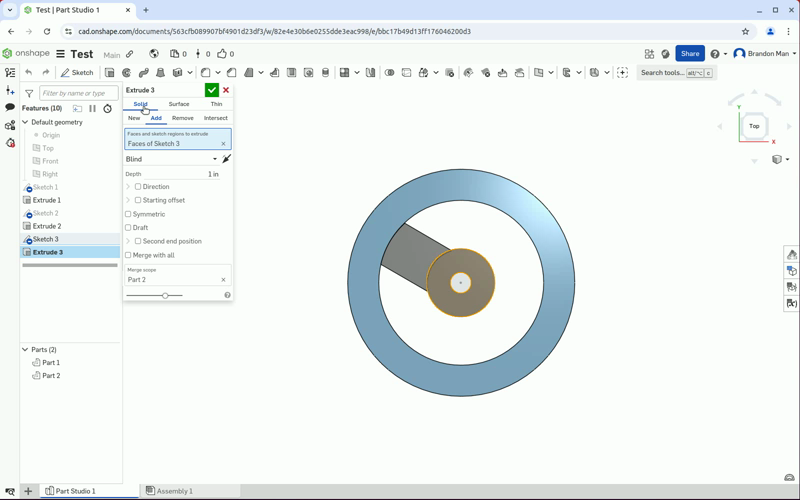
click(143, 106)
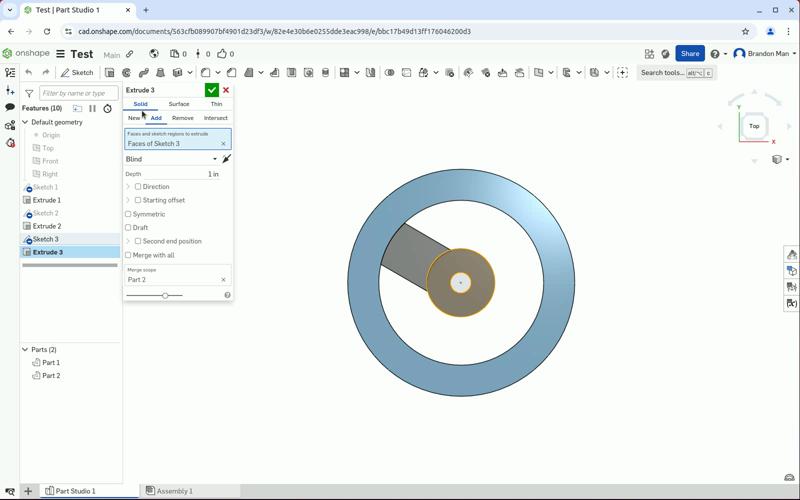
mouse_move(137, 120)
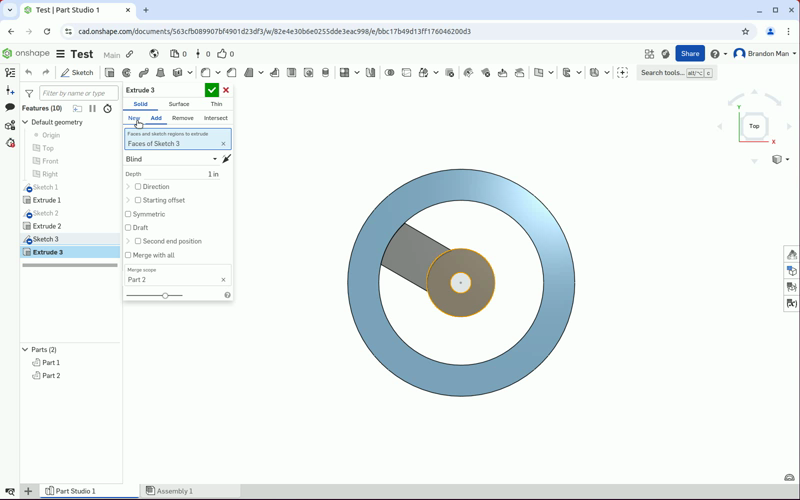
click(137, 120)
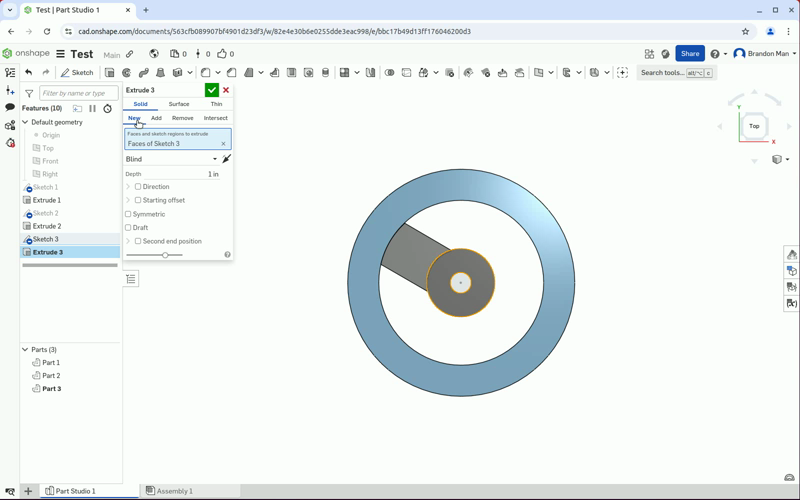
key(tab, 4)
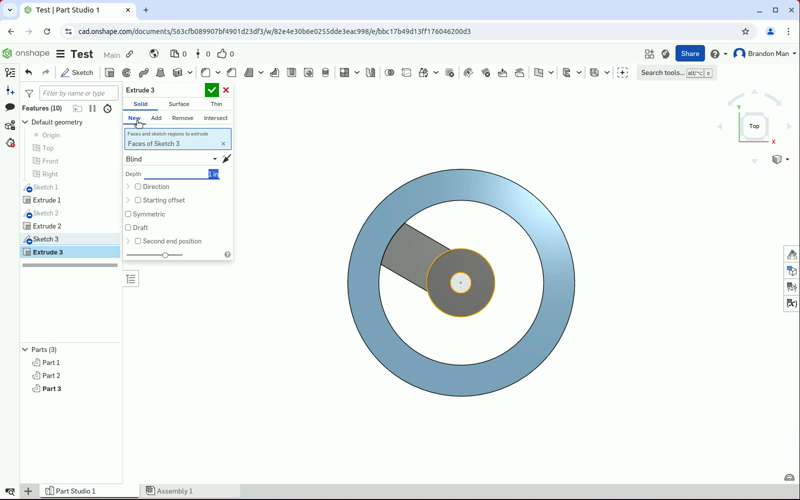
text(6.981)
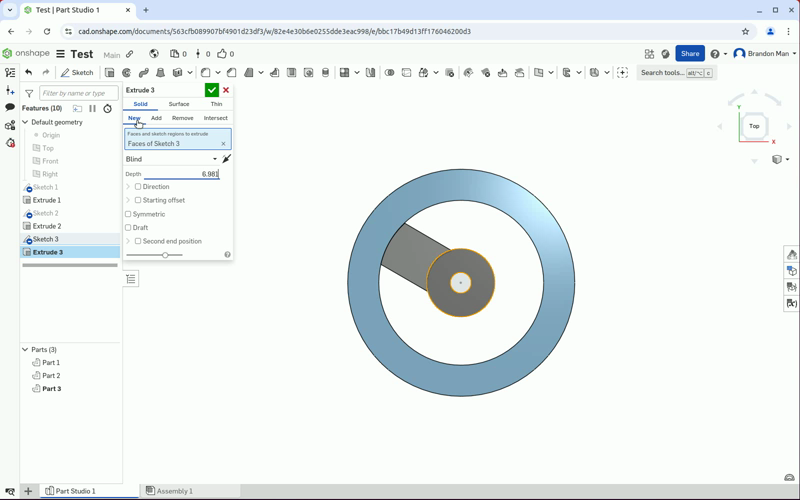
key(enter)
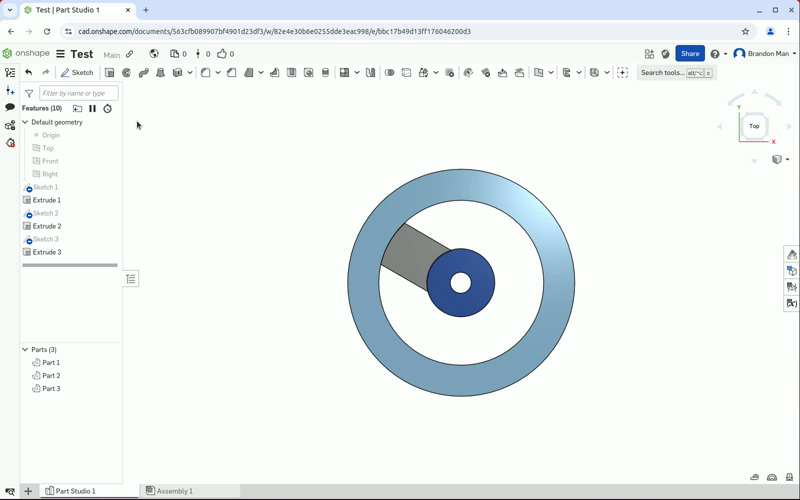
key(shift+h)
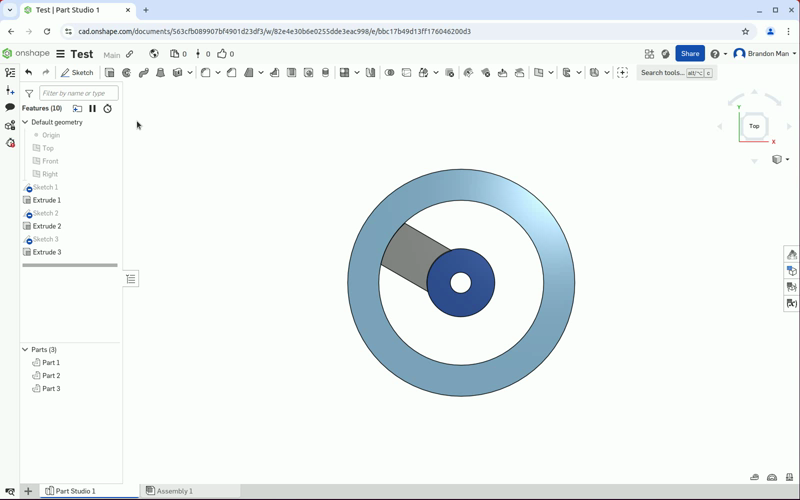
key(shift+h)
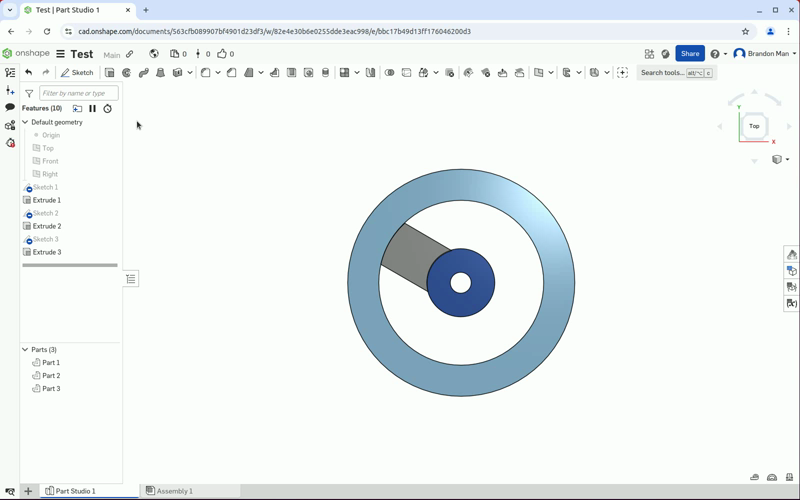
mouse_move(73, 189)
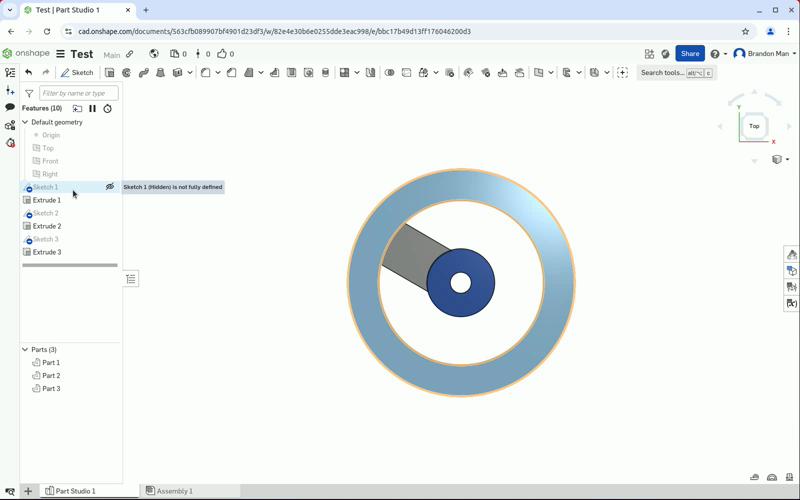
click(73, 189)
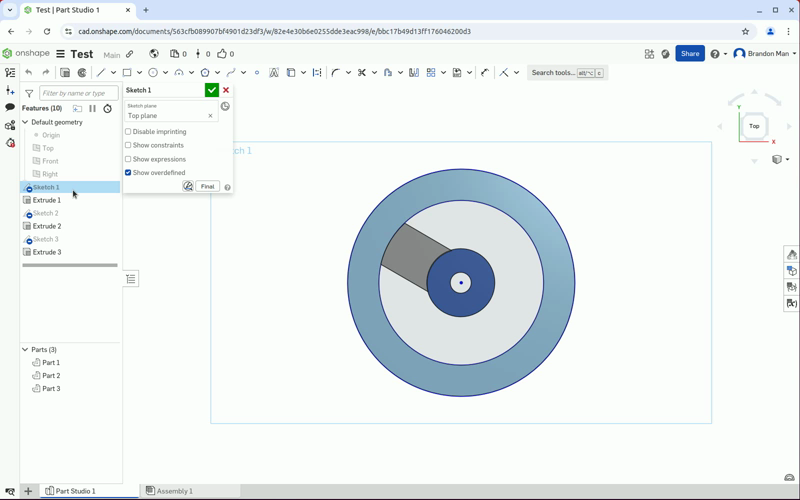
mouse_move(229, 92)
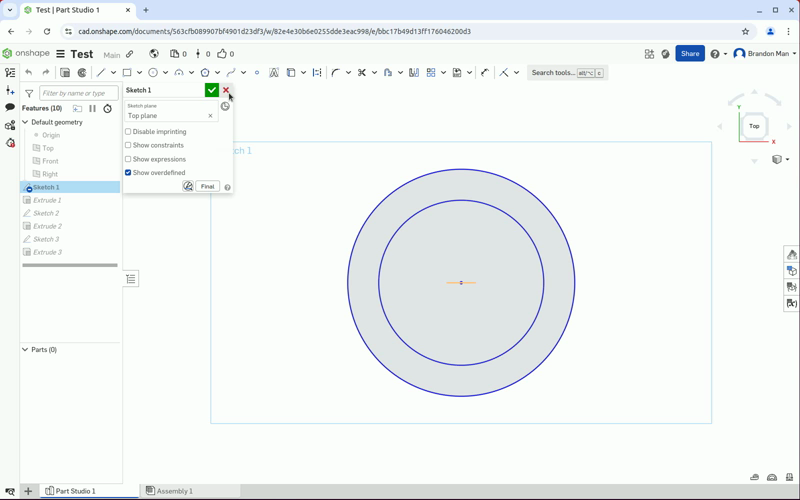
click(229, 92)
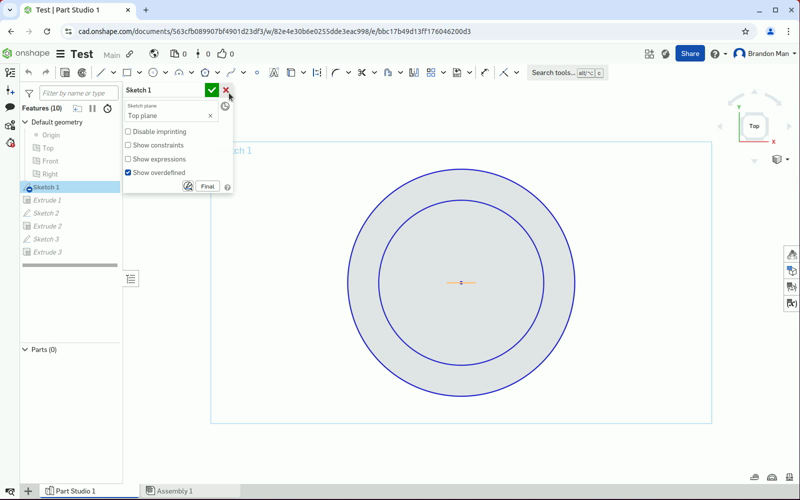
key(shift+s)
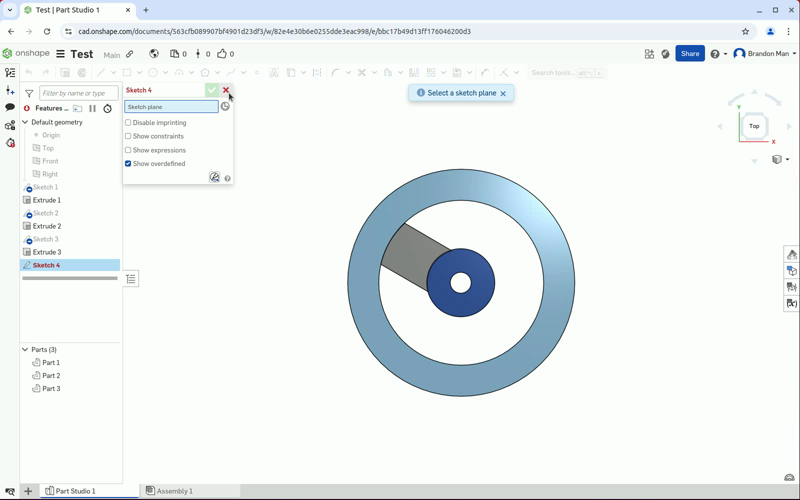
mouse_move(73, 150)
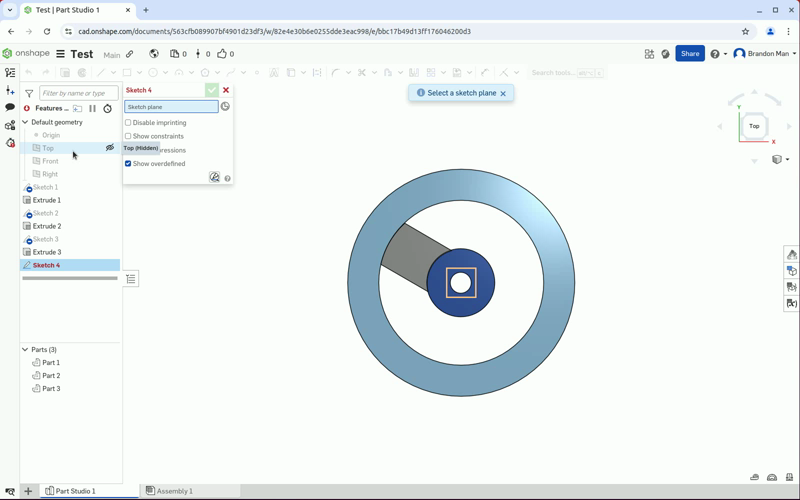
click(73, 150)
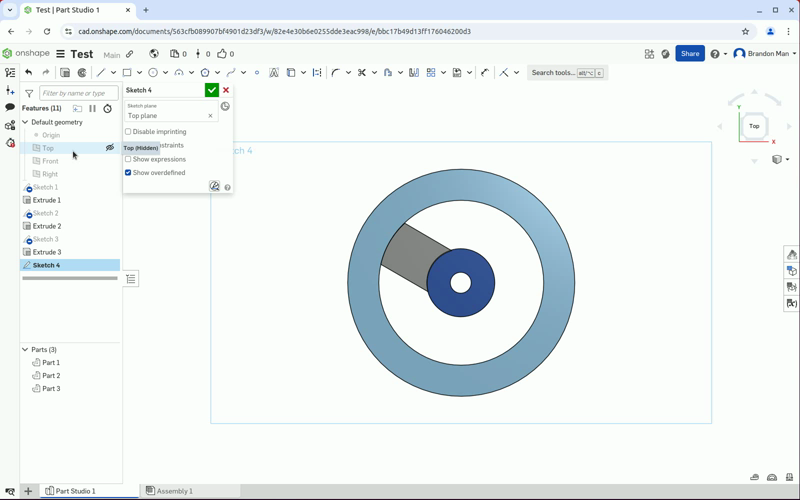
mouse_move(73, 352)
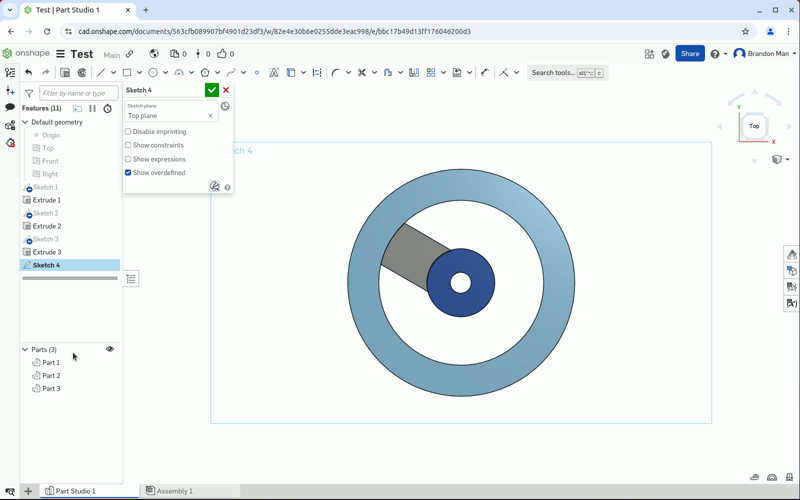
key(y)
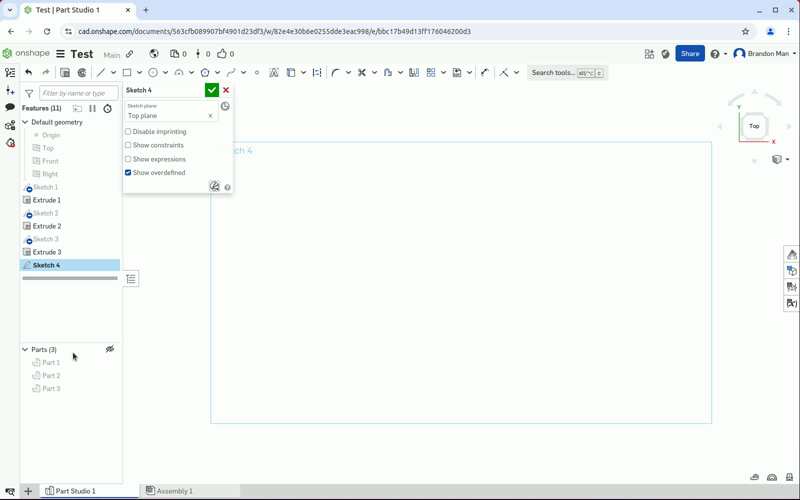
key(a)
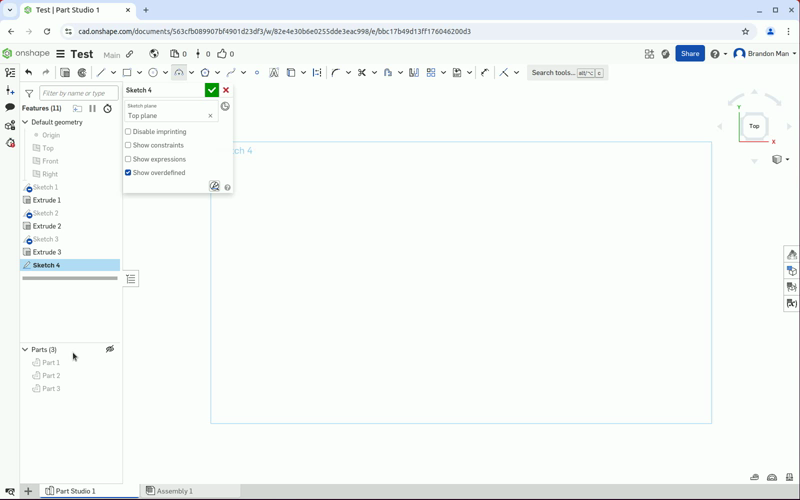
key_down(shift)
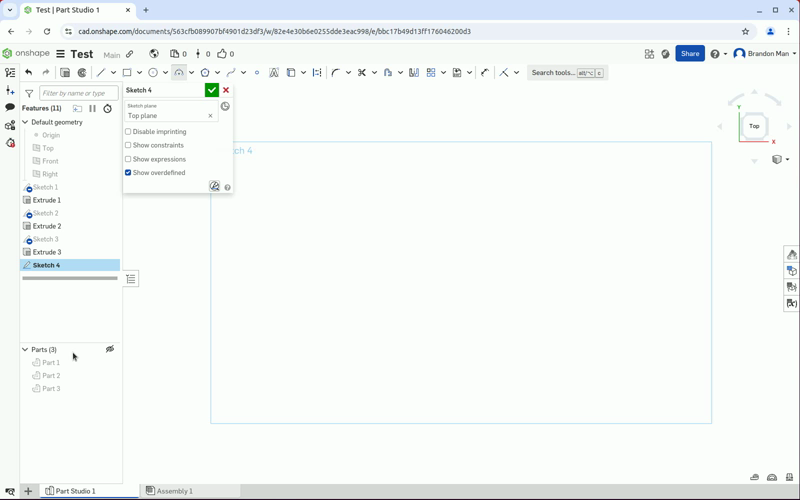
mouse_move(437, 361)
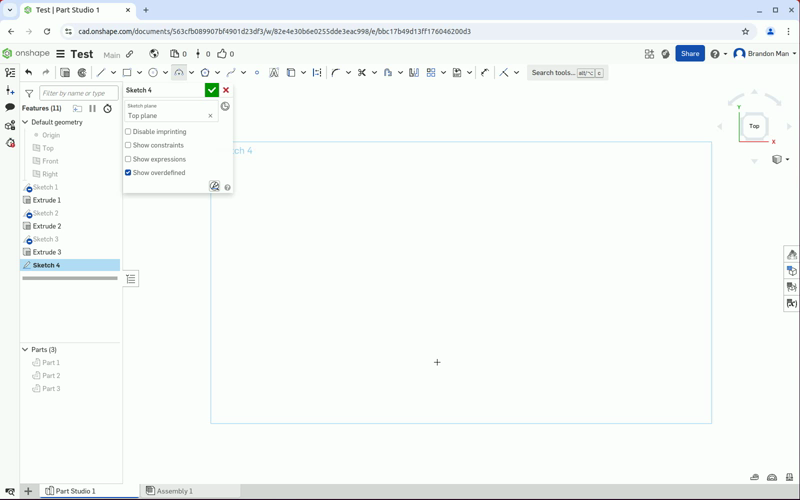
click(437, 361)
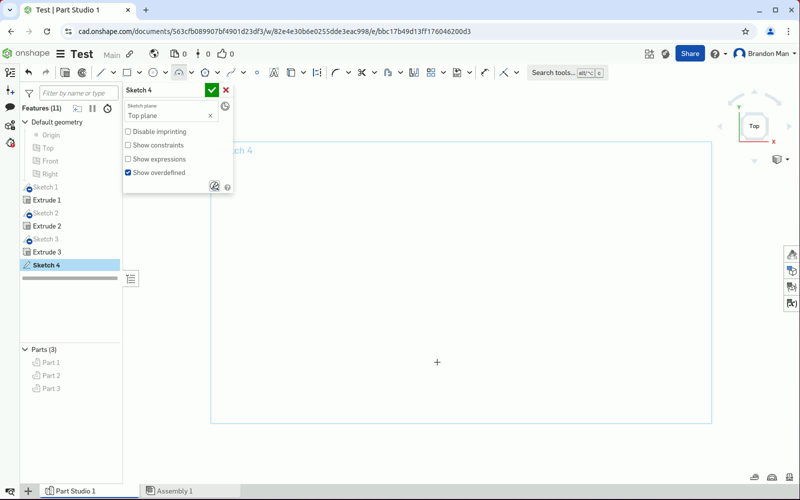
key_up(shift)
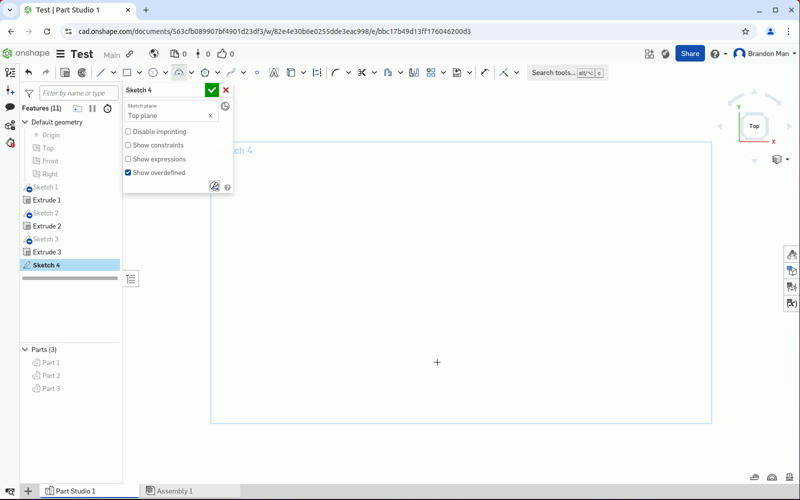
key_down(shift)
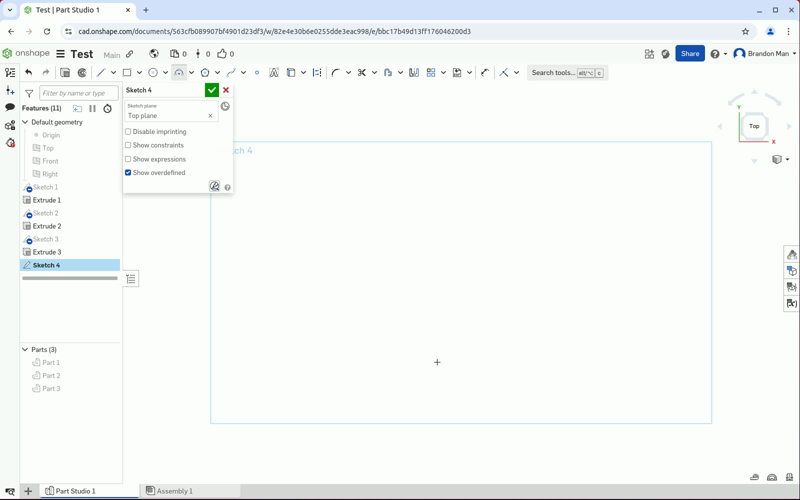
mouse_move(485, 361)
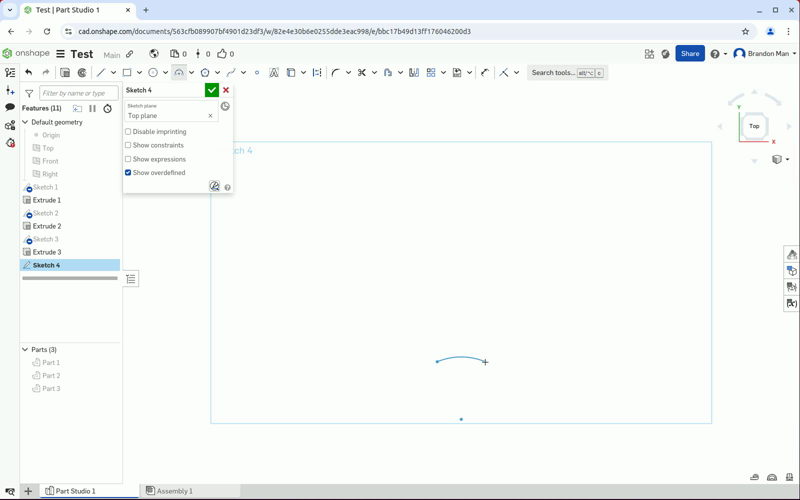
click(485, 361)
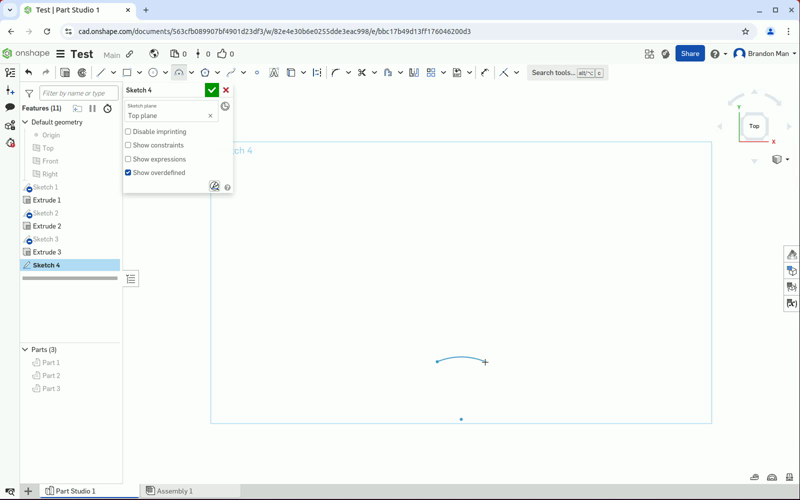
mouse_move(461, 364)
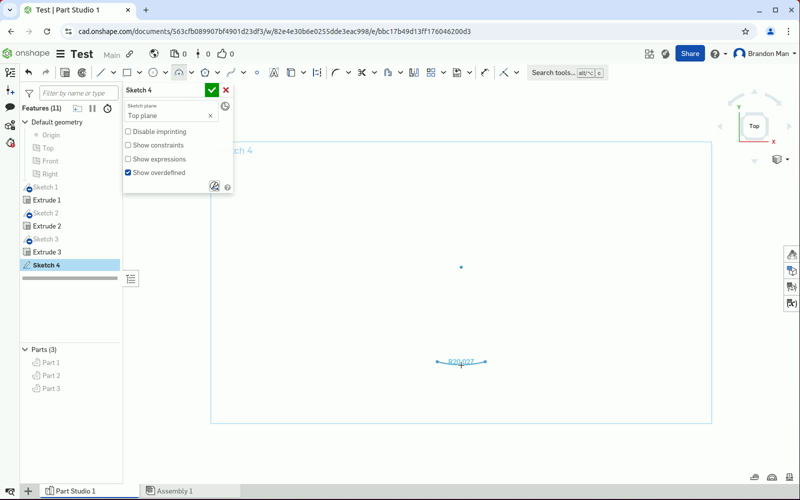
click(461, 364)
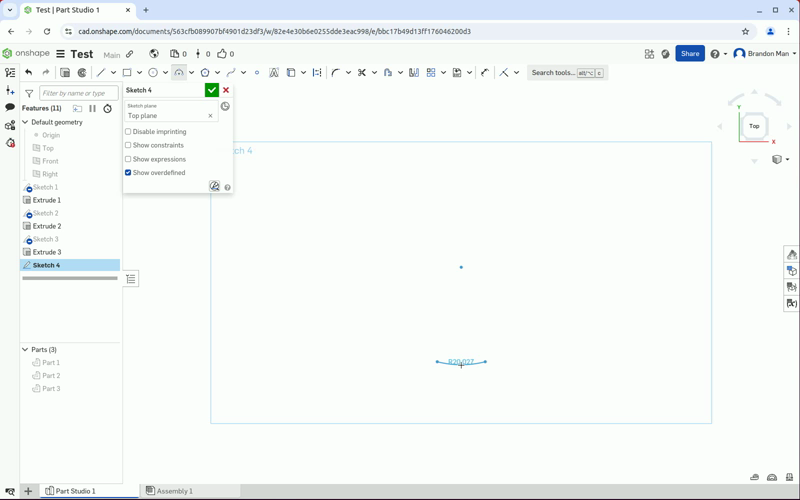
key_up(shift)
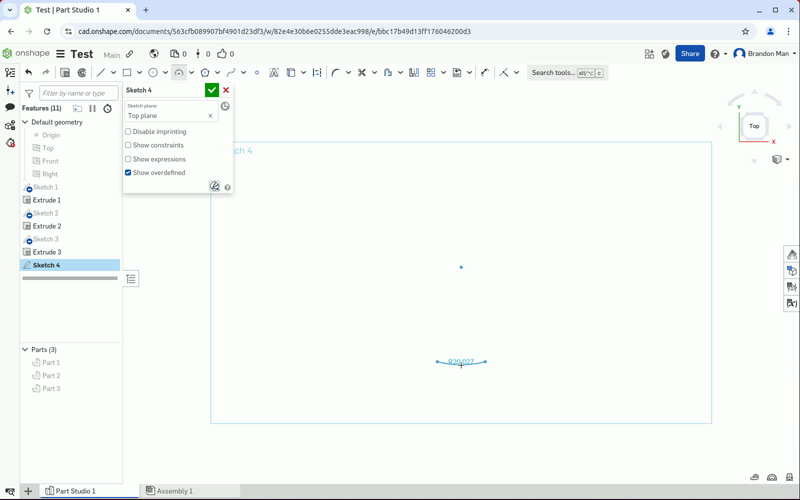
key(esc)
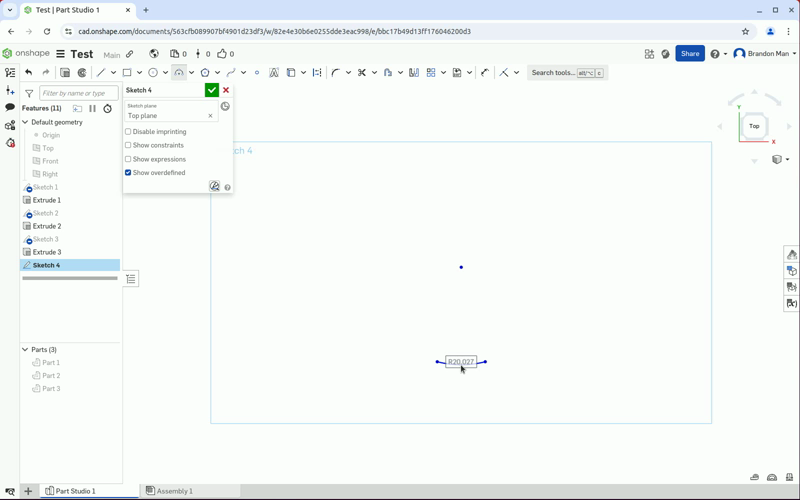
key(l)
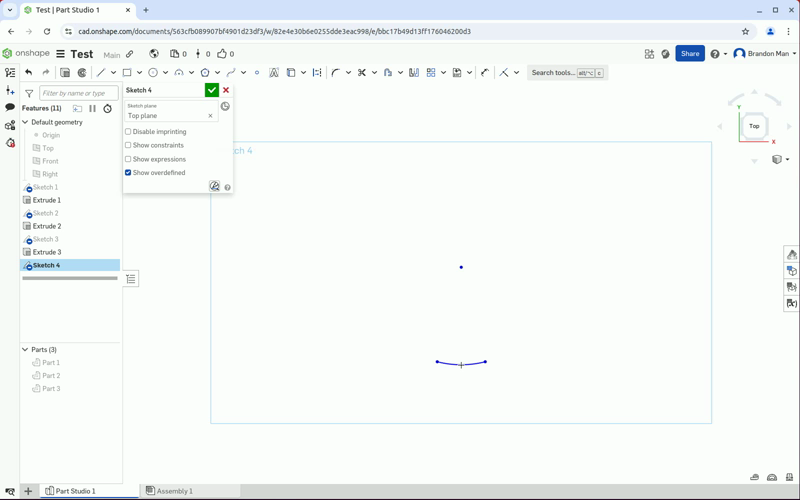
mouse_move(485, 361)
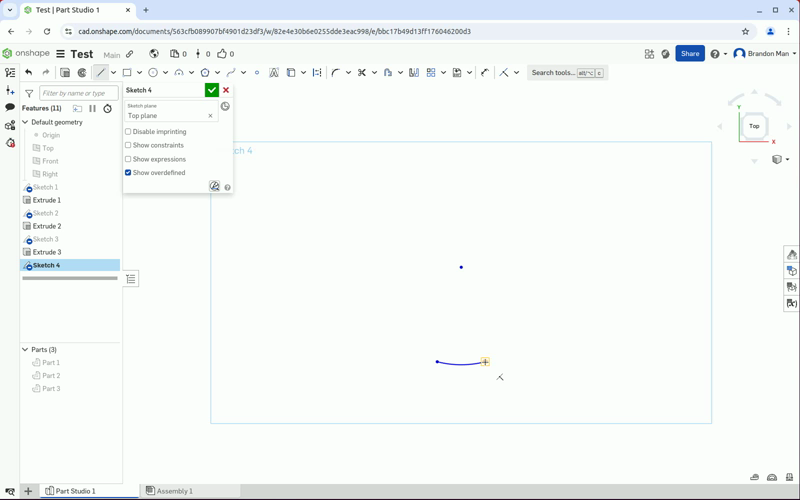
click(485, 361)
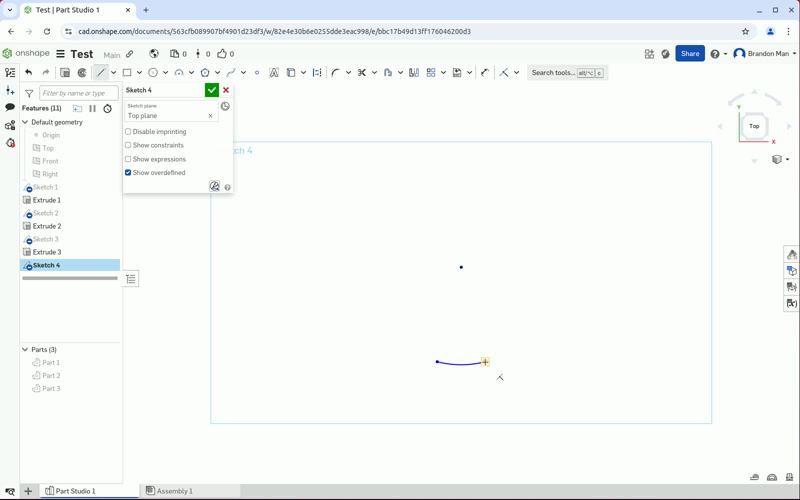
key_down(shift)
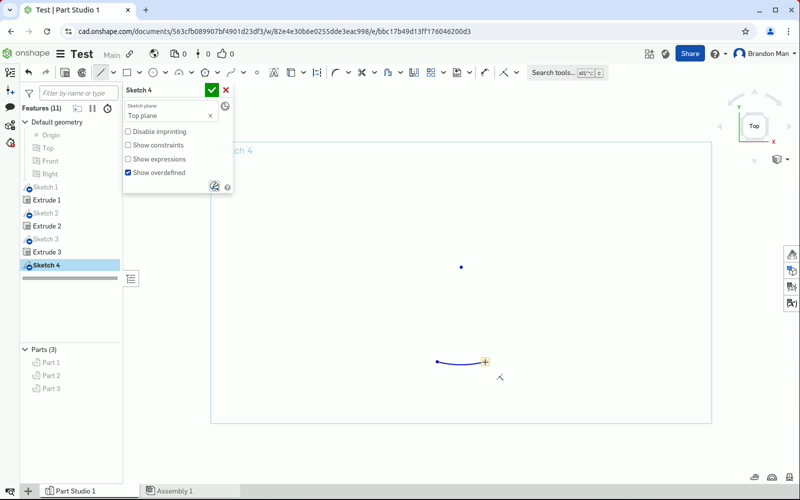
mouse_move(515, 361)
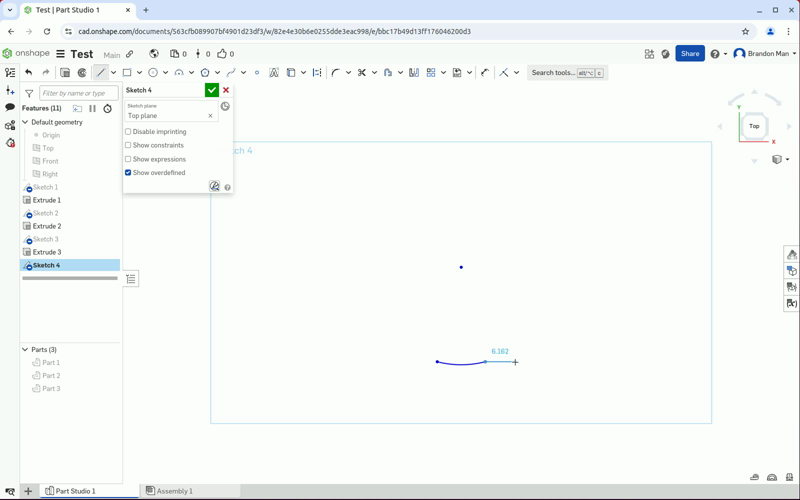
mouse_move(485, 305)
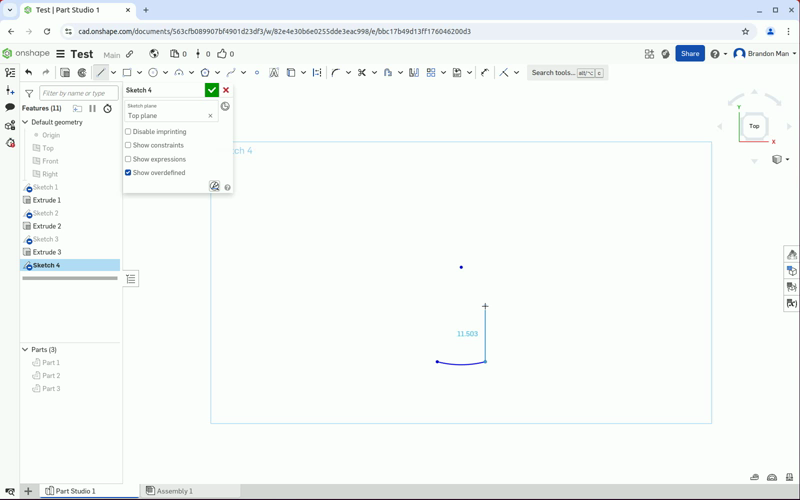
click(485, 305)
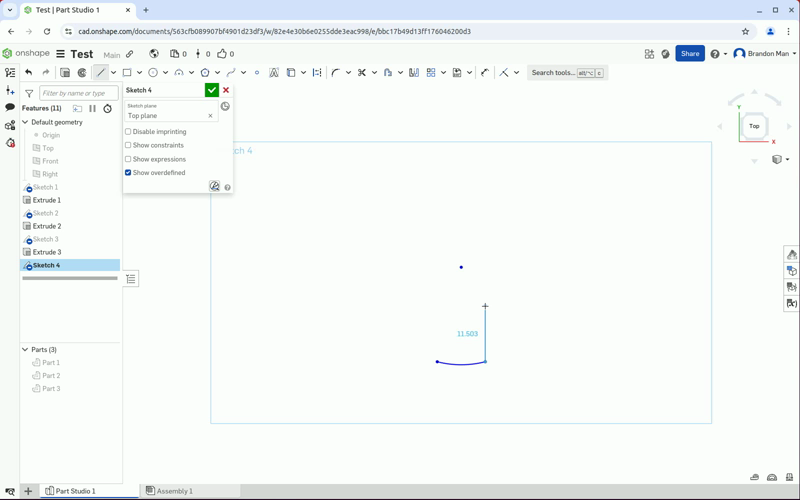
key_up(shift)
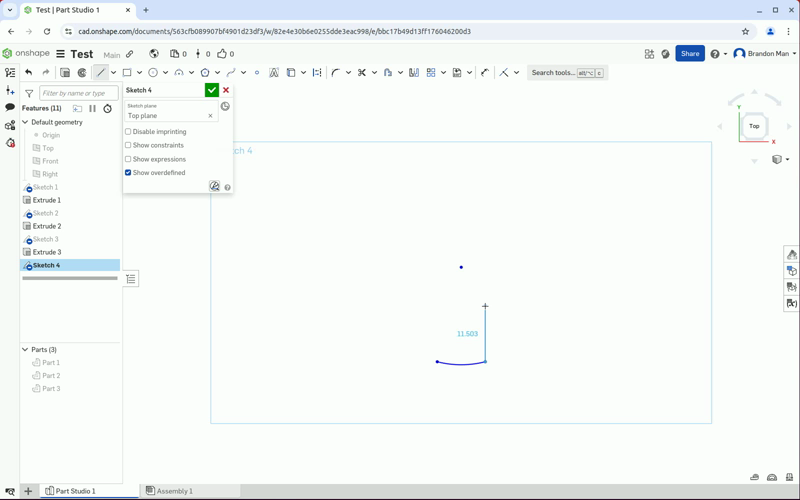
key(esc)
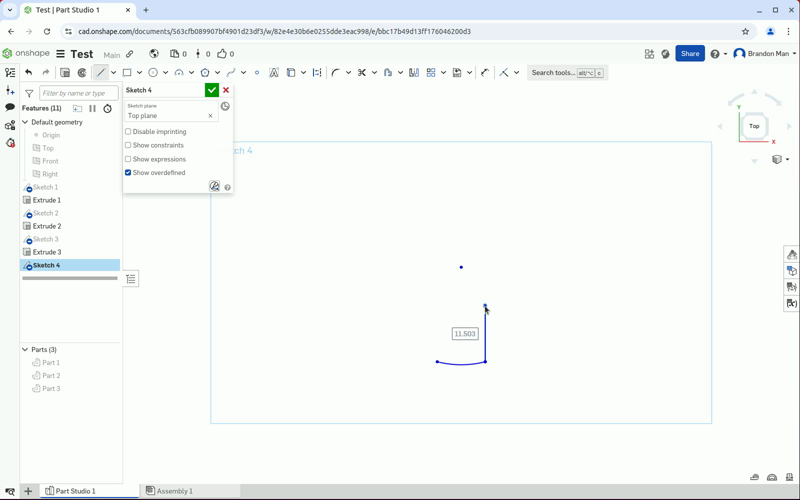
key(a)
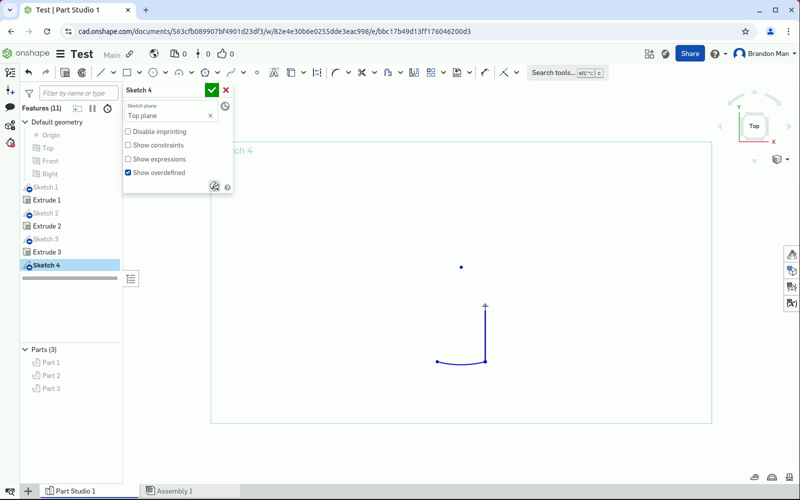
mouse_move(485, 305)
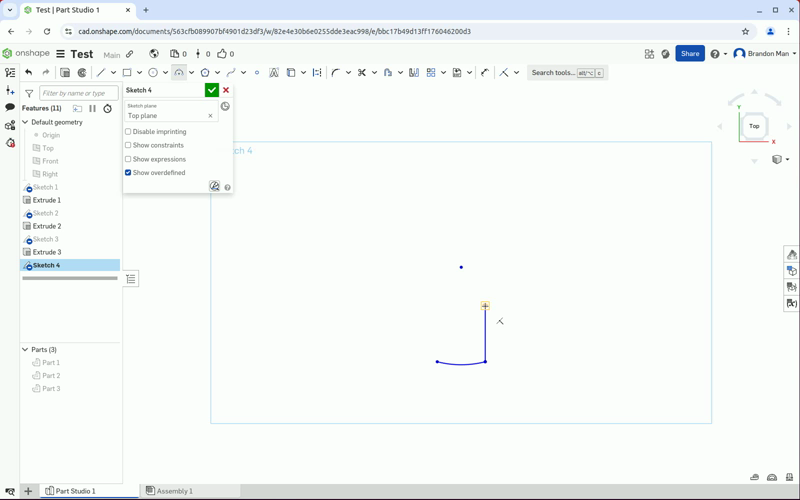
click(485, 305)
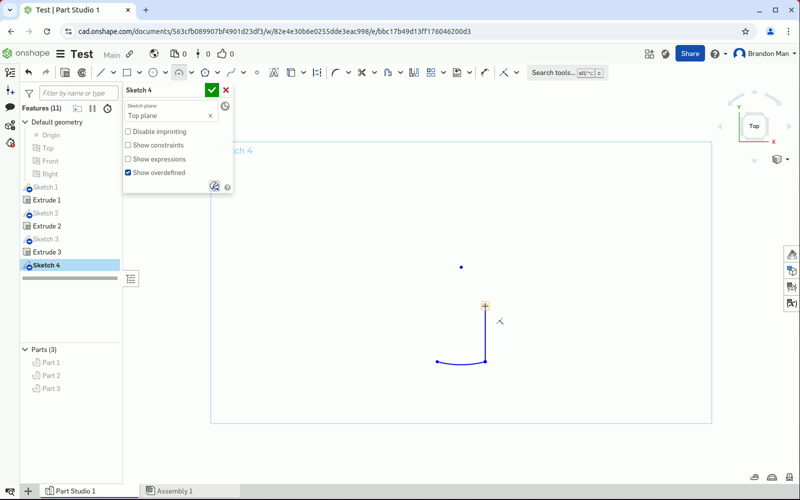
key_down(shift)
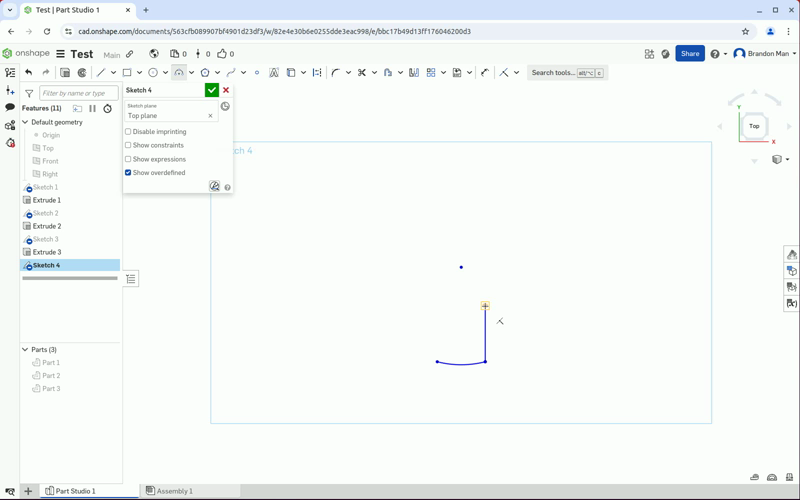
mouse_move(437, 305)
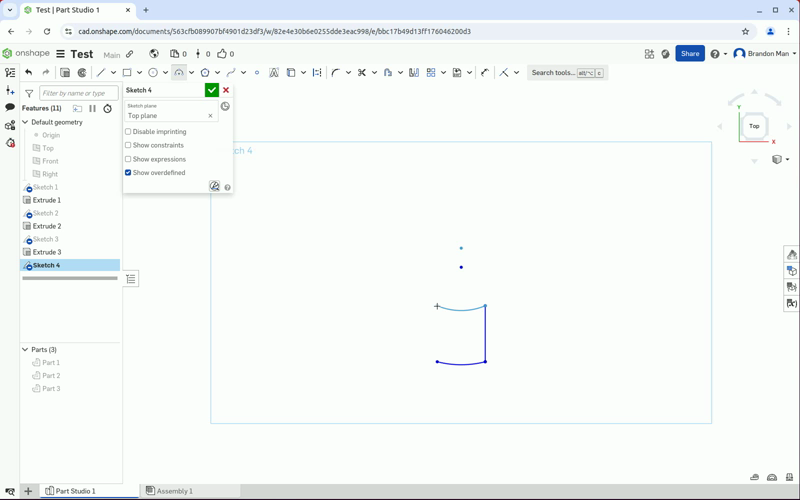
click(437, 305)
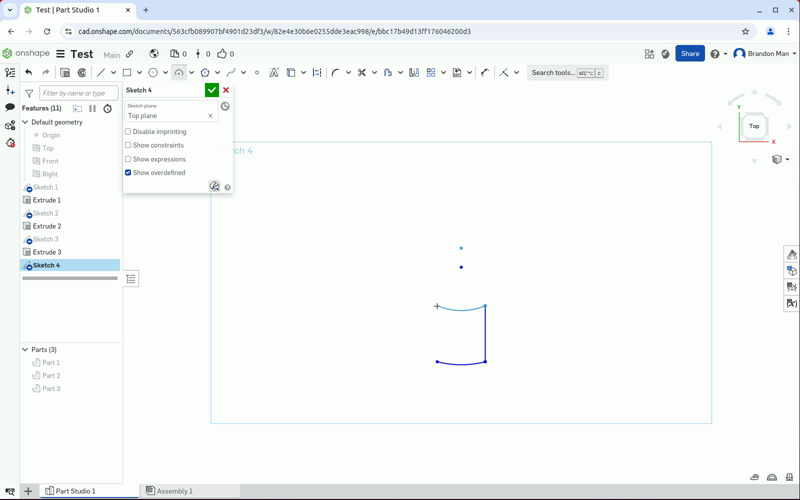
mouse_move(461, 315)
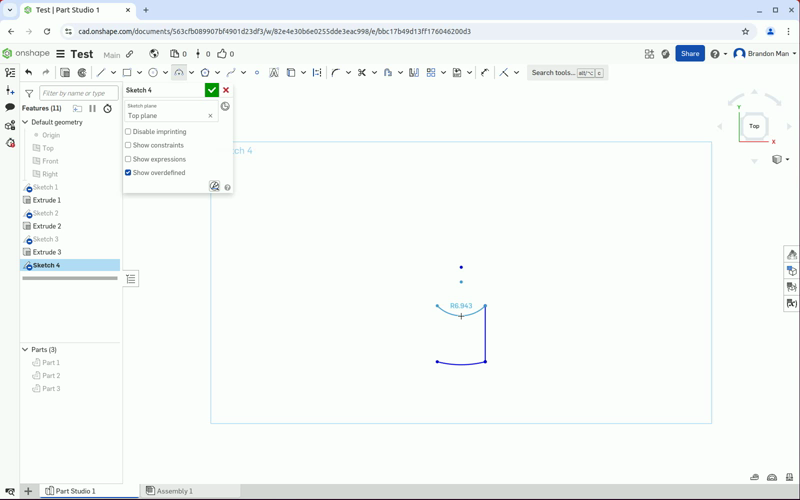
click(461, 315)
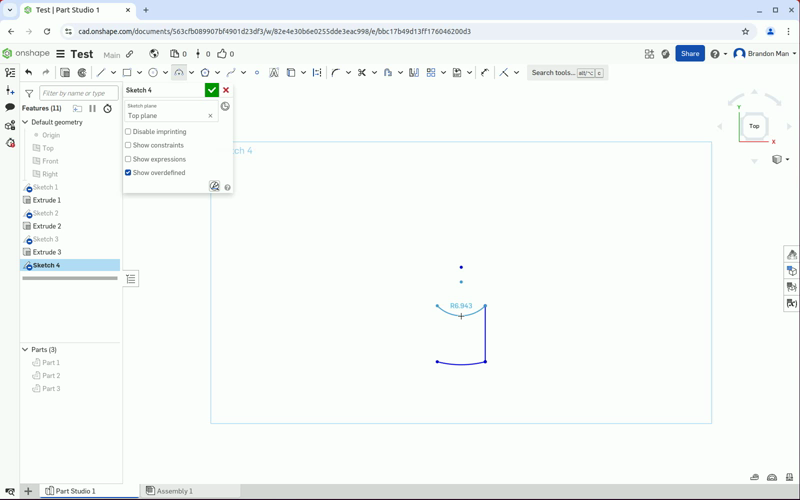
key_up(shift)
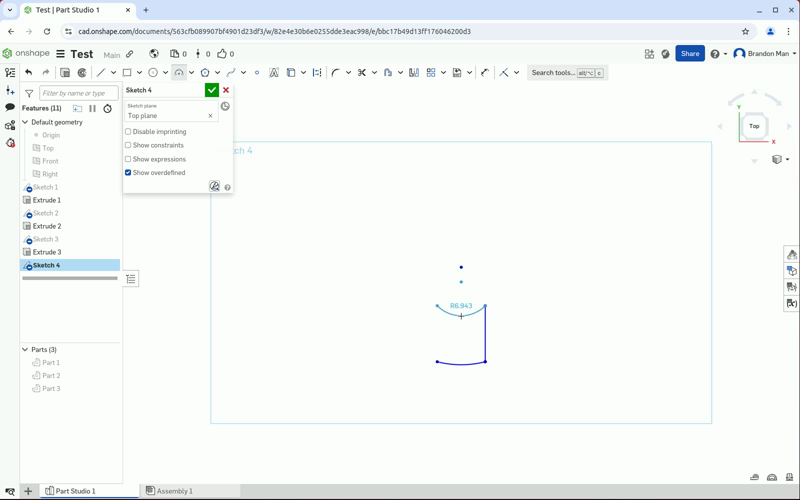
key(esc)
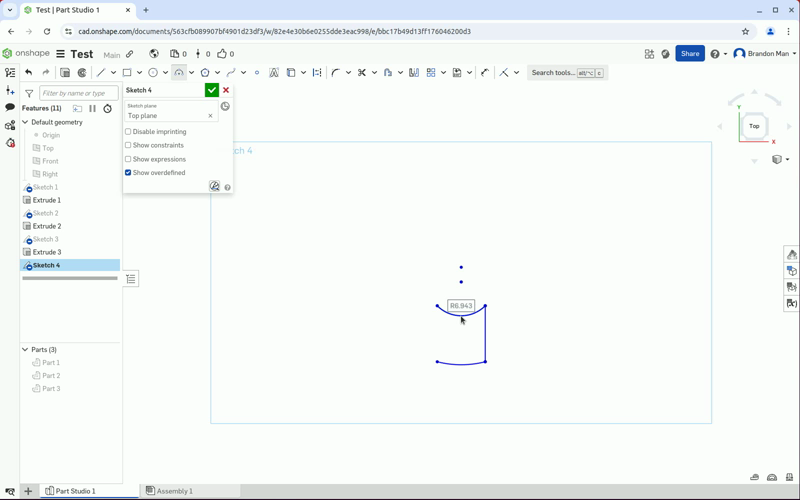
key(l)
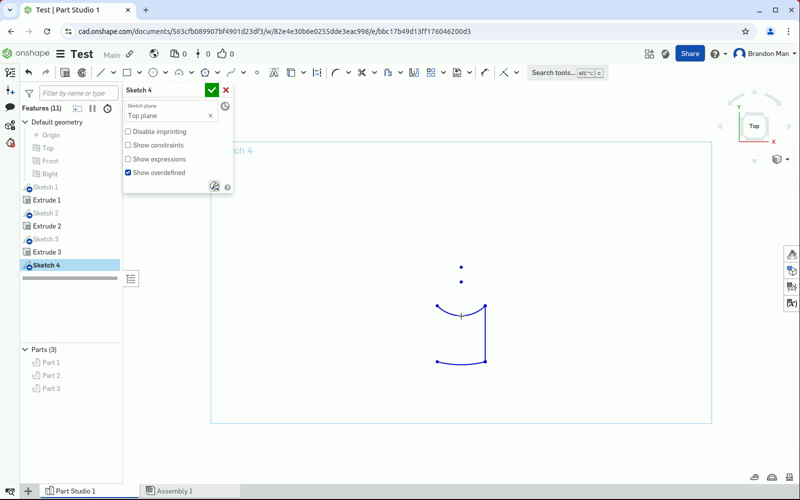
mouse_move(437, 305)
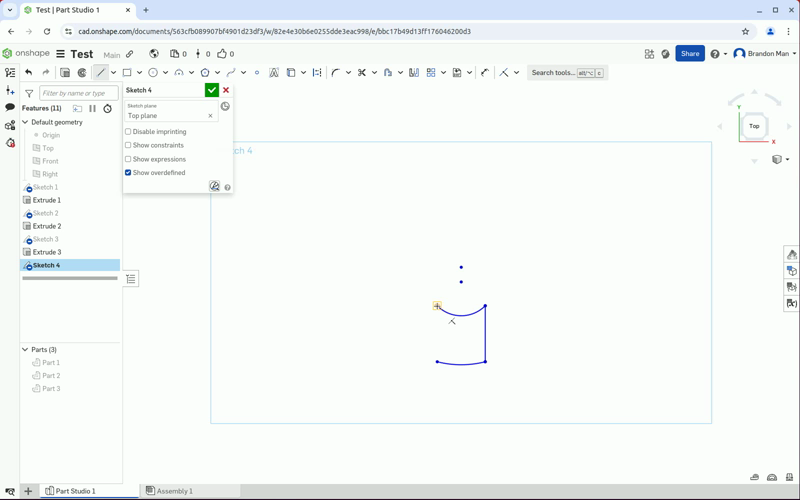
click(437, 305)
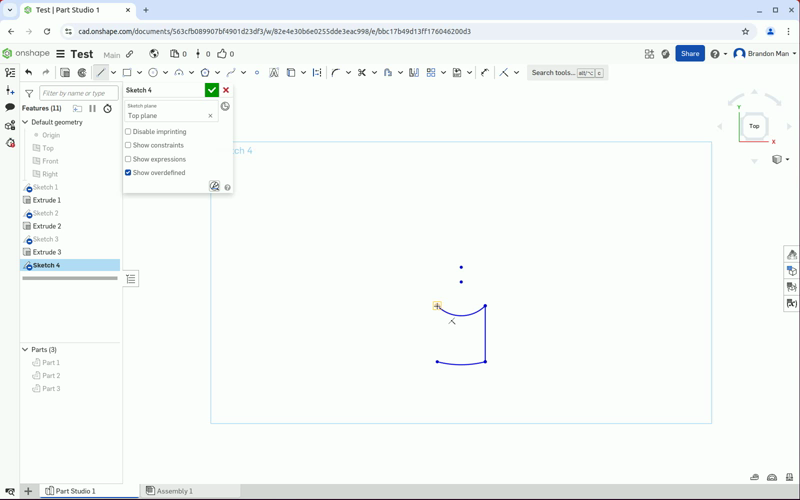
mouse_move(467, 305)
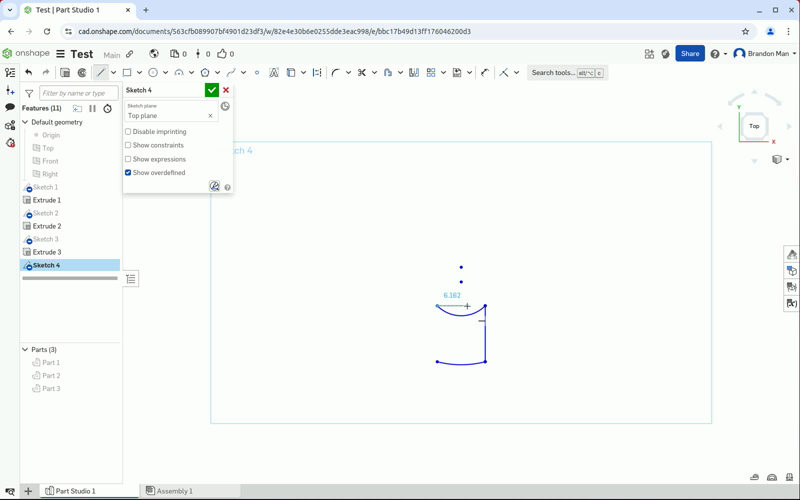
key_down(shift)
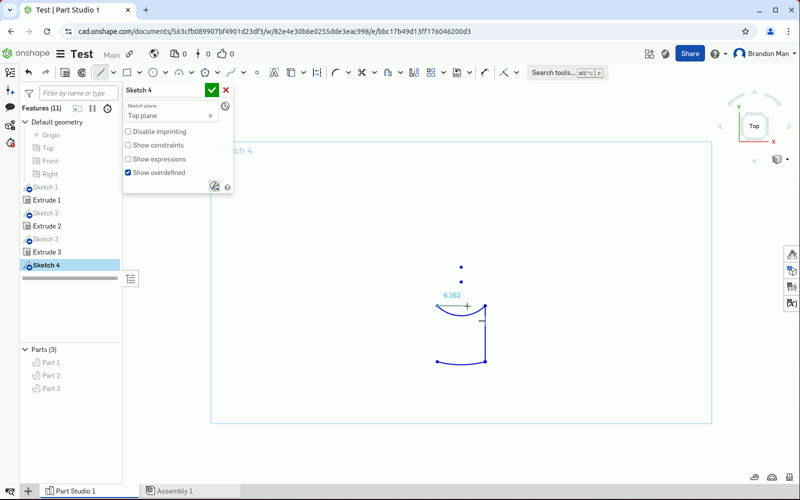
mouse_move(437, 361)
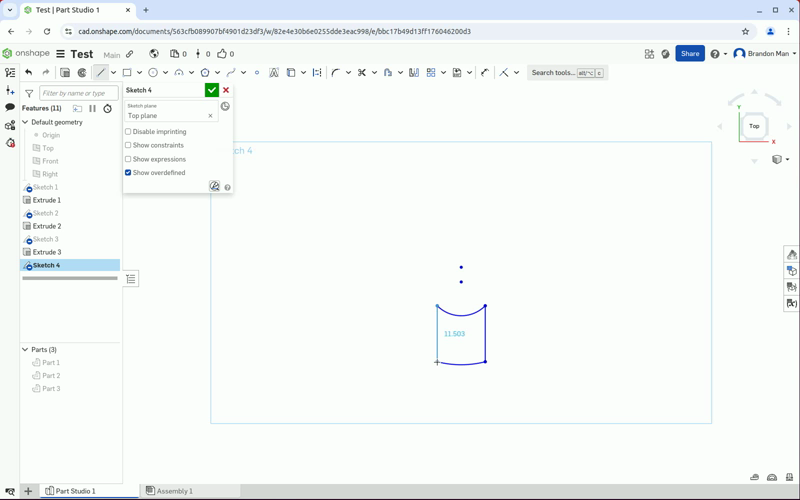
key_up(shift)
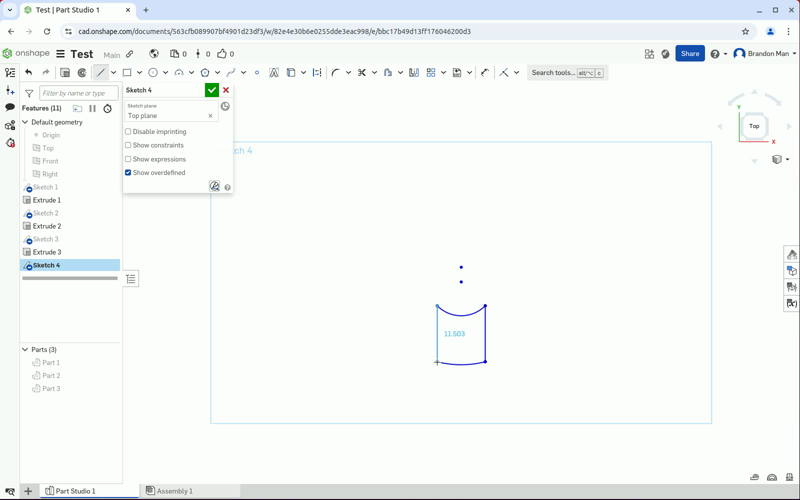
click(437, 361)
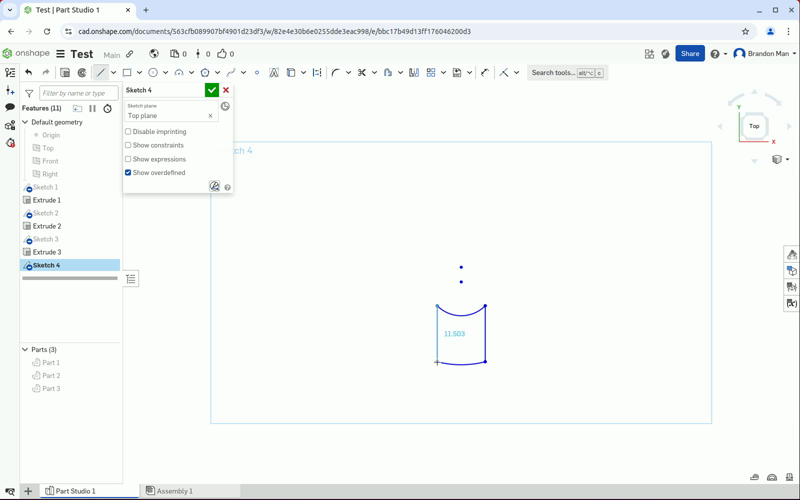
key(esc)
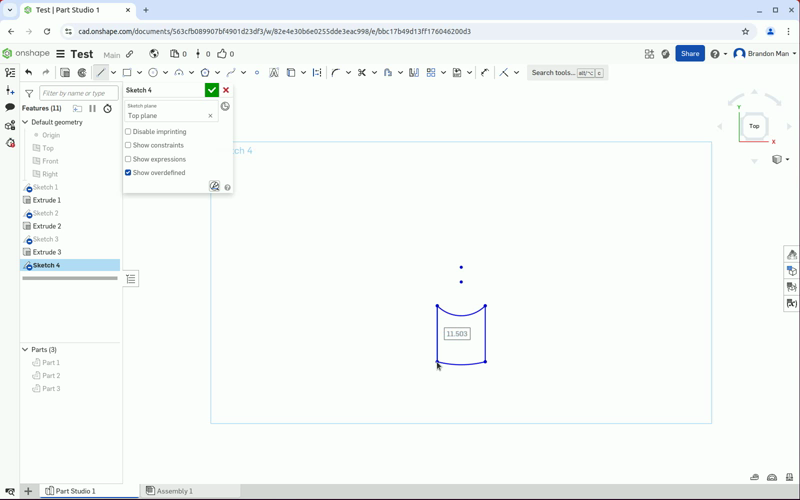
mouse_move(463, 362)
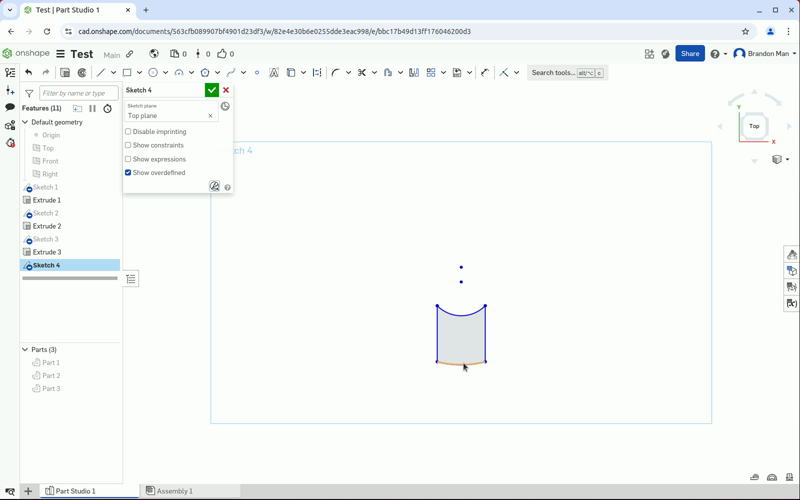
click(463, 362)
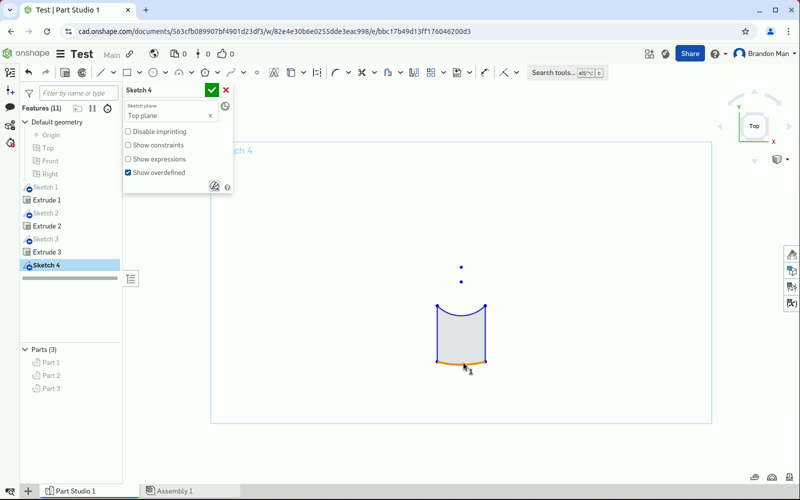
mouse_move(73, 352)
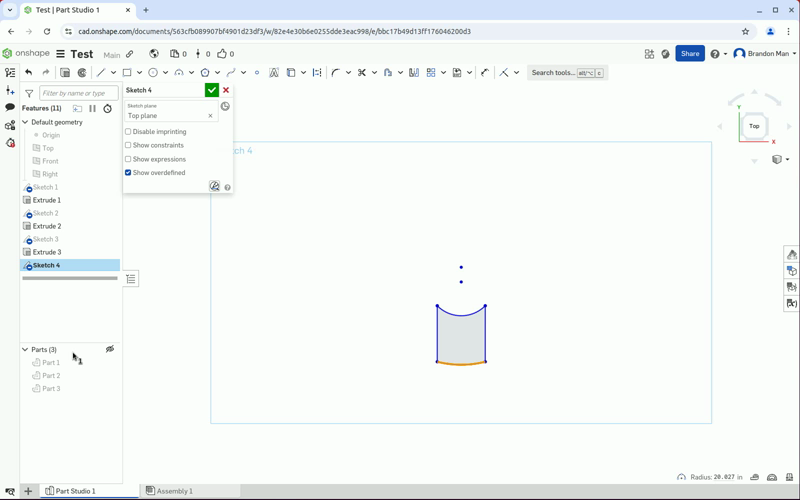
key(shift+y)
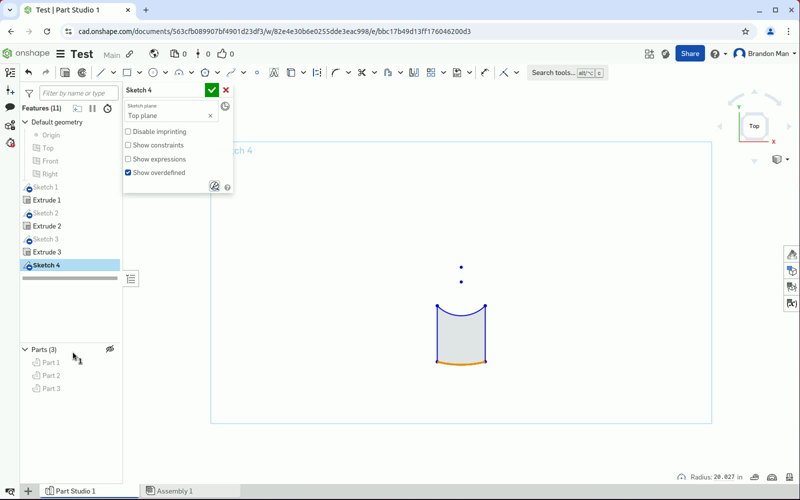
key(shift+e)
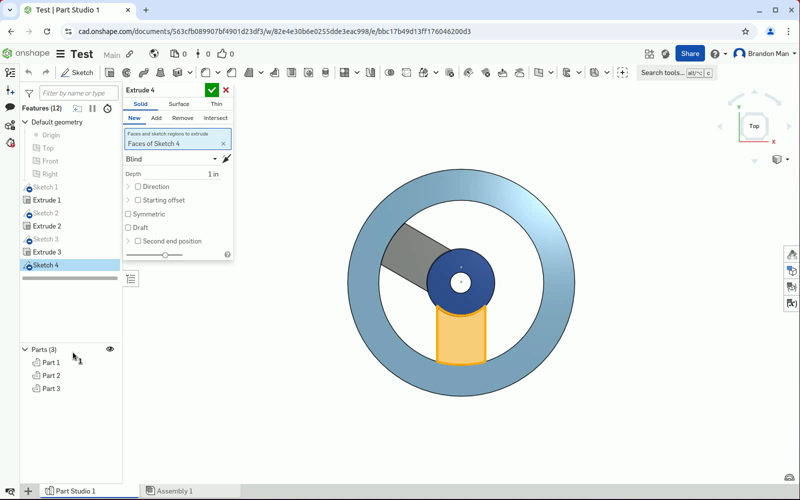
mouse_move(143, 106)
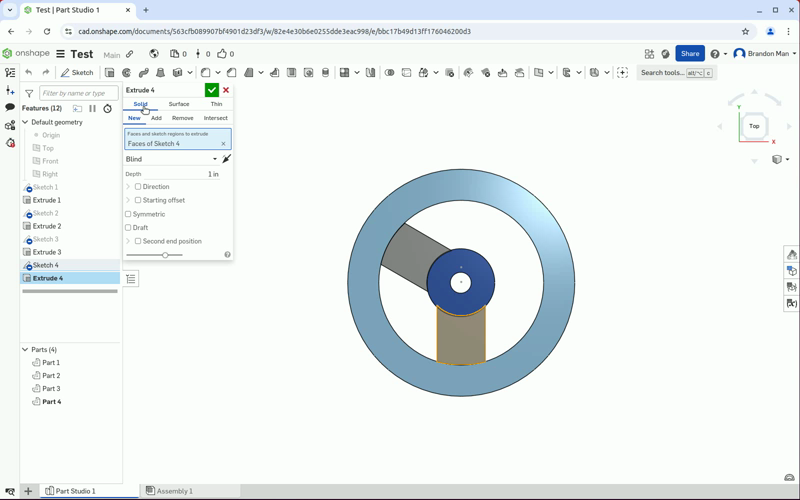
click(143, 106)
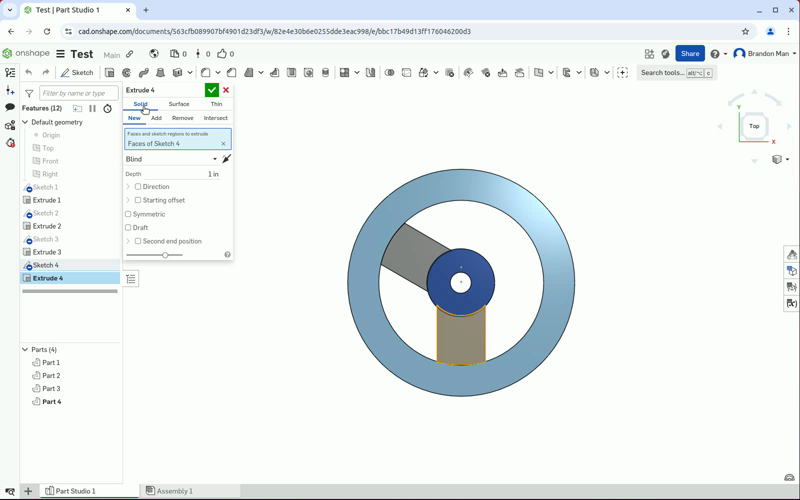
mouse_move(137, 120)
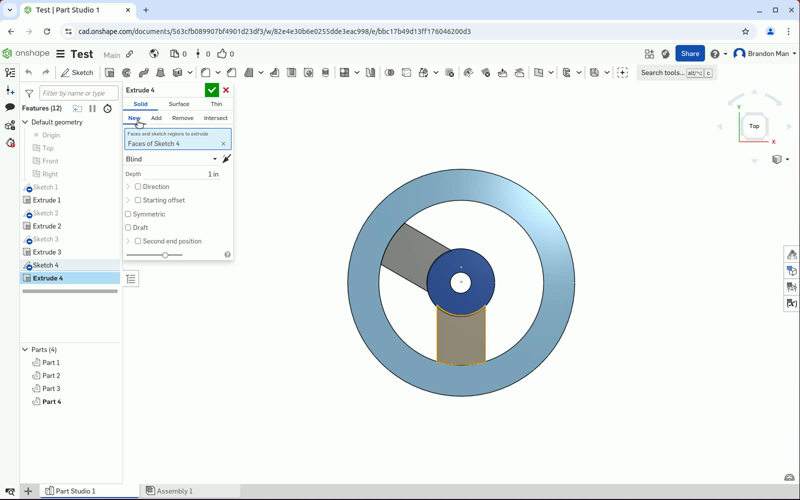
click(137, 120)
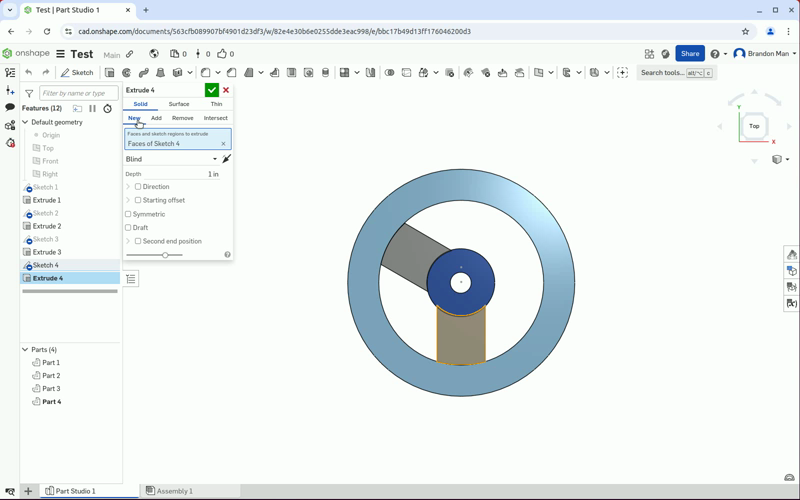
key(tab, 4)
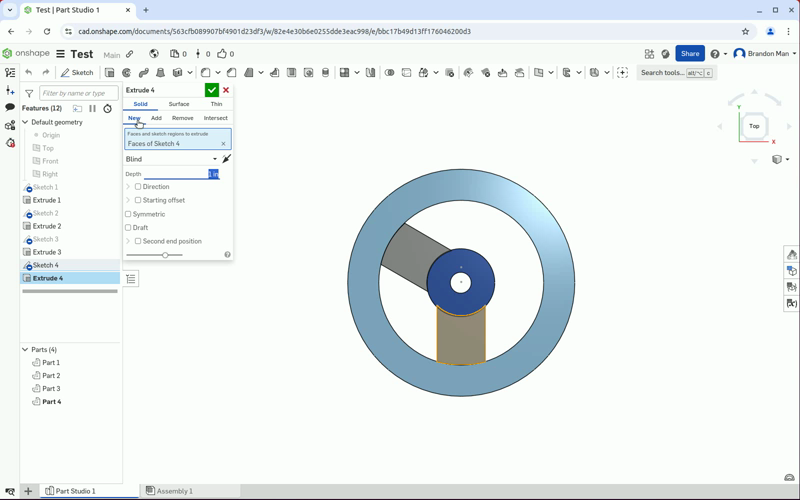
text(6.981)
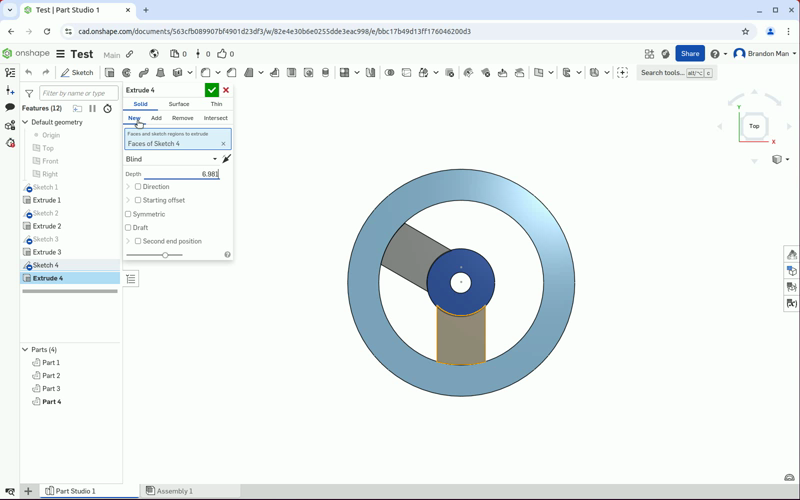
key(enter)
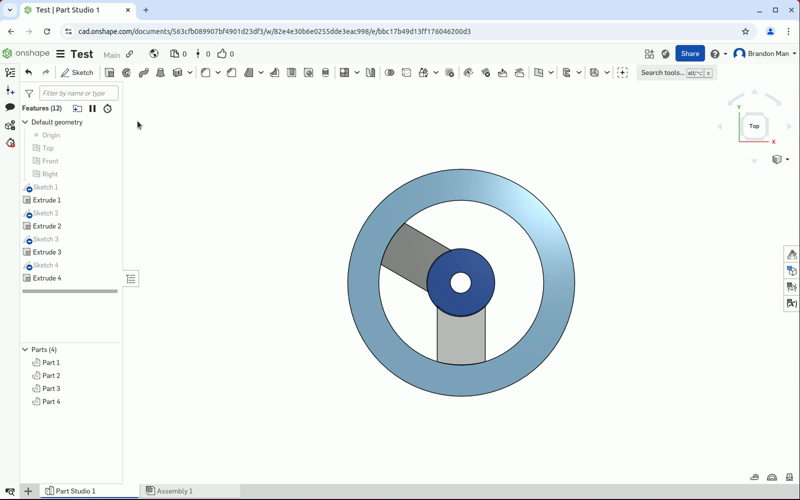
key(shift+h)
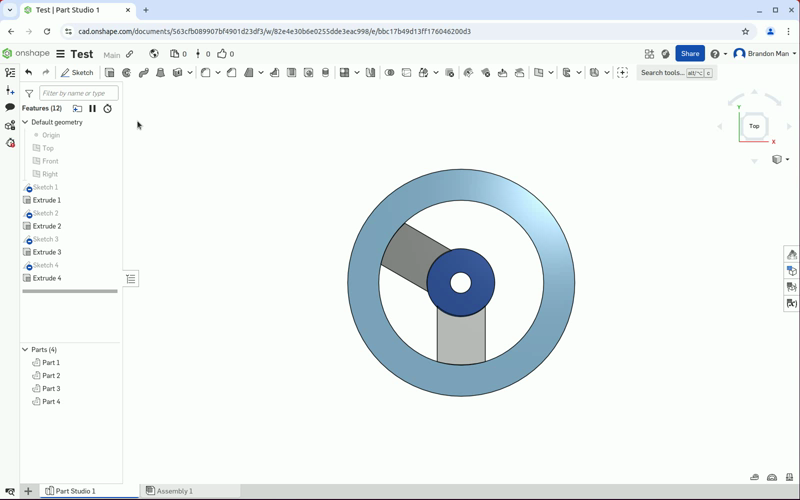
key(shift+h)
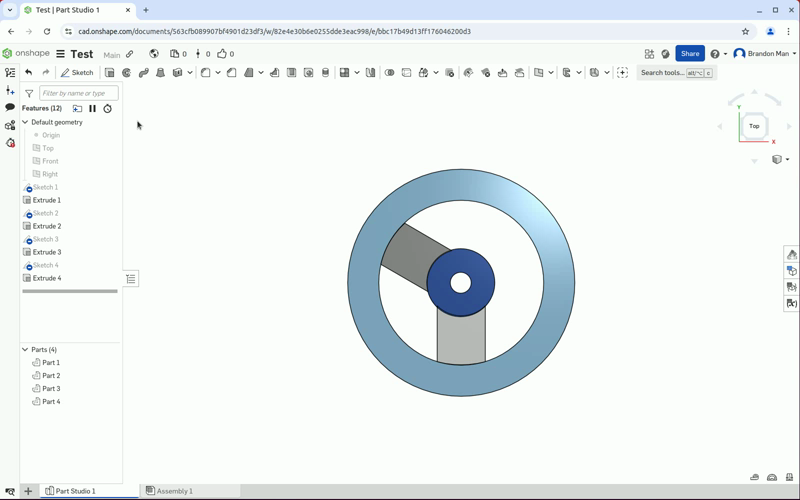
mouse_move(73, 189)
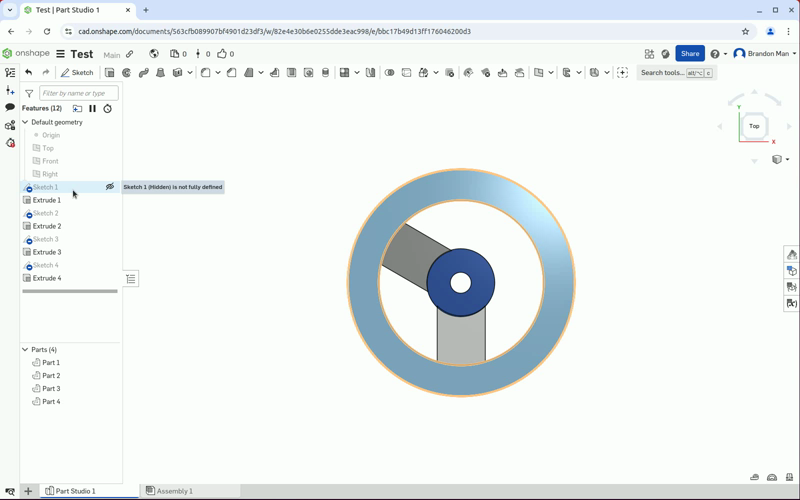
click(73, 189)
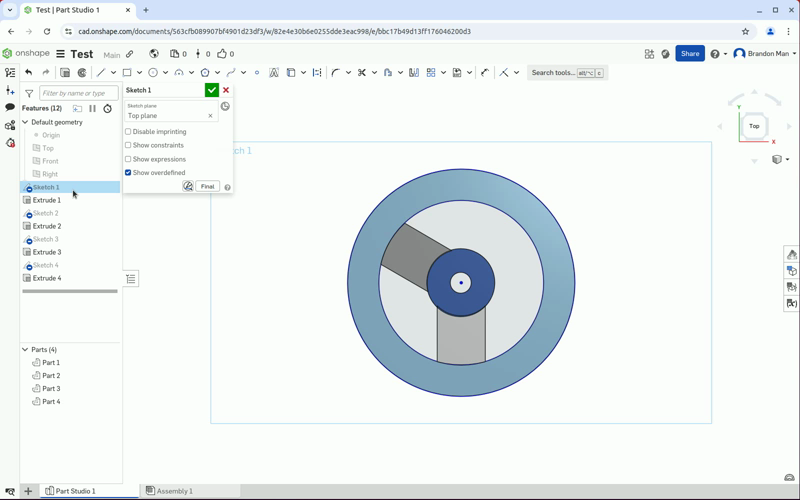
mouse_move(229, 92)
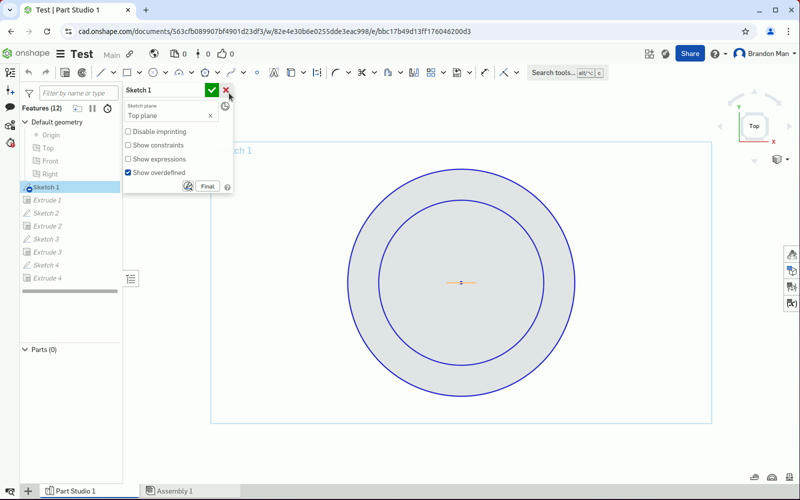
click(229, 92)
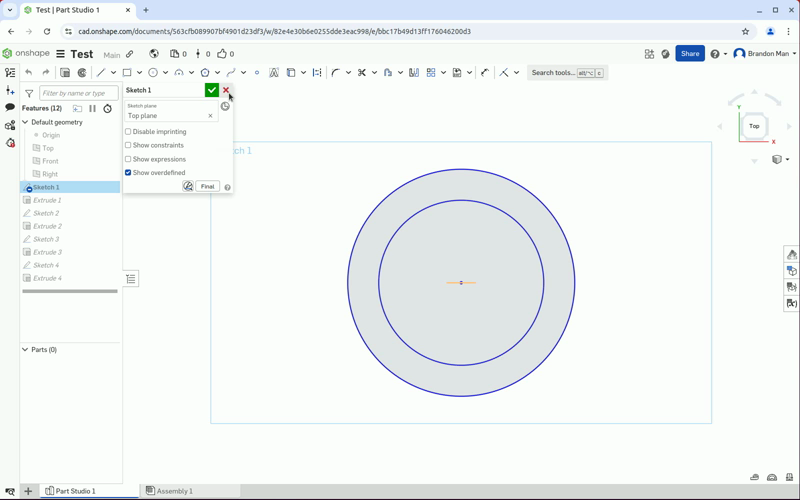
key(shift+s)
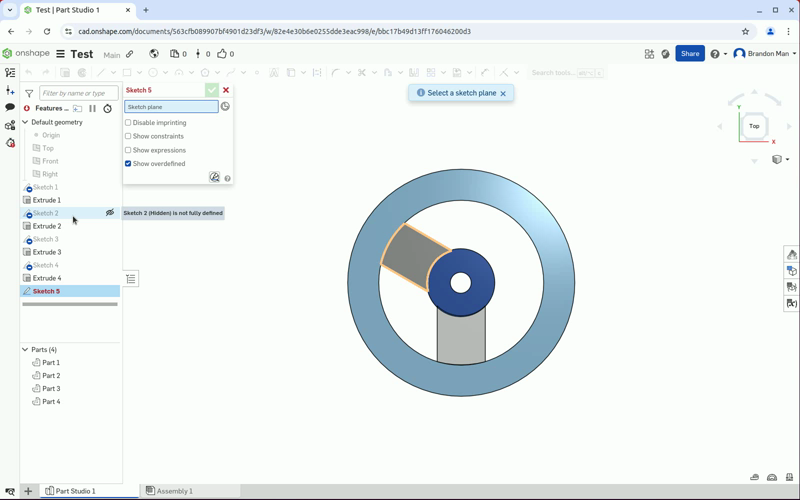
scroll(3)
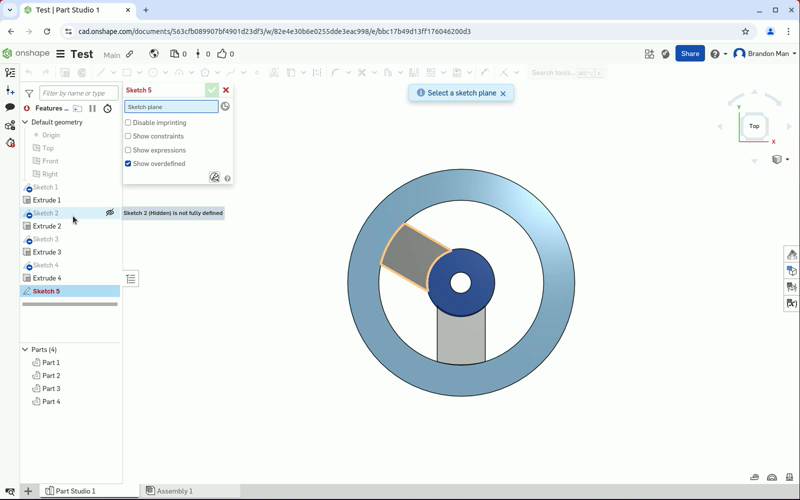
mouse_move(73, 150)
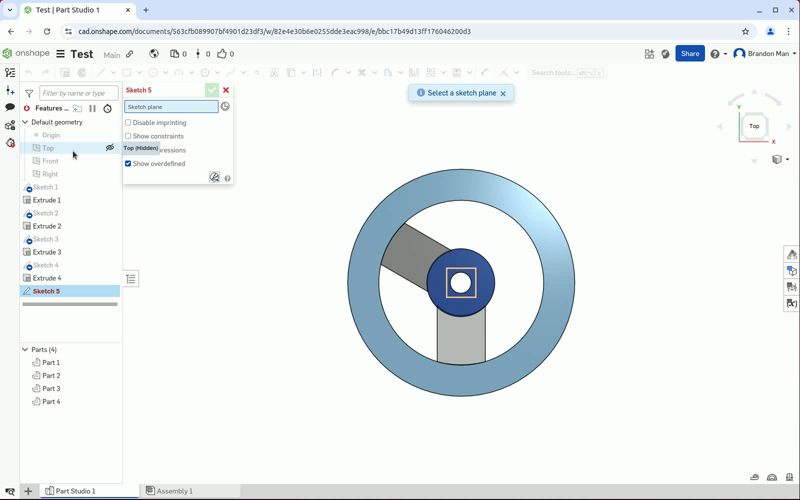
click(73, 150)
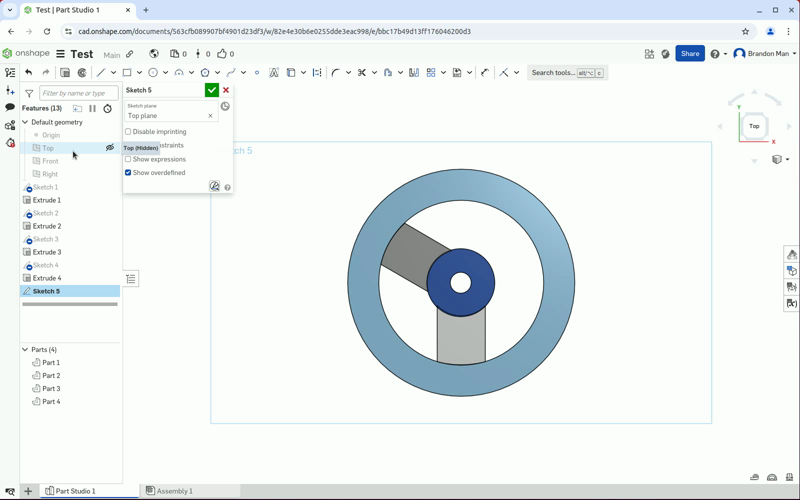
mouse_move(73, 352)
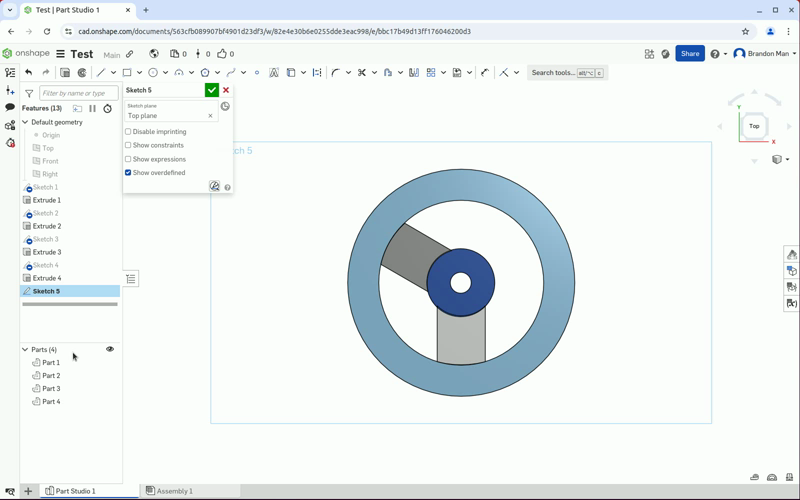
key(y)
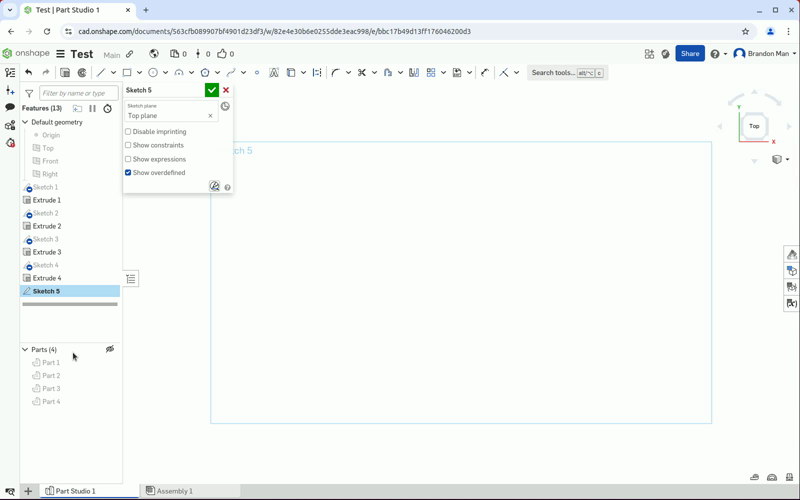
key(a)
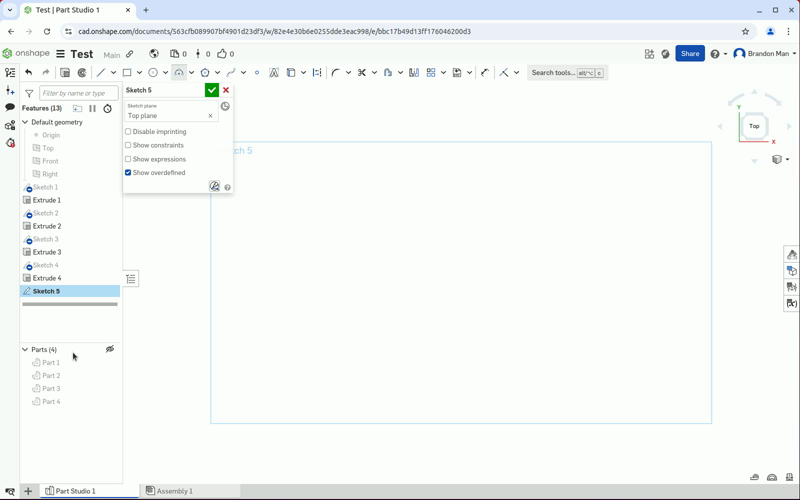
key_down(shift)
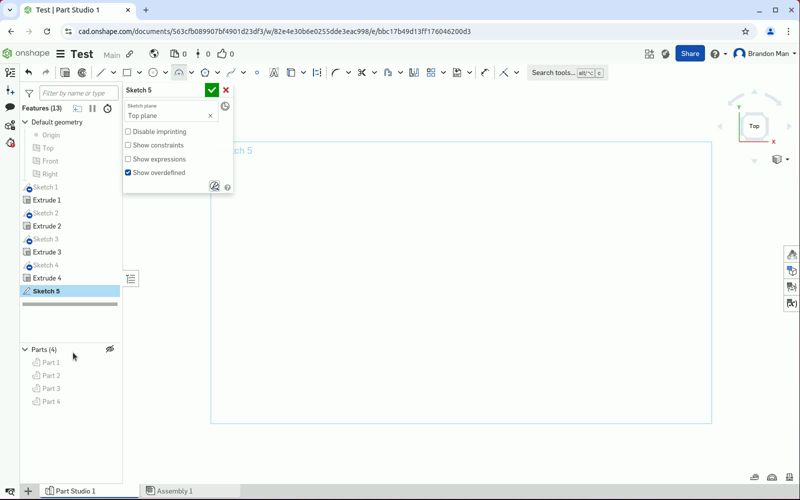
mouse_move(470, 250)
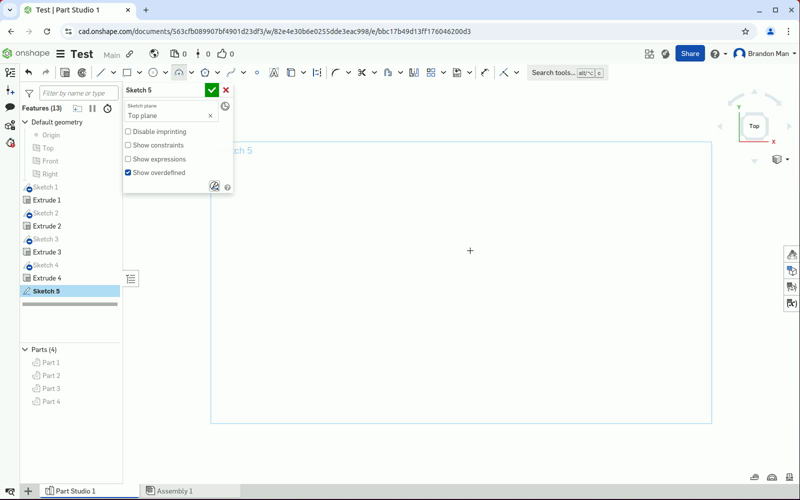
click(470, 250)
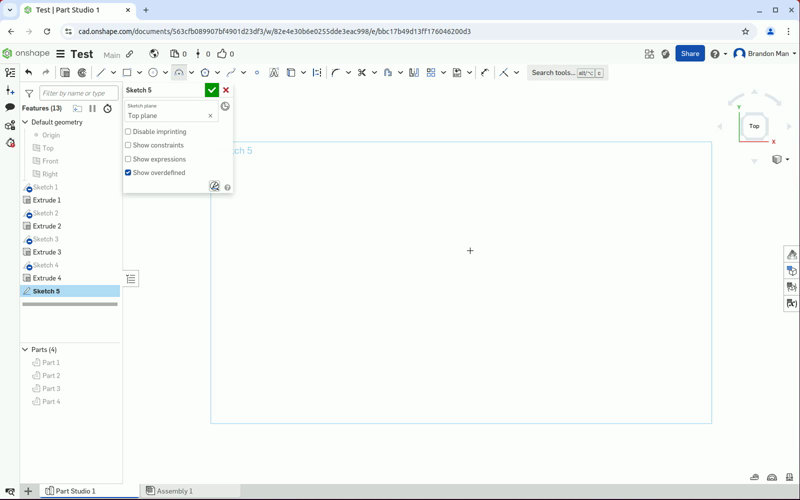
key_up(shift)
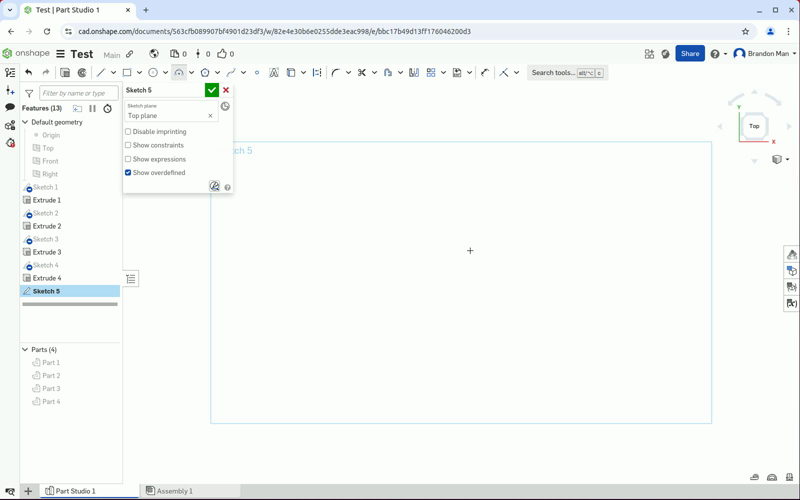
key_down(shift)
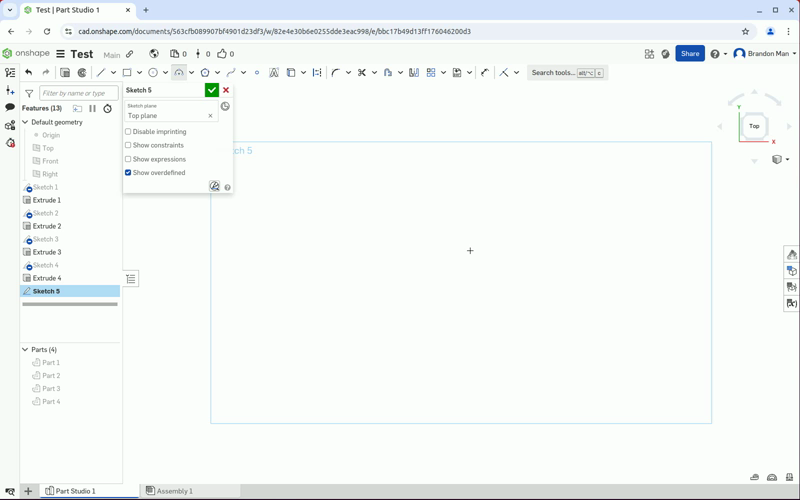
mouse_move(493, 291)
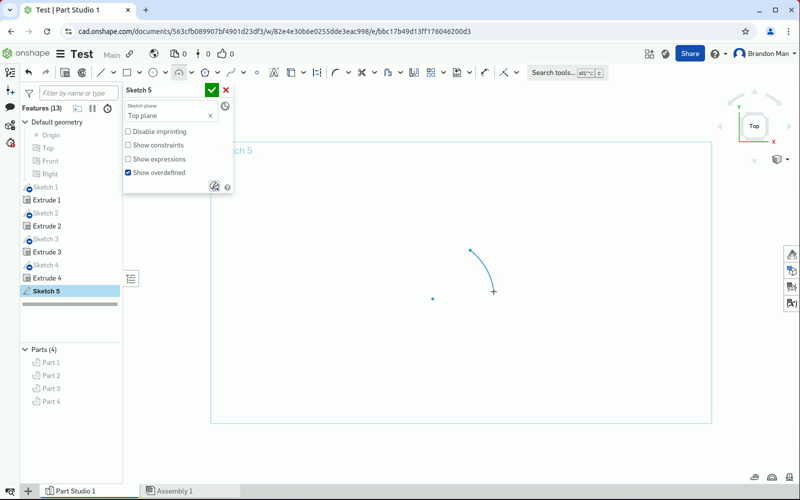
click(493, 291)
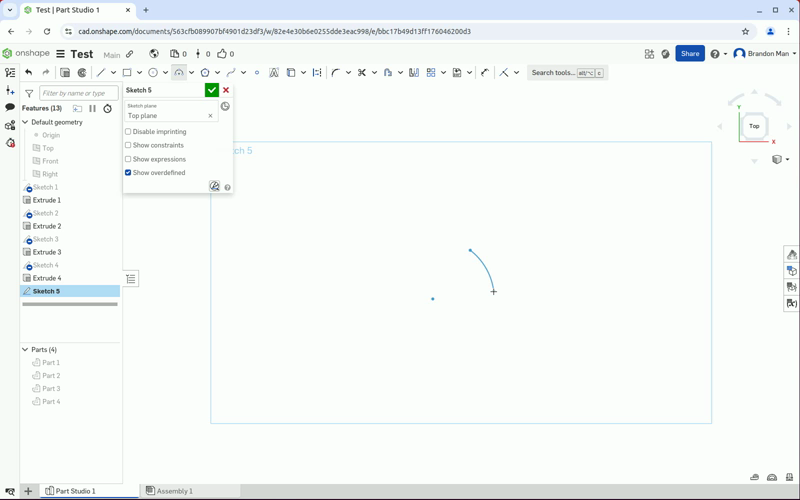
mouse_move(490, 265)
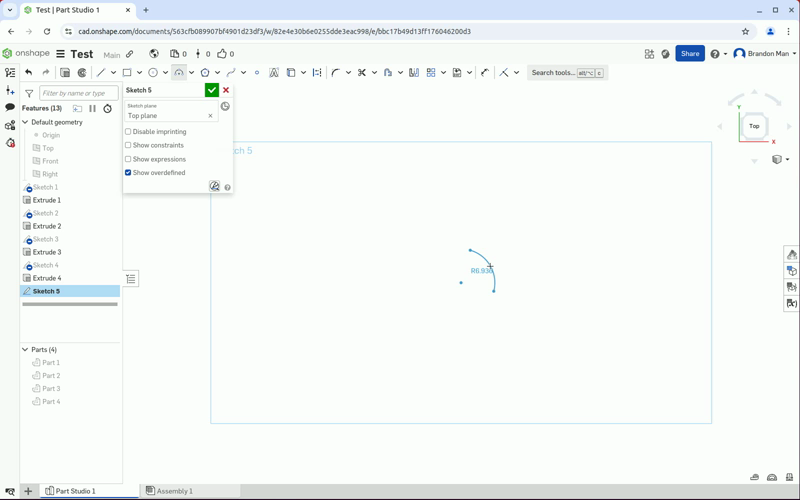
click(490, 265)
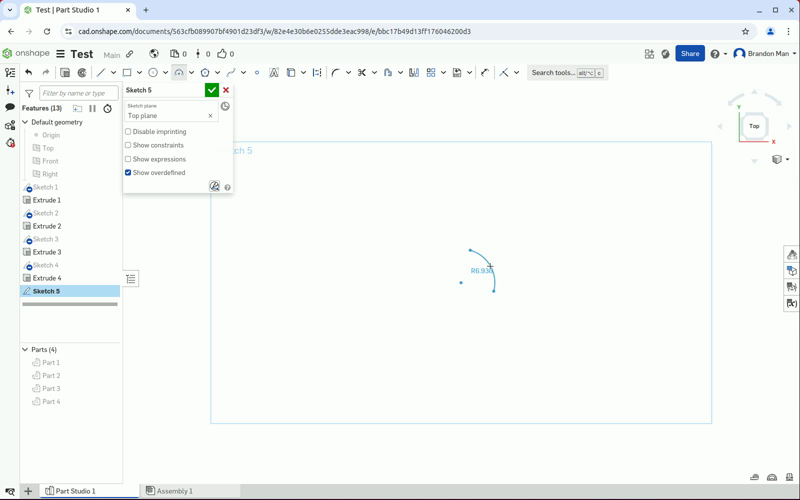
key_up(shift)
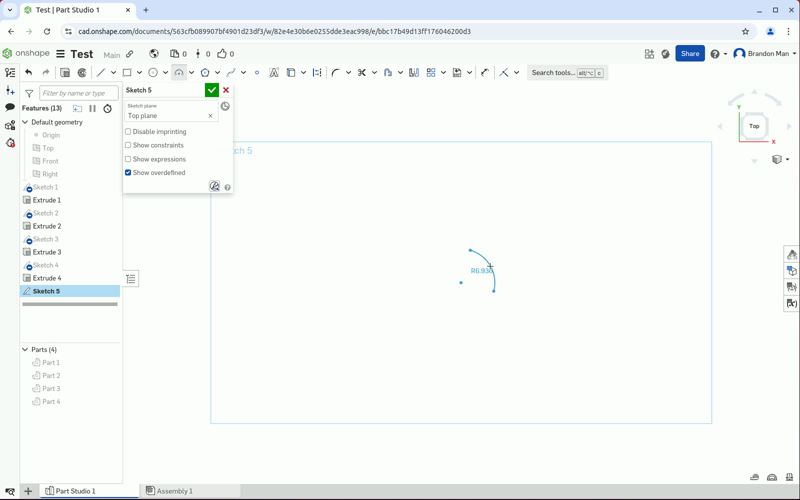
key(esc)
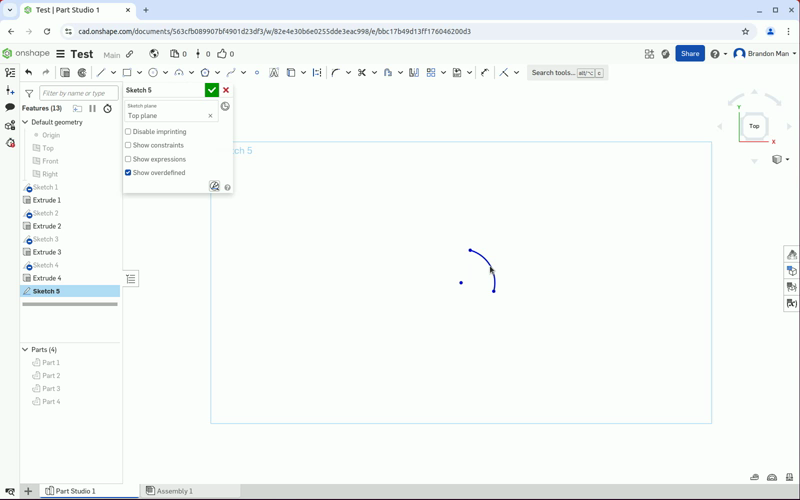
key(l)
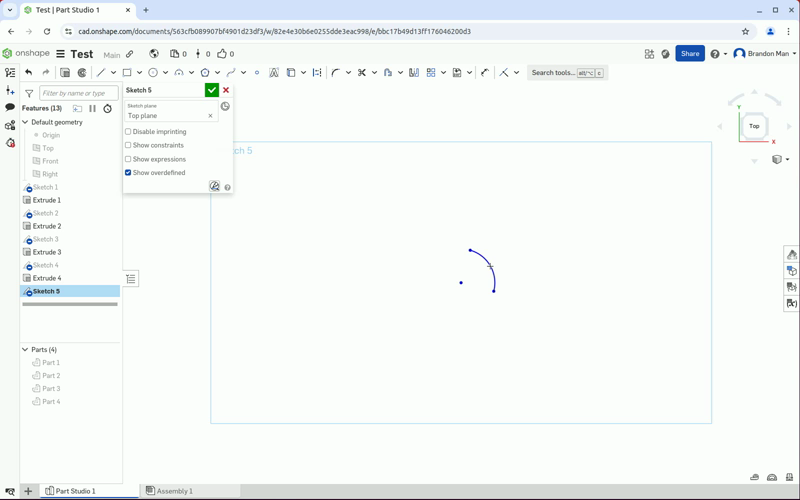
mouse_move(493, 291)
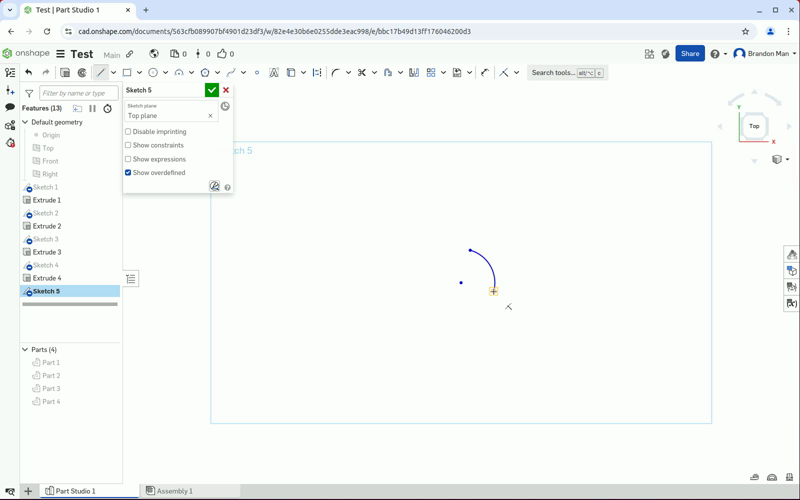
click(493, 291)
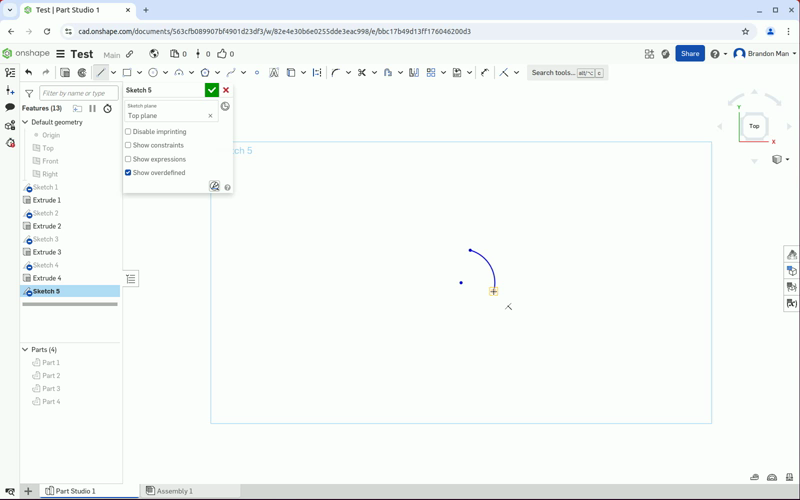
key_down(shift)
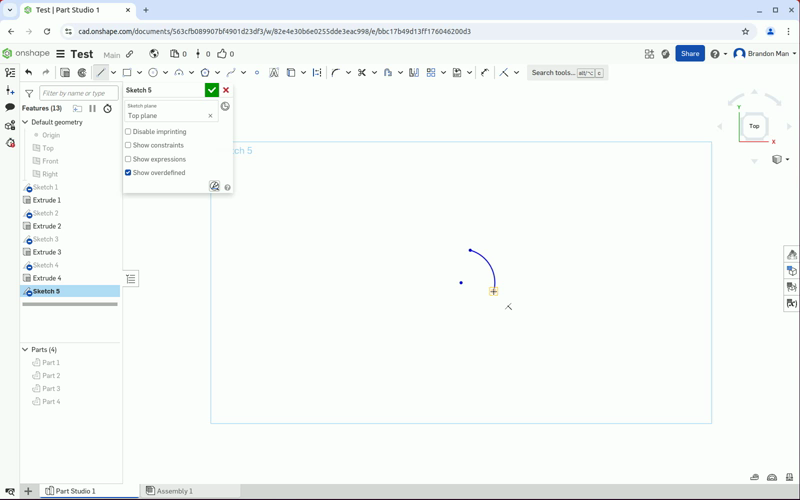
mouse_move(523, 291)
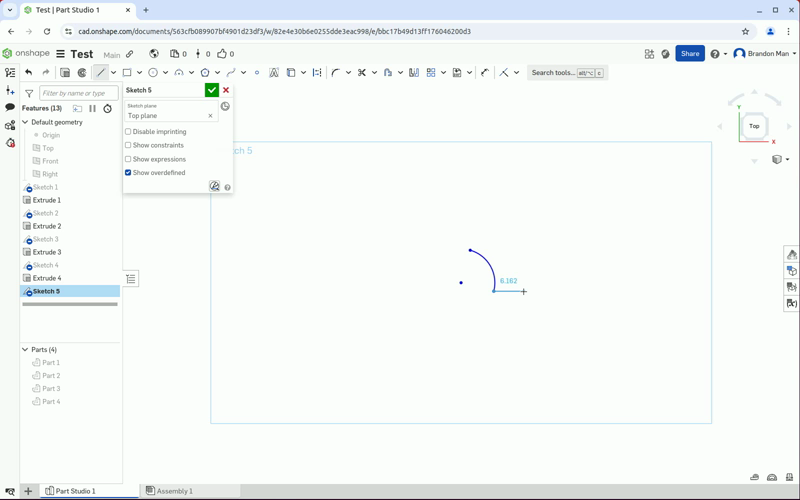
mouse_move(540, 263)
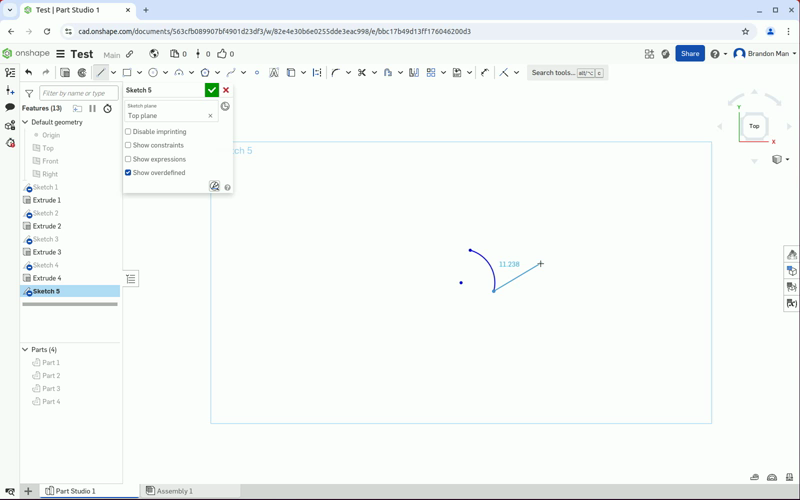
click(540, 263)
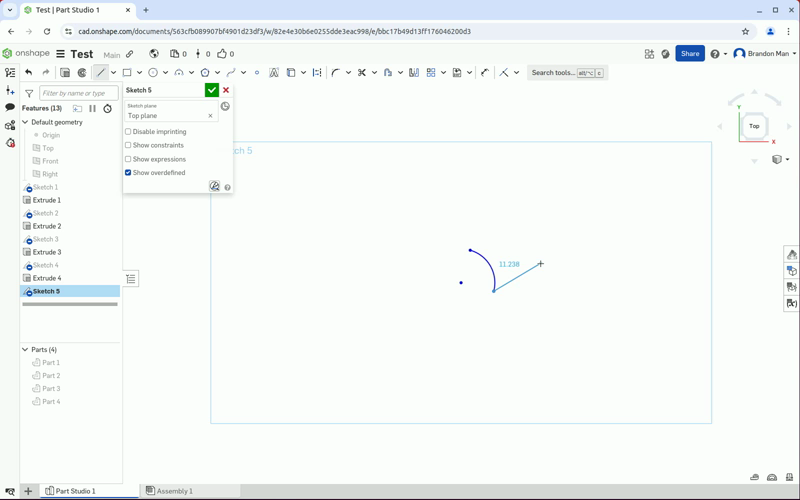
key_up(shift)
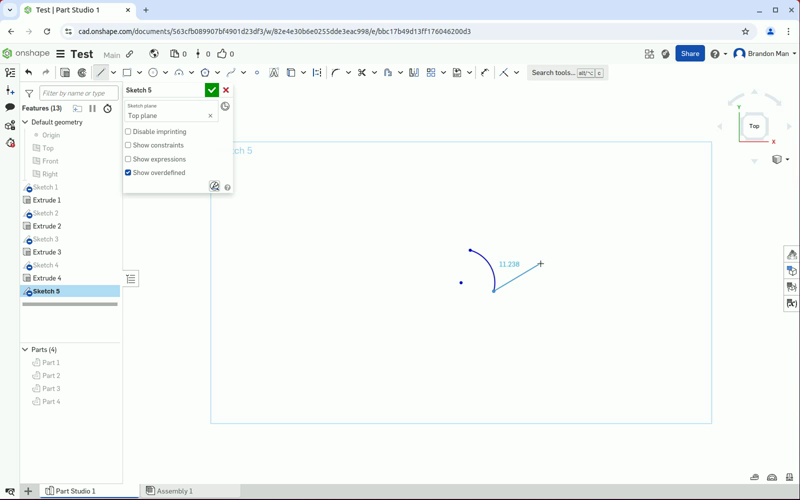
key(esc)
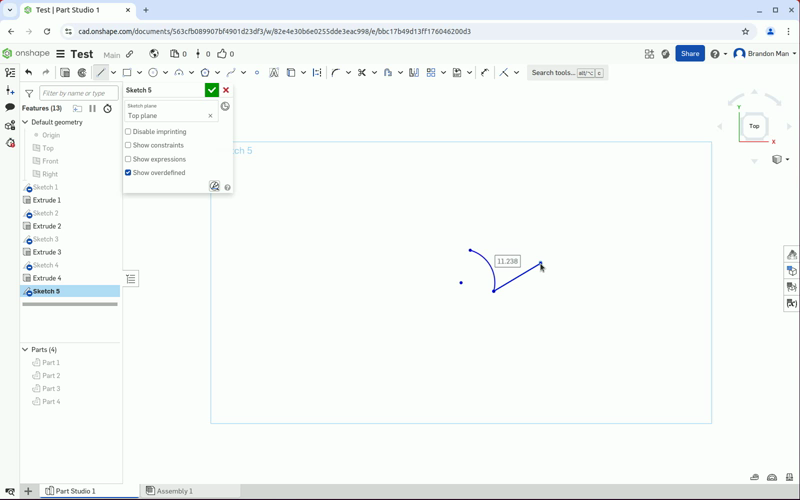
key(a)
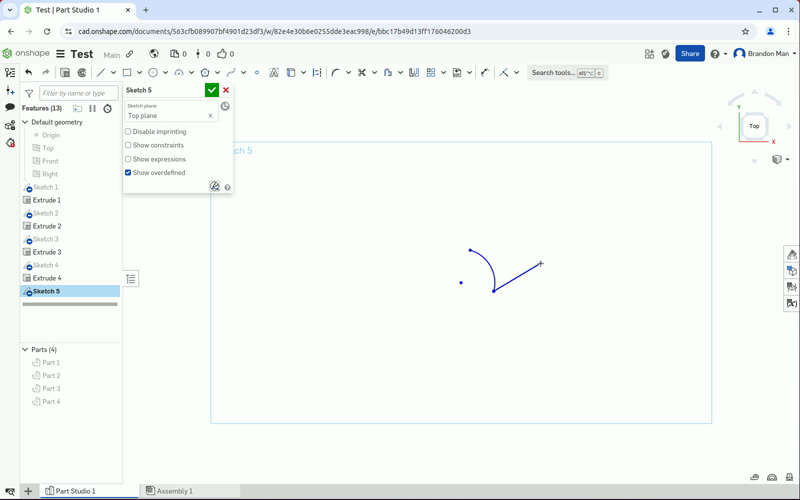
mouse_move(540, 263)
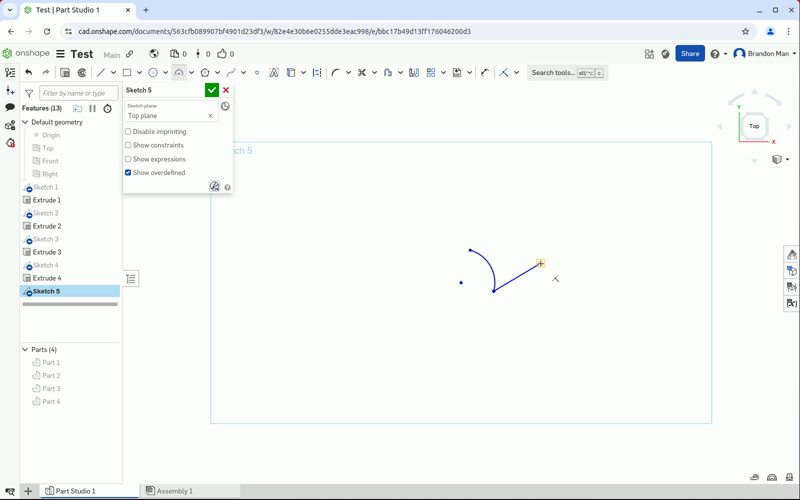
click(540, 263)
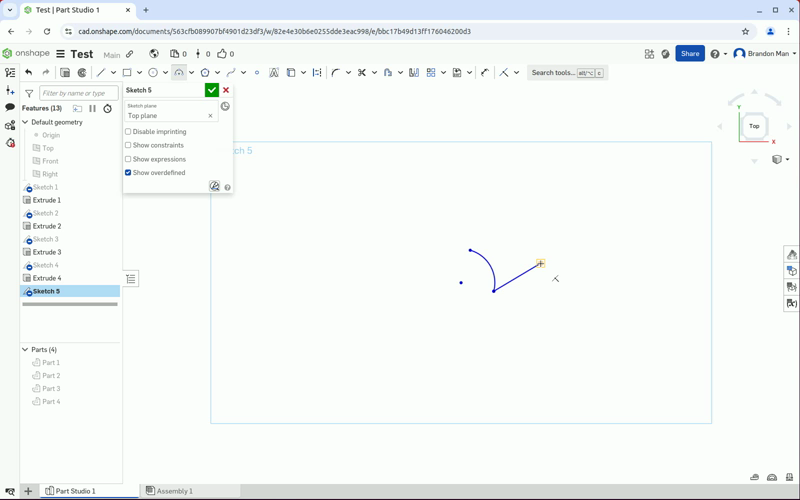
key_down(shift)
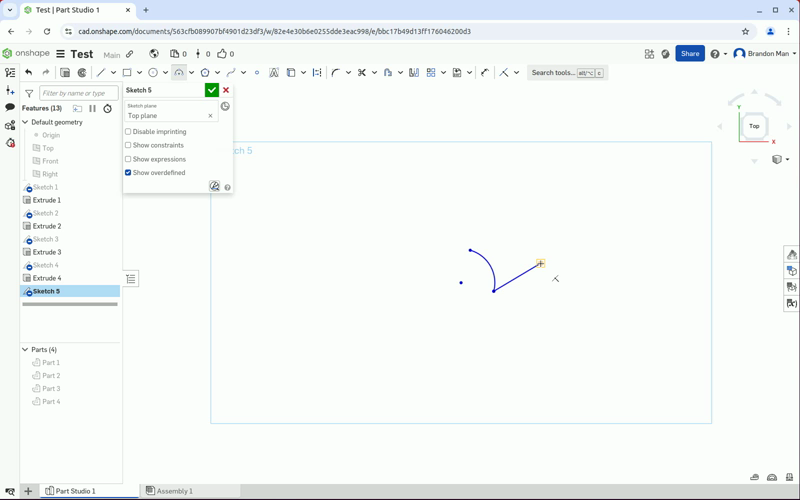
mouse_move(516, 222)
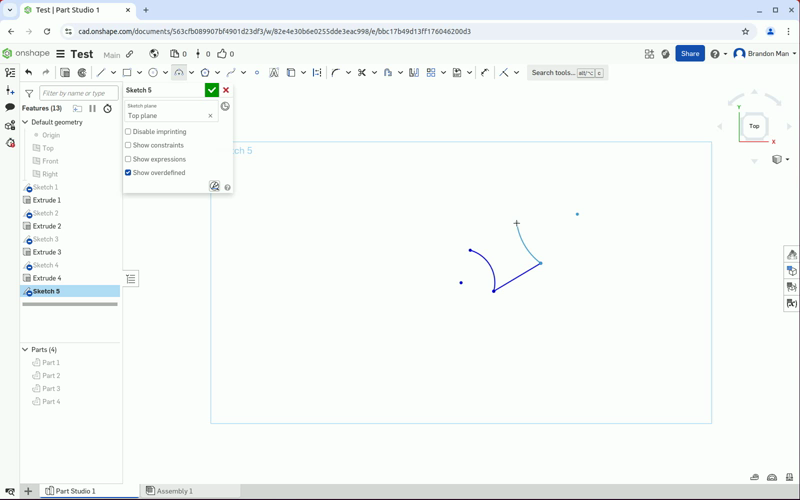
click(516, 222)
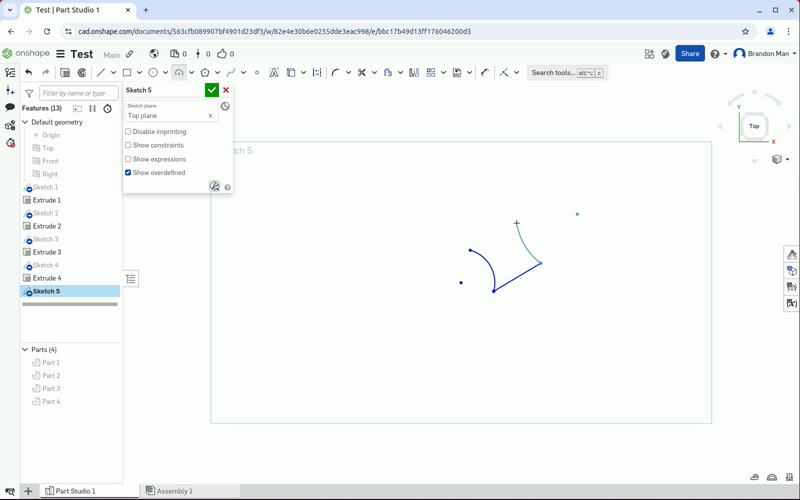
mouse_move(531, 241)
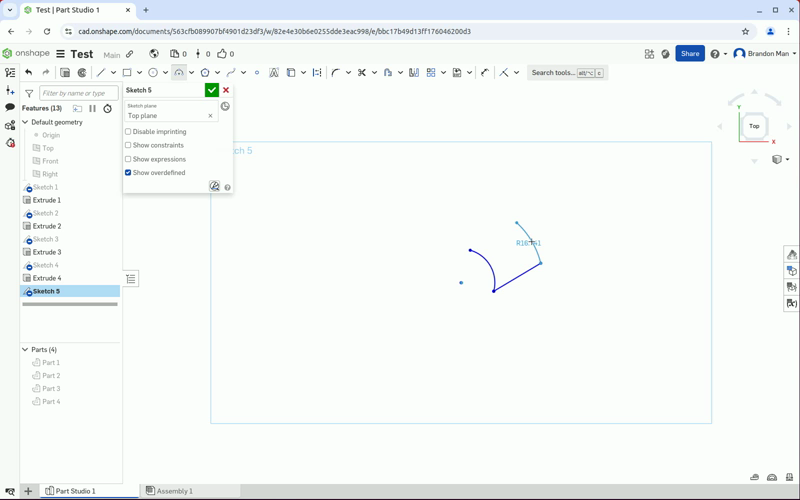
click(531, 241)
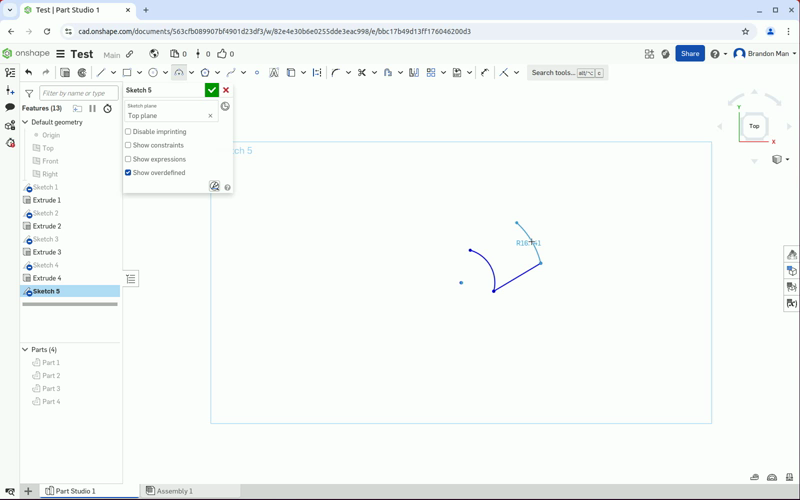
key_up(shift)
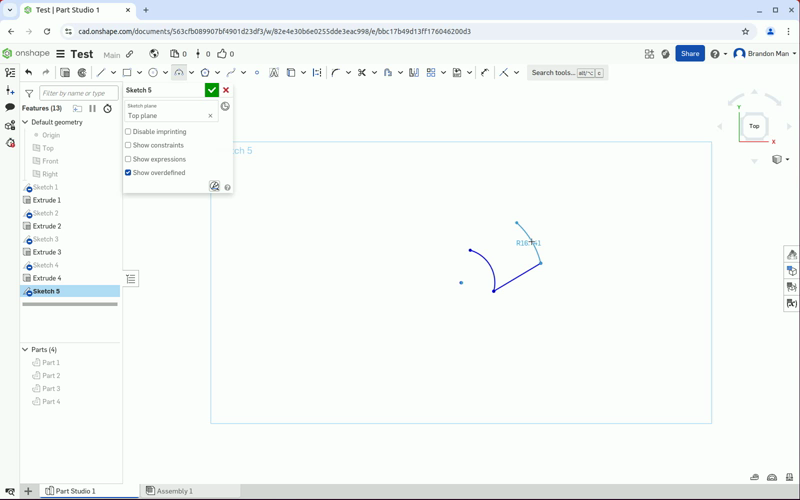
key(esc)
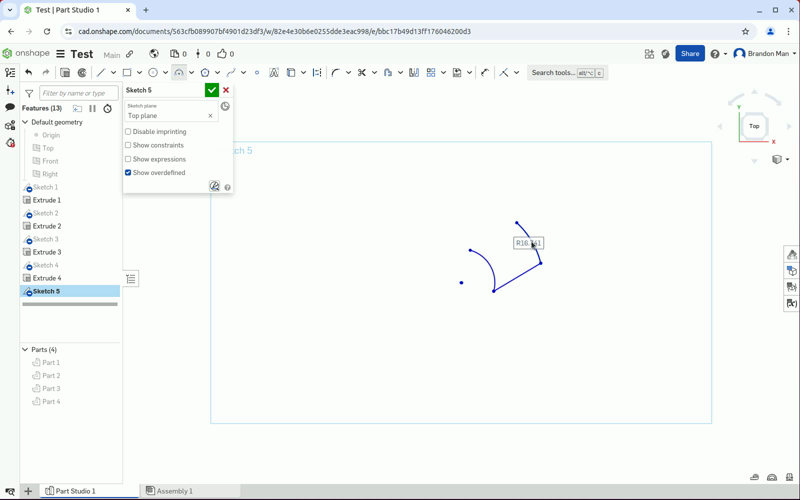
key(l)
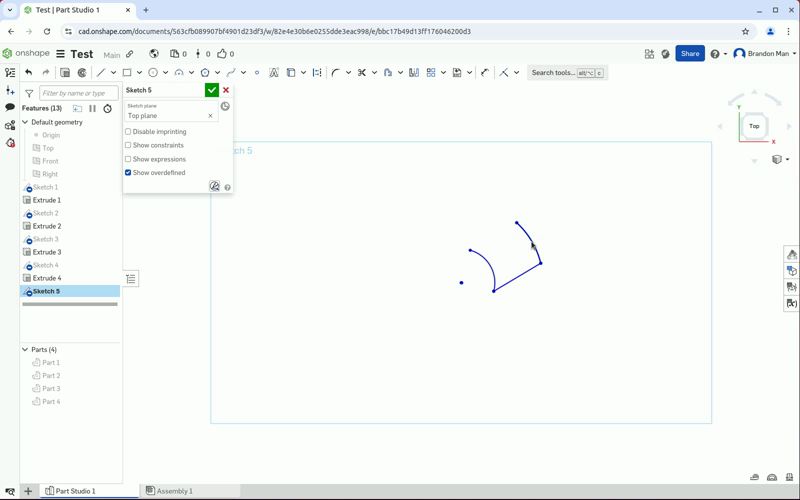
mouse_move(516, 222)
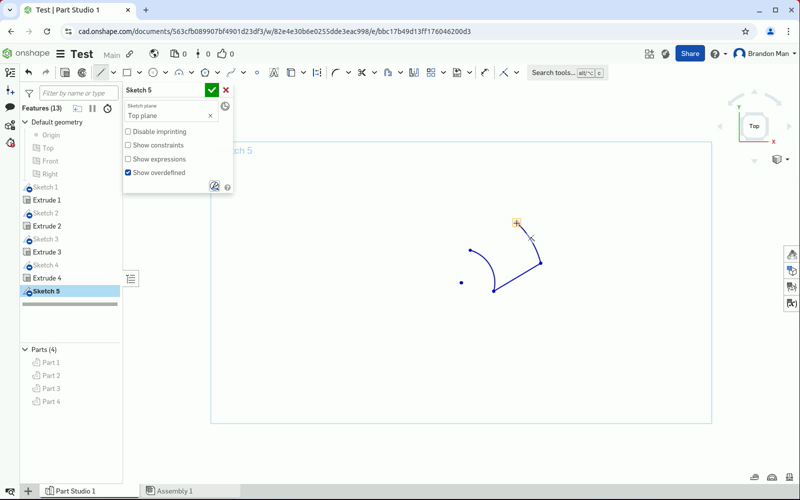
click(516, 222)
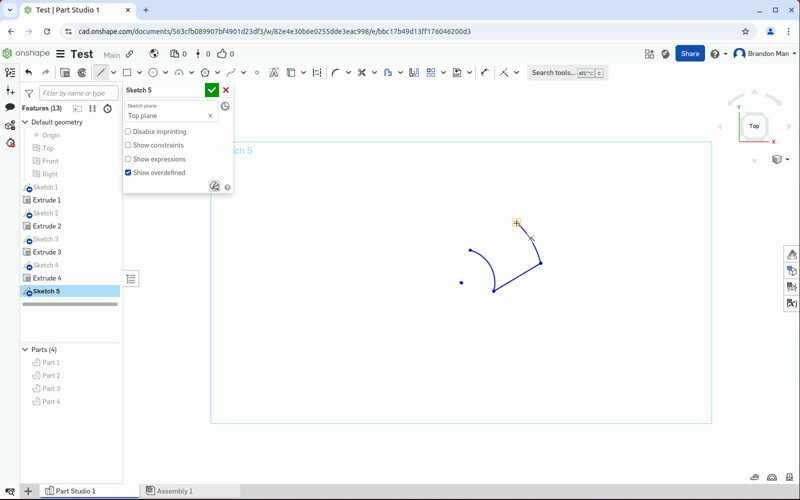
mouse_move(546, 222)
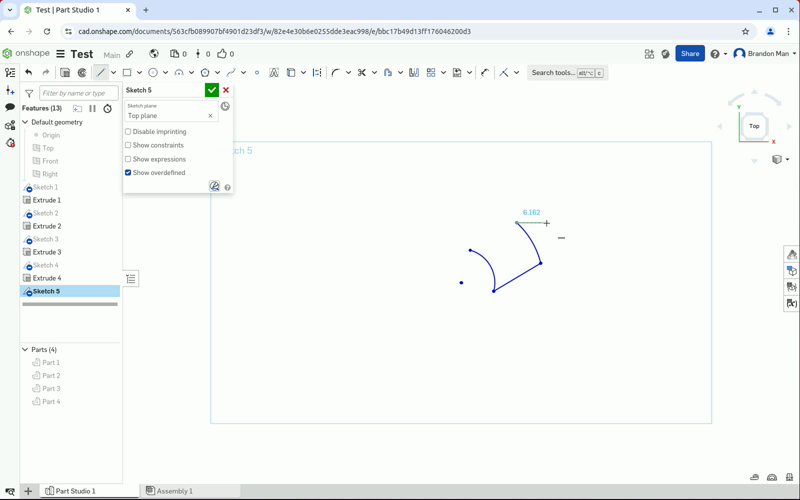
key_down(shift)
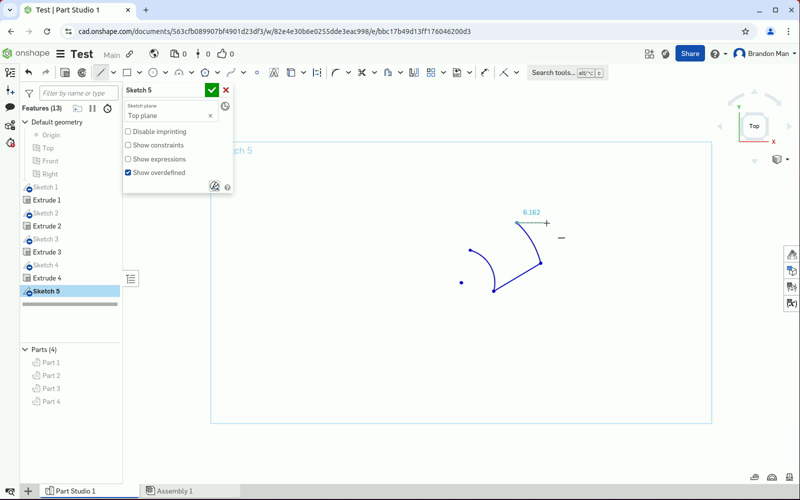
mouse_move(470, 250)
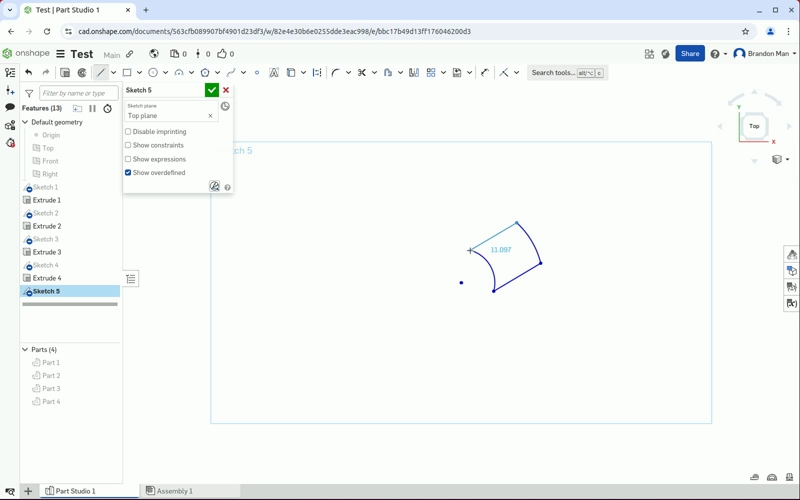
key_up(shift)
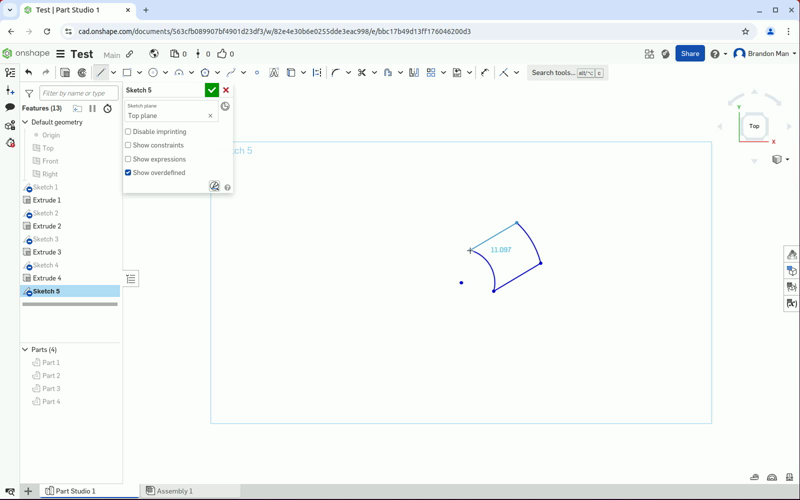
click(470, 250)
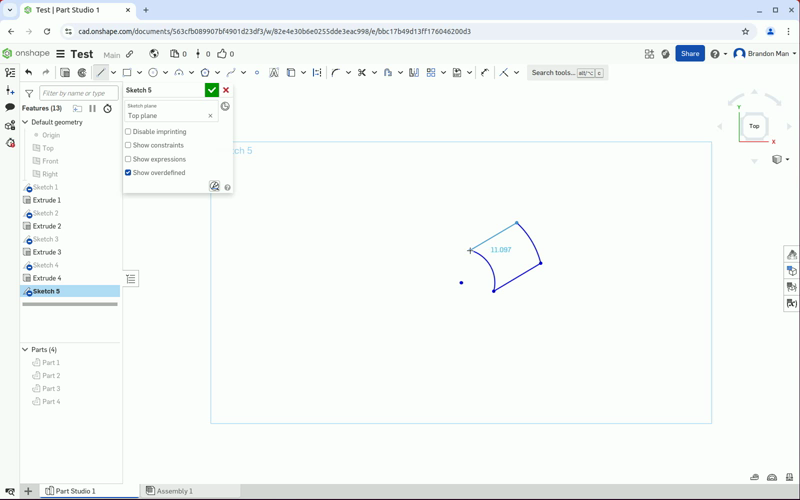
key(esc)
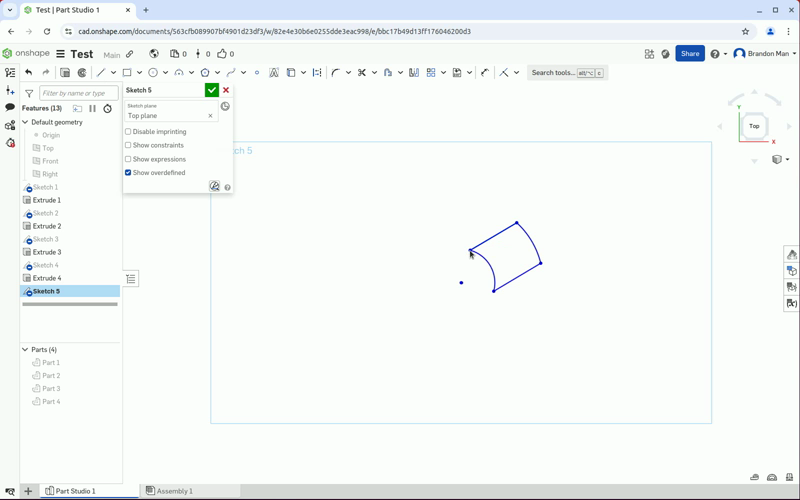
mouse_move(524, 258)
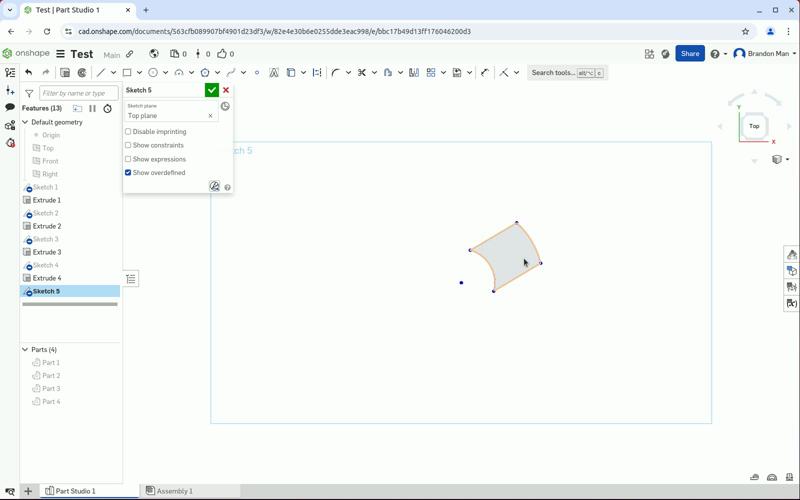
click(524, 258)
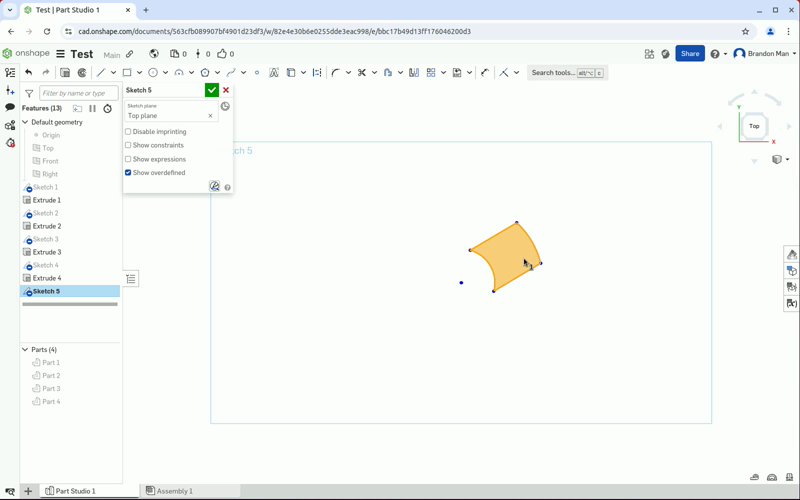
mouse_move(73, 352)
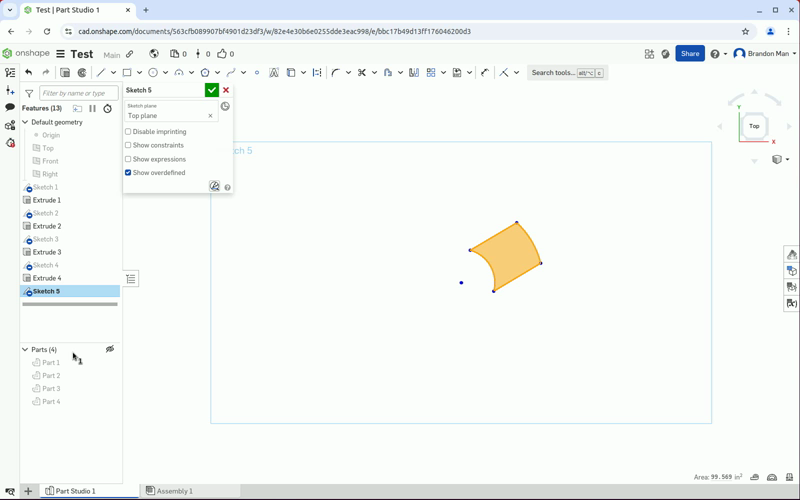
key(shift+y)
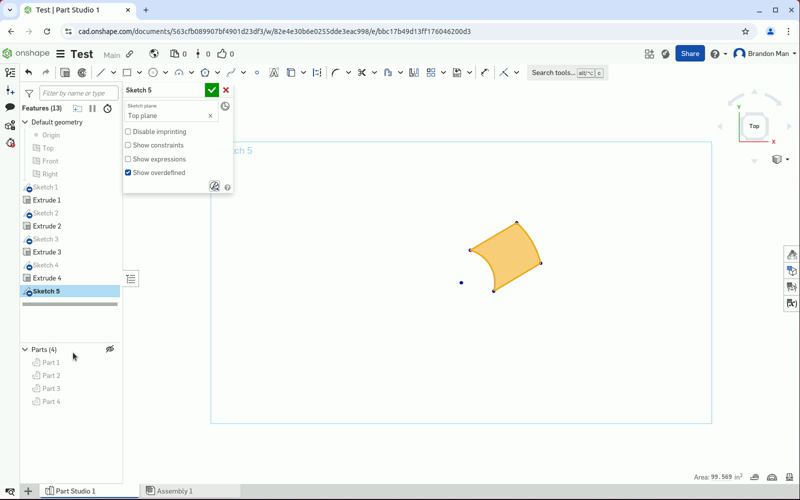
key(shift+e)
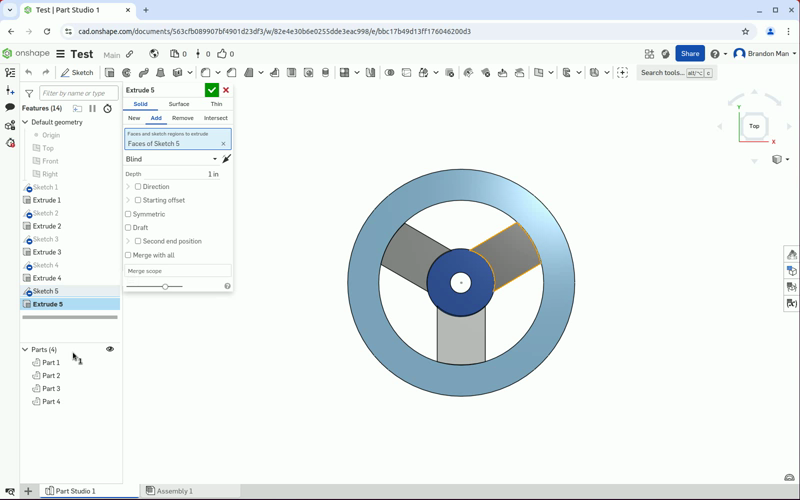
mouse_move(143, 106)
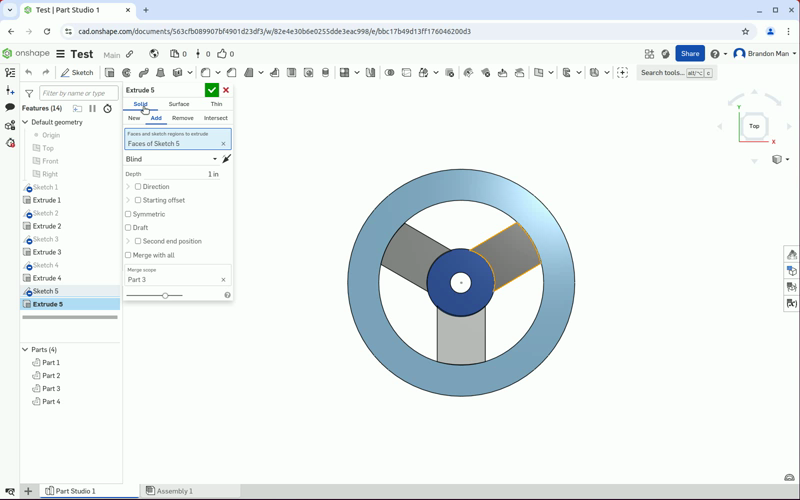
click(143, 106)
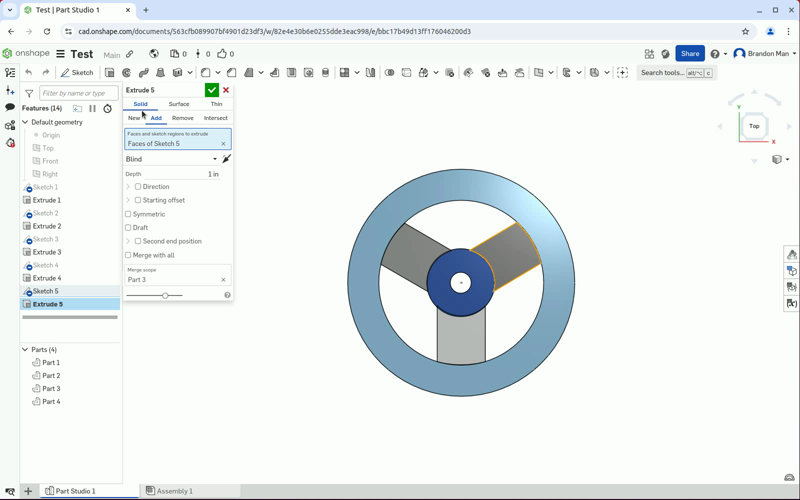
mouse_move(137, 120)
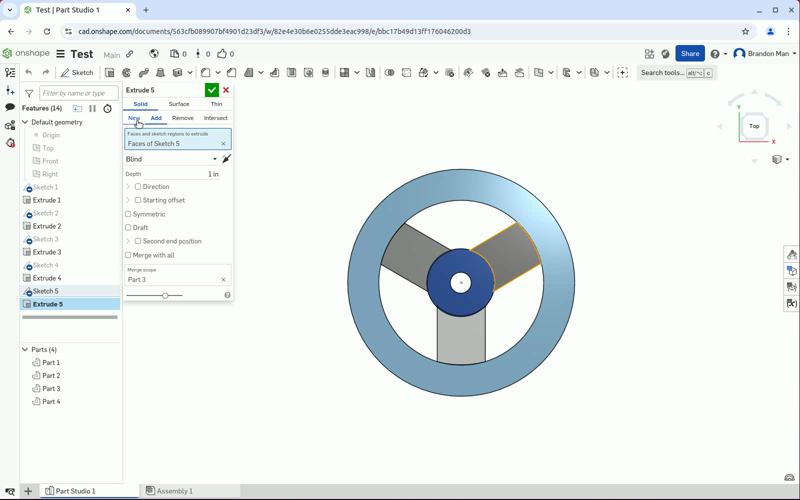
click(137, 120)
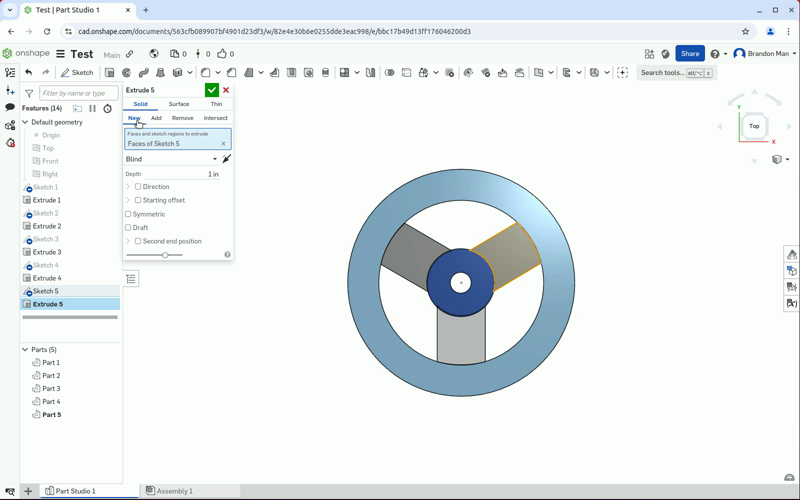
key(tab, 4)
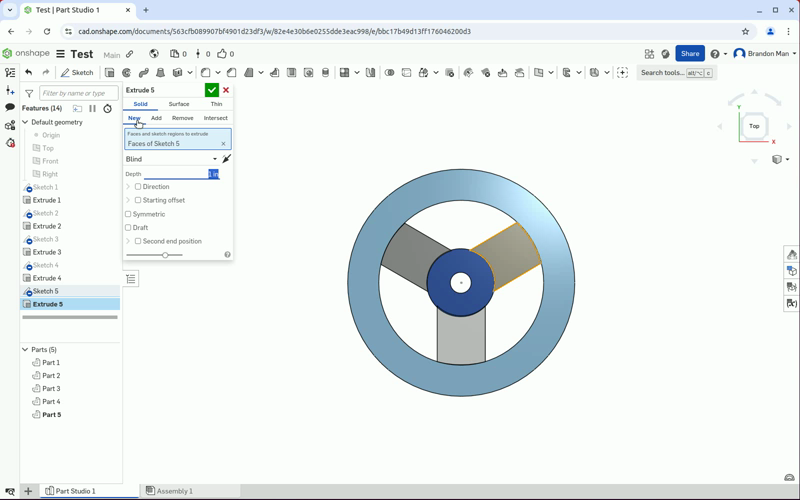
text(6.981)
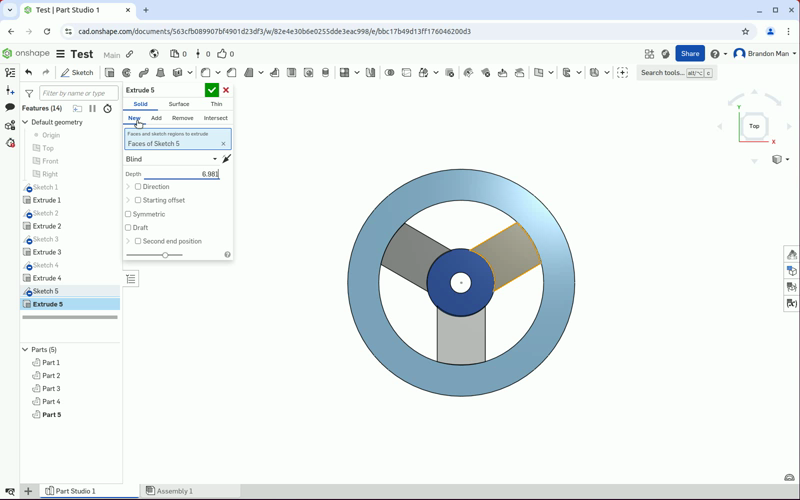
key(enter)
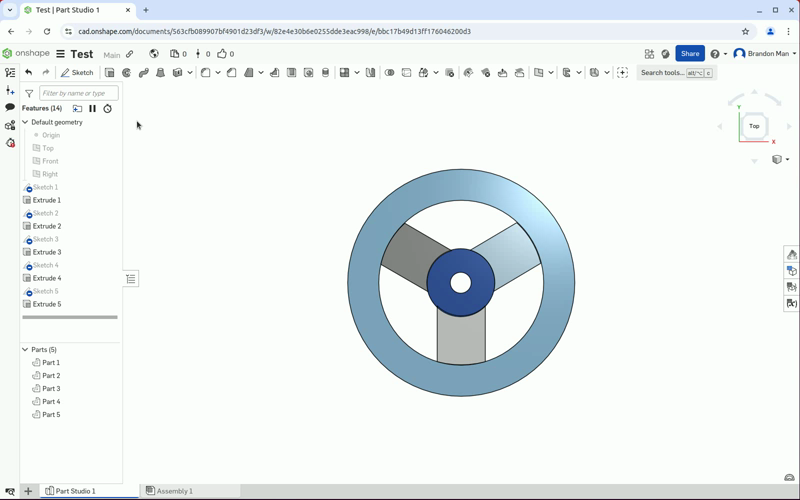
key(shift+h)
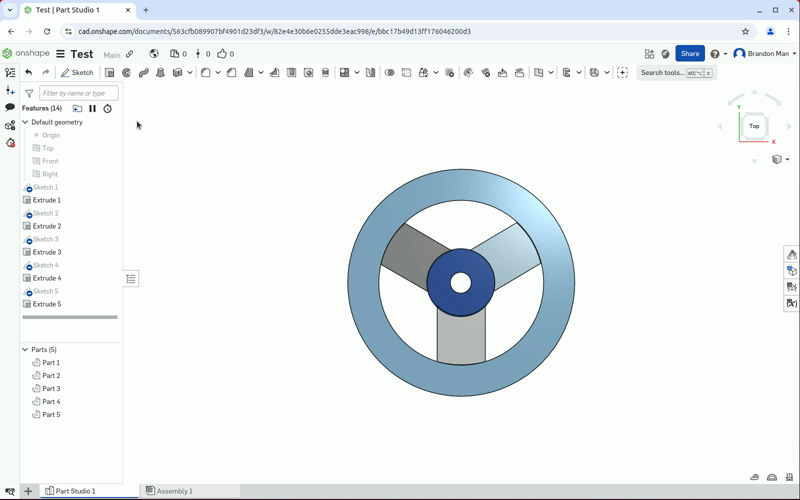
key(shift+h)
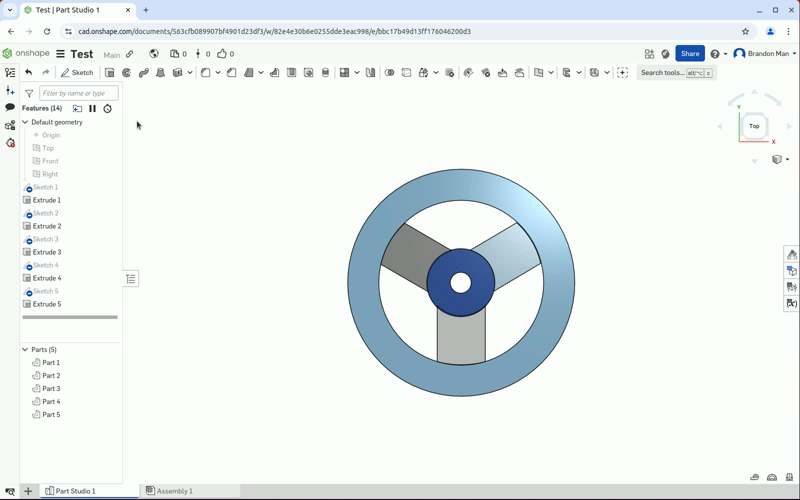
key(shift+7)
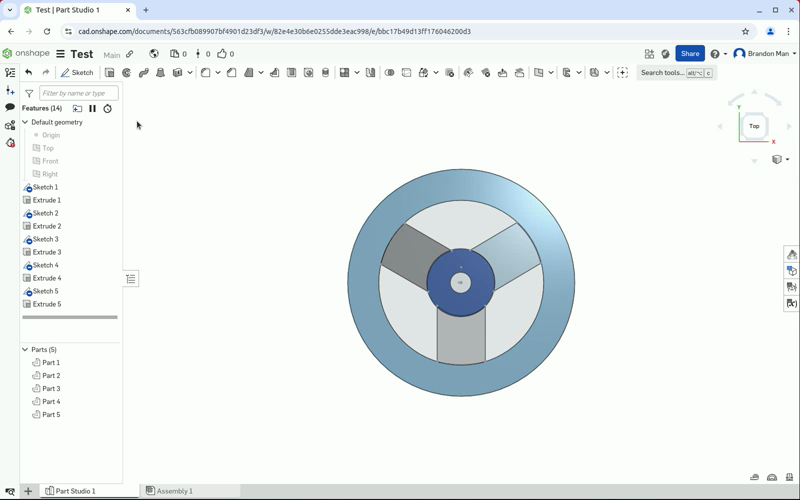
key(up, 3)
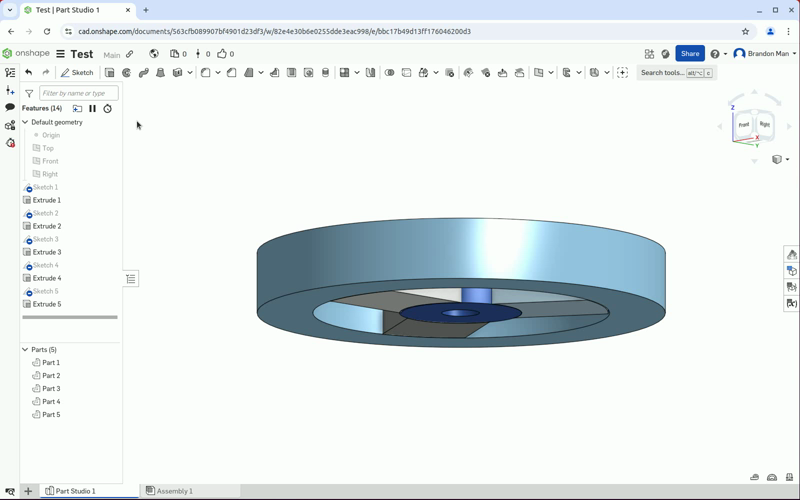
key(left, 3)
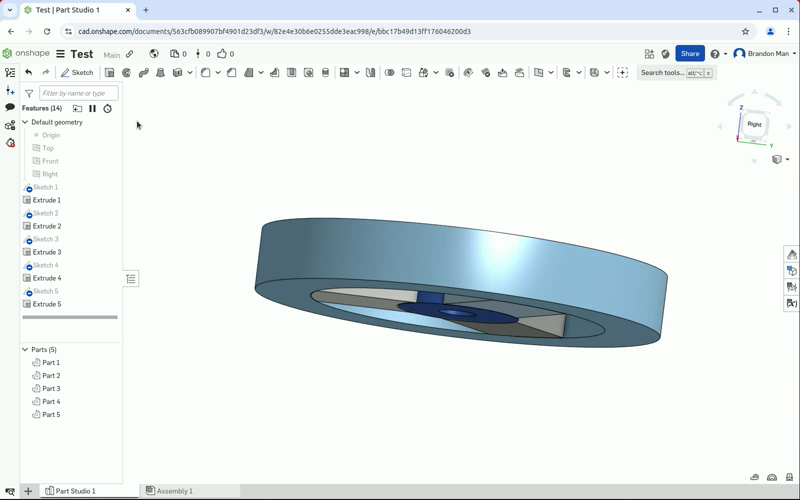
key(right, 3)
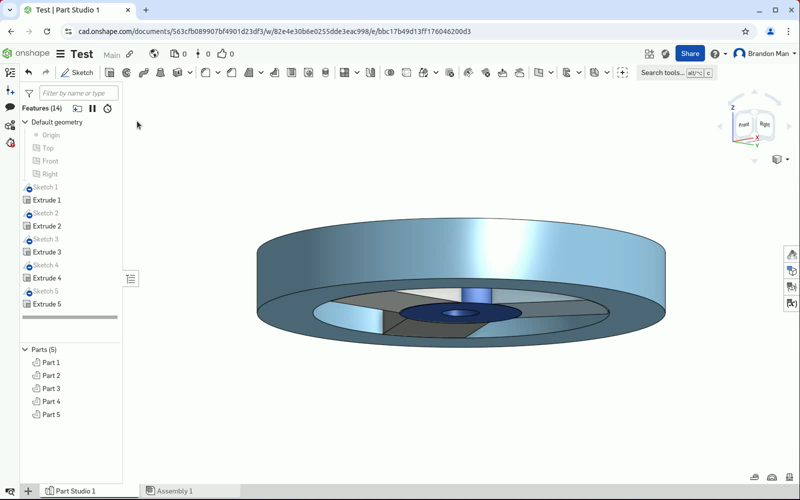
key(down, 3)
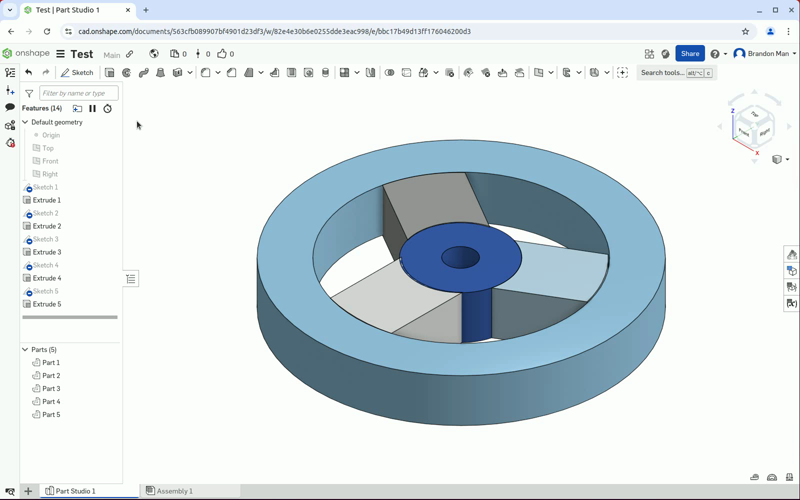
mouse_move(73, 189)
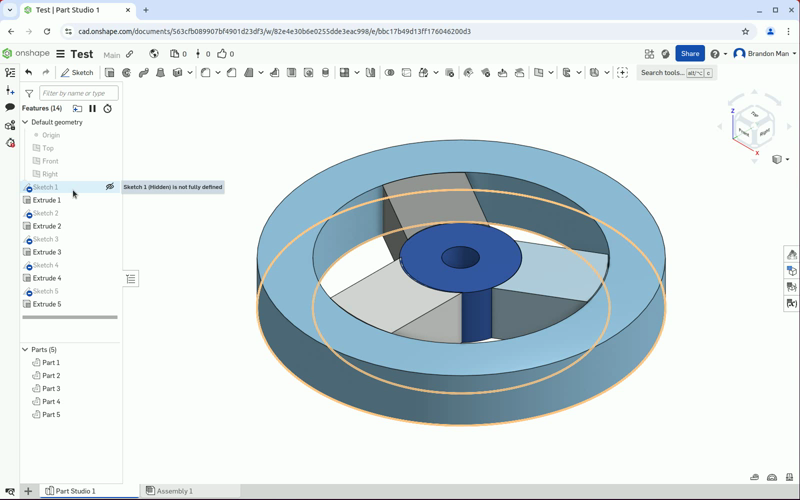
click(73, 189)